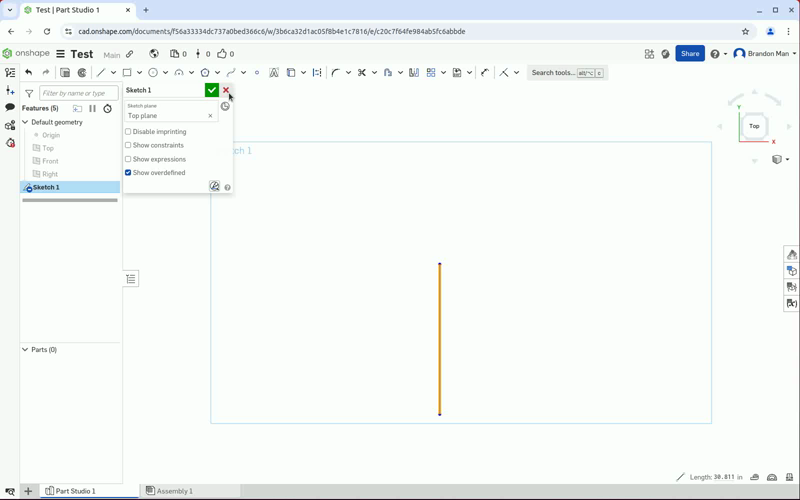
key(shift+h)
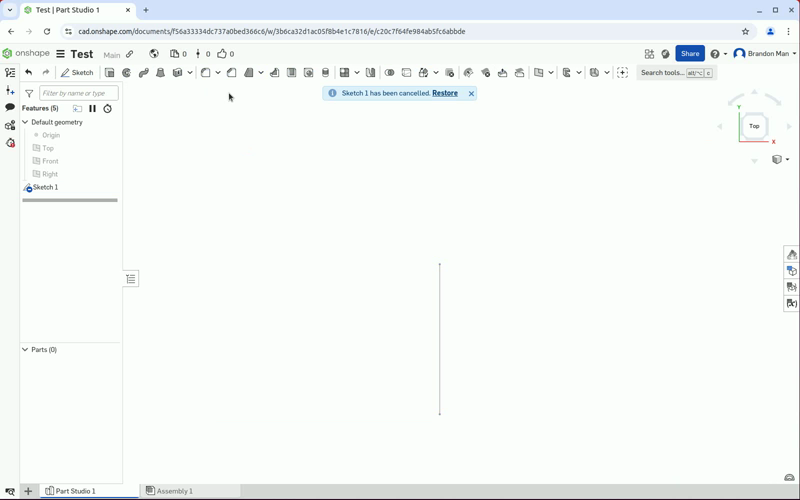
key(shift+s)
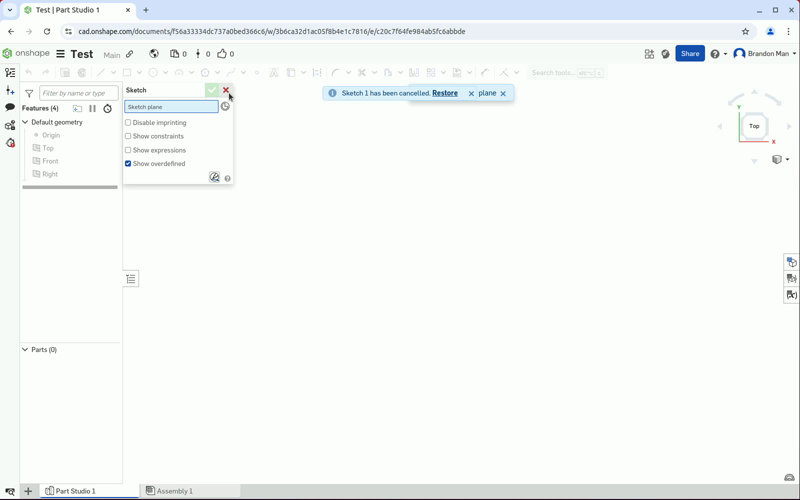
mouse_move(73, 150)
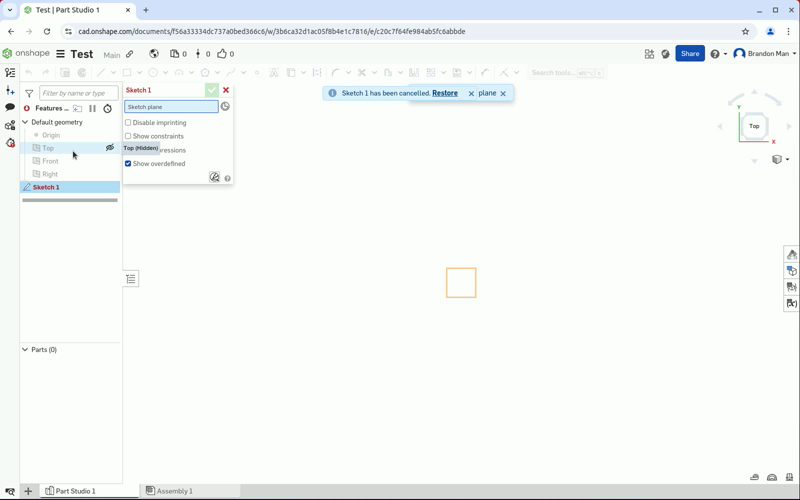
click(73, 150)
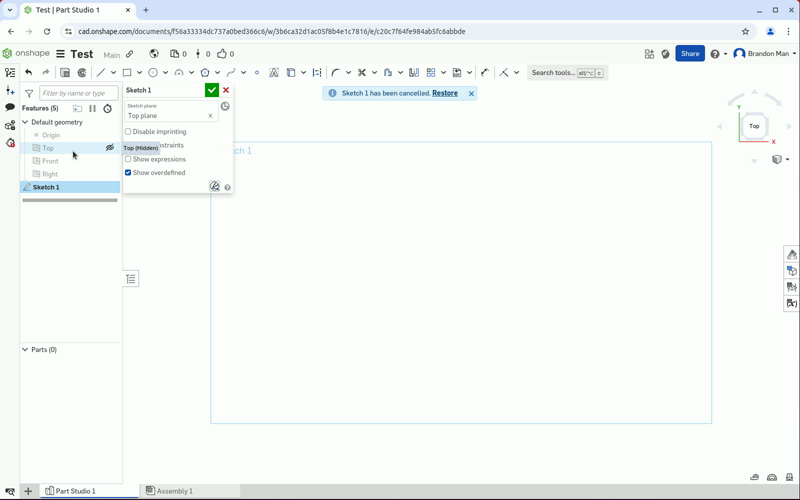
mouse_move(73, 352)
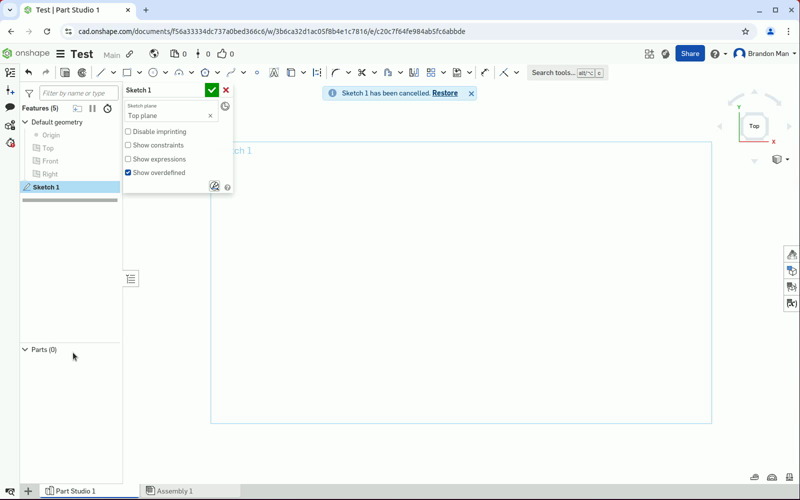
key(y)
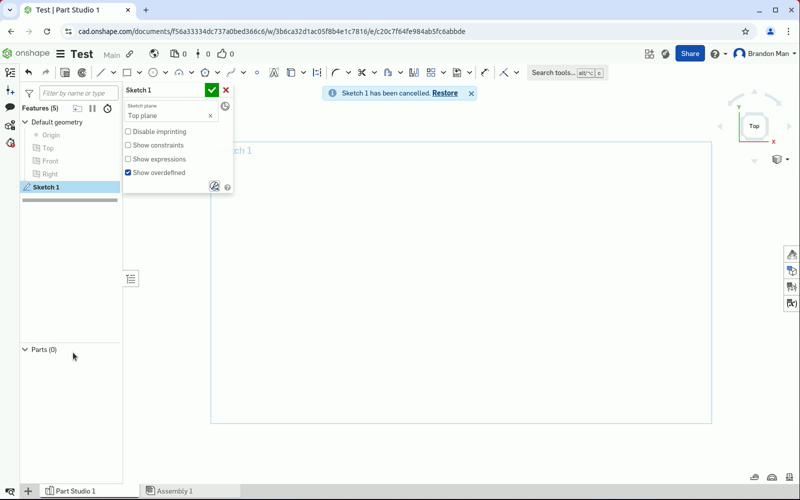
key(l)
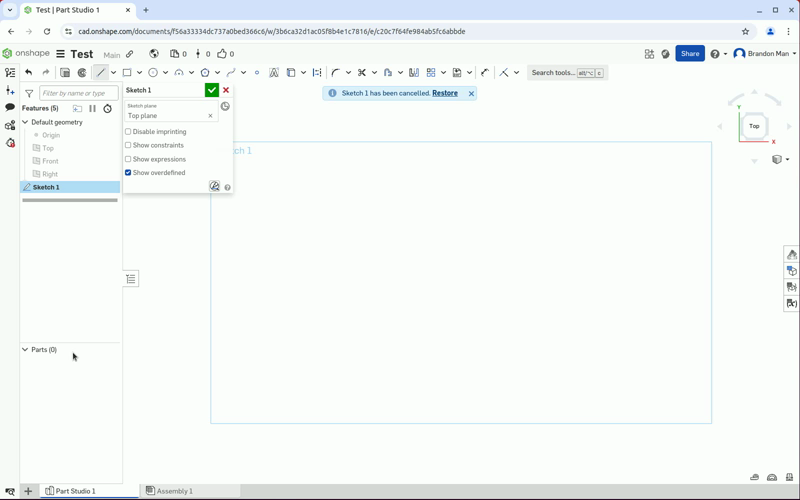
key_down(shift)
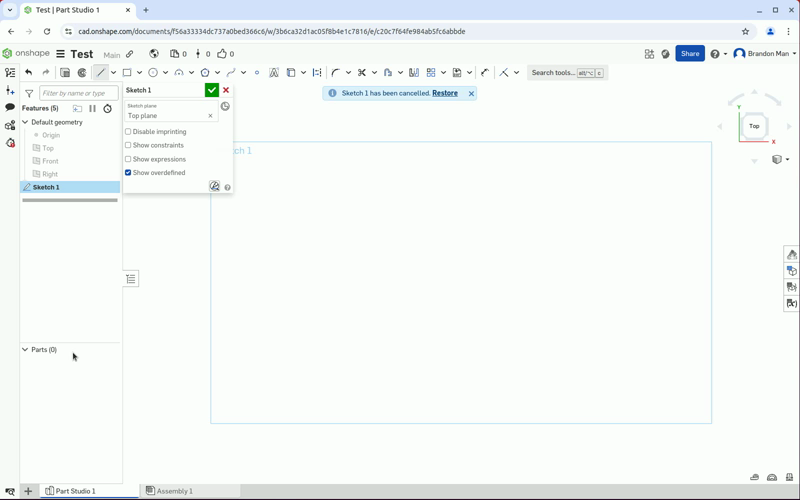
mouse_move(411, 315)
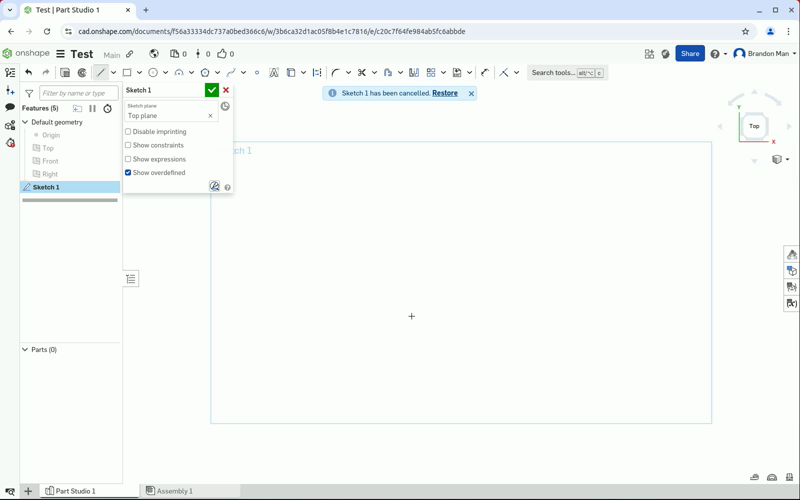
click(411, 315)
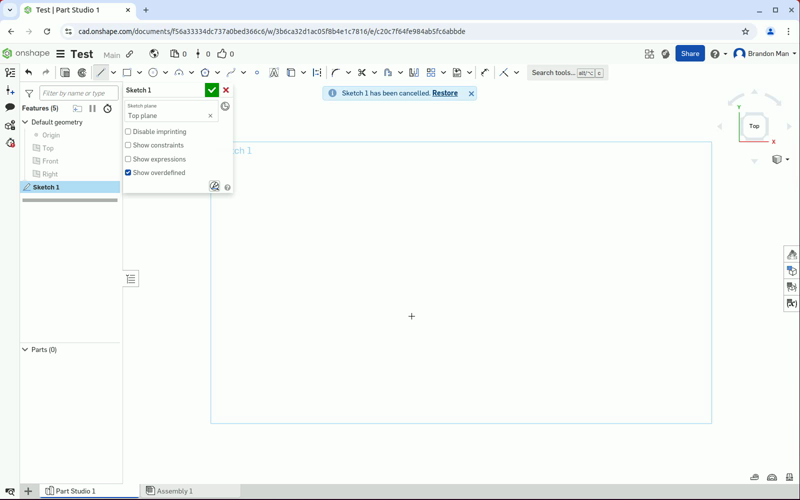
key_up(shift)
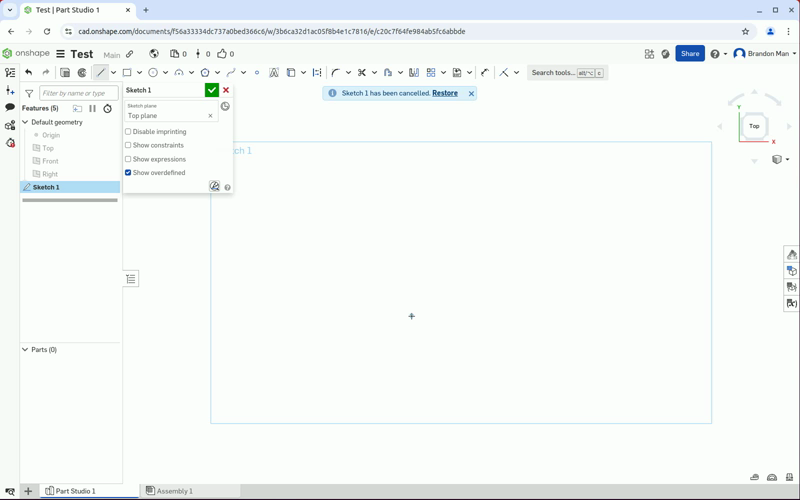
key_down(shift)
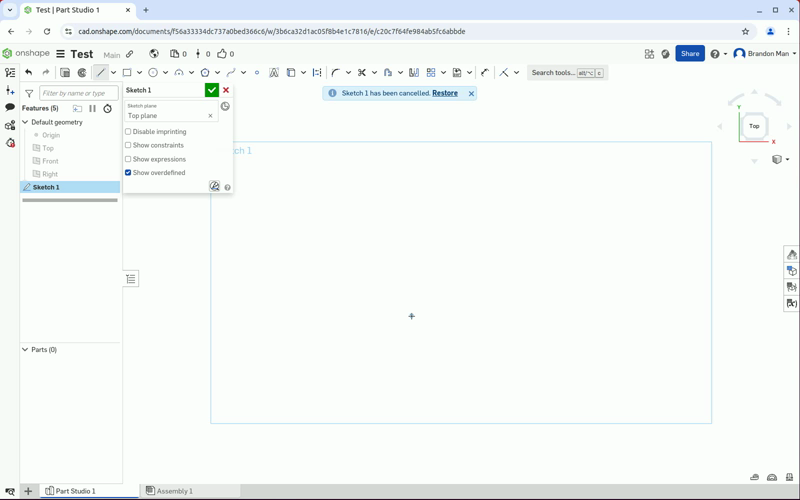
mouse_move(510, 315)
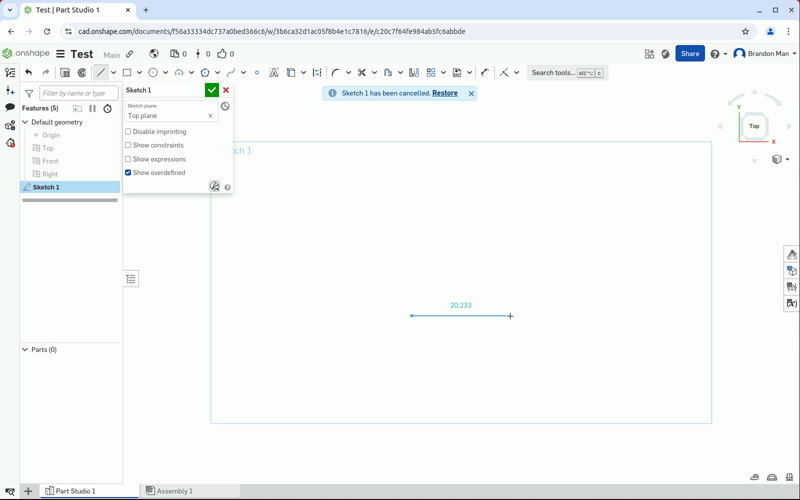
click(510, 315)
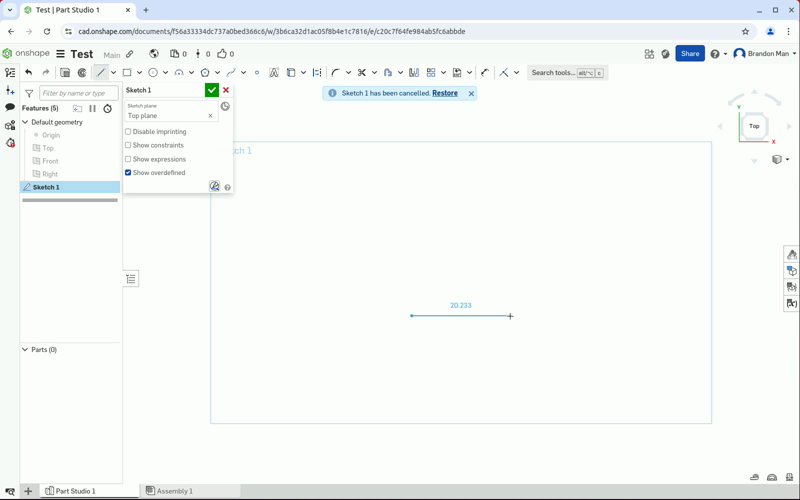
key_up(shift)
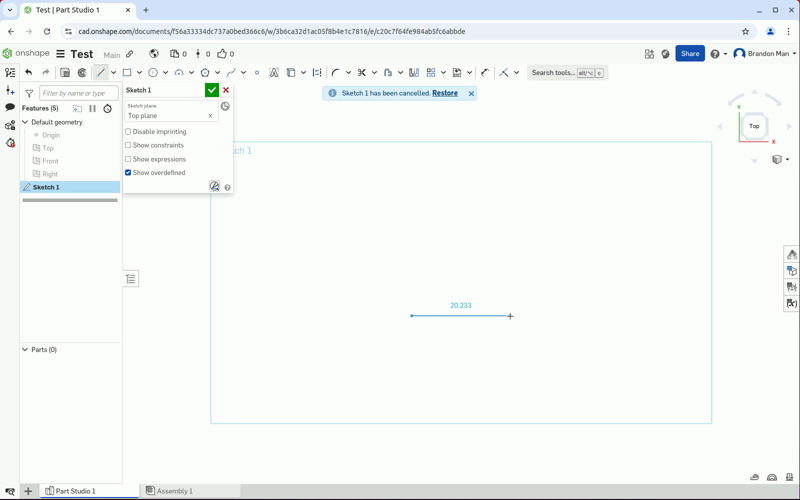
key_down(shift)
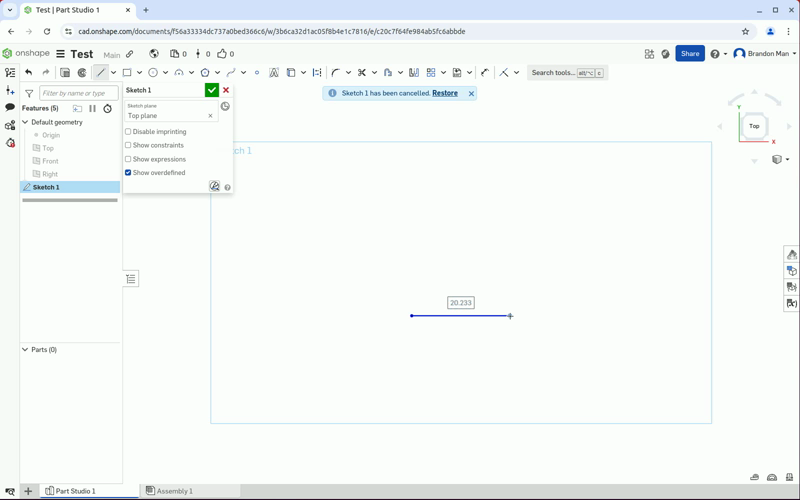
mouse_move(510, 250)
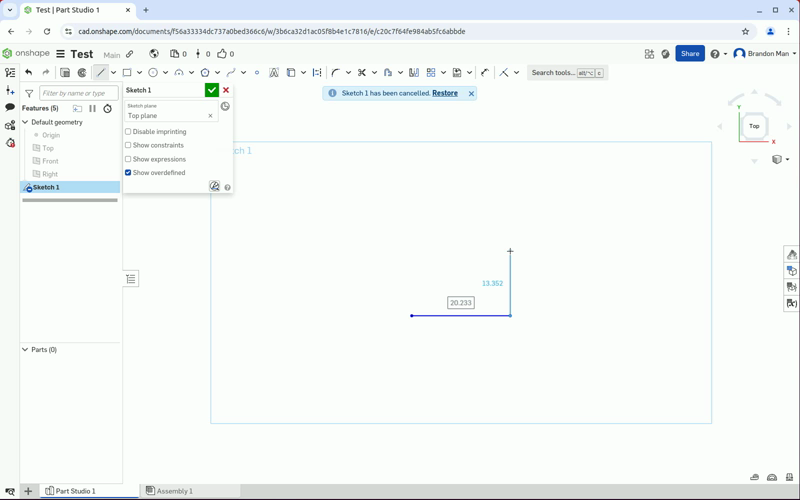
click(510, 250)
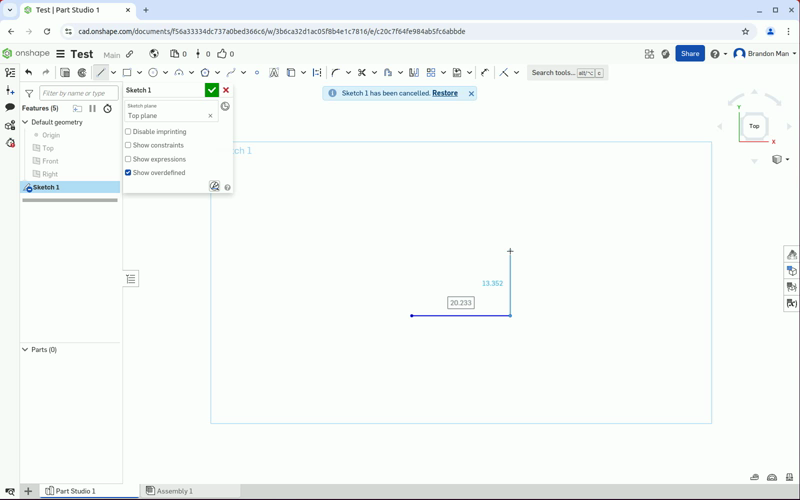
key_up(shift)
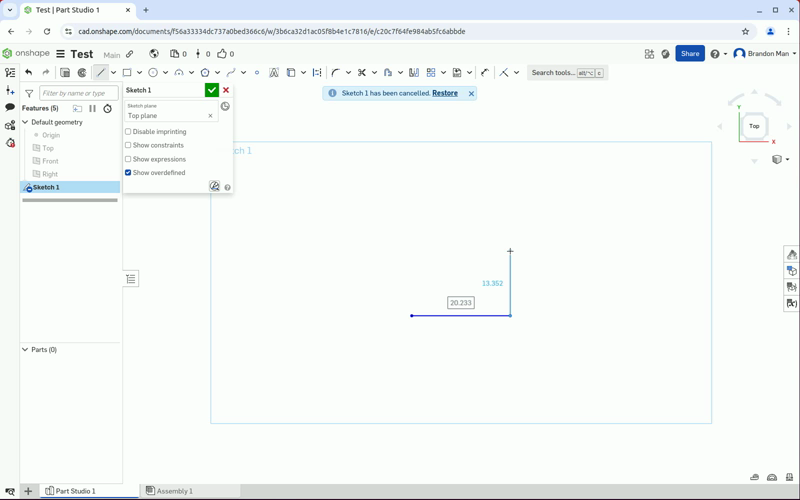
key_down(shift)
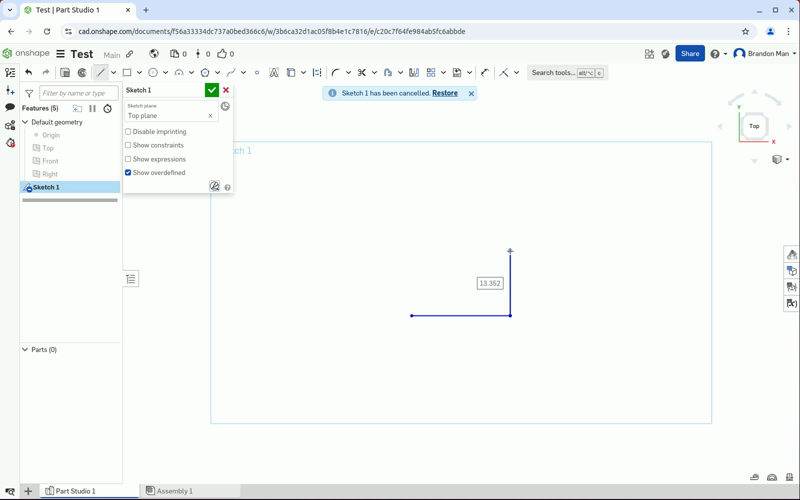
mouse_move(411, 250)
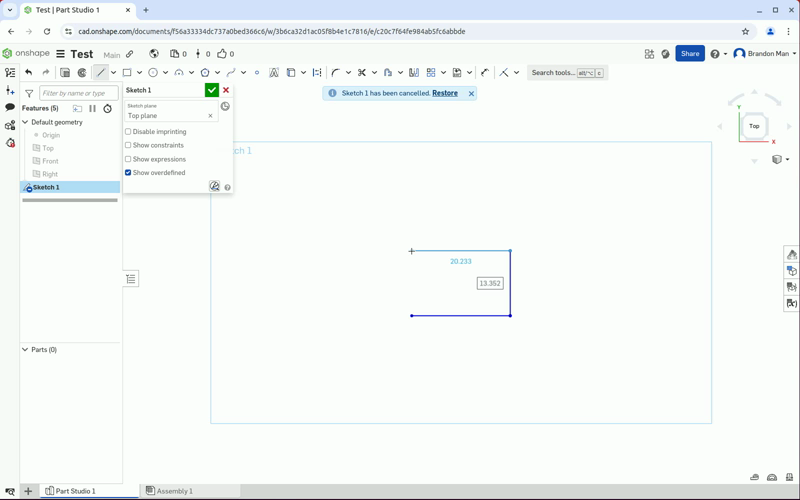
click(411, 250)
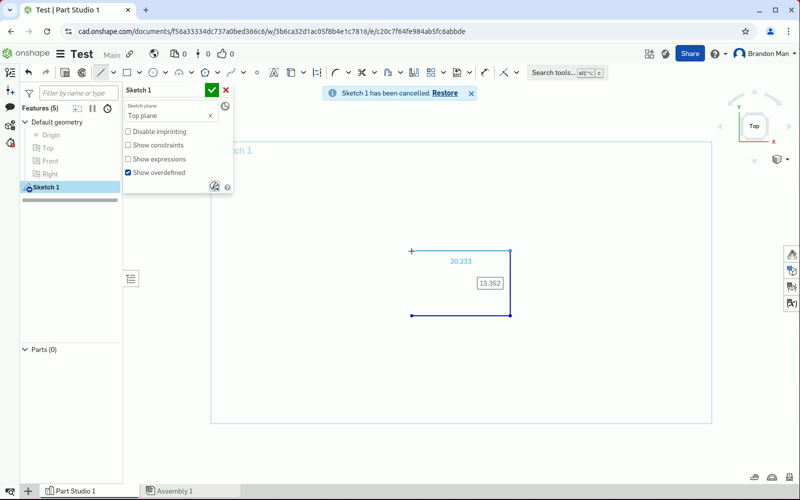
key_up(shift)
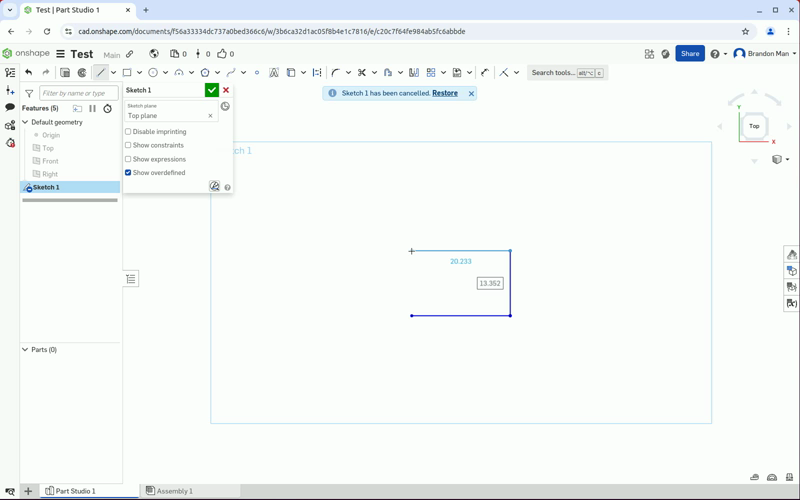
key_down(shift)
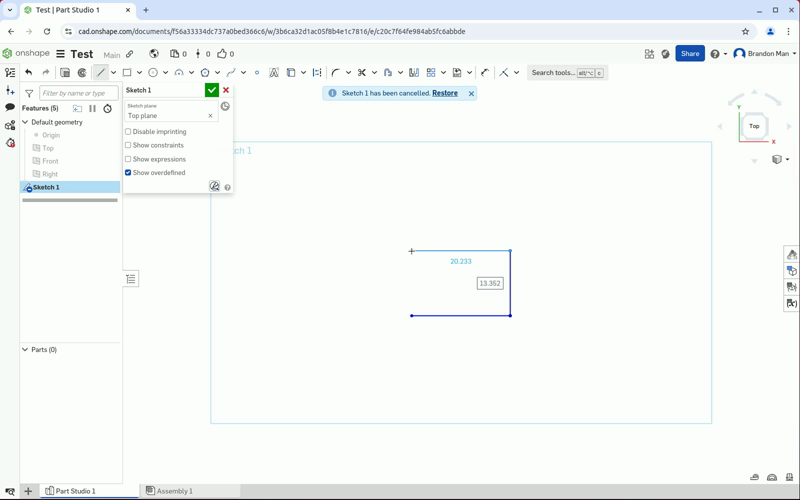
mouse_move(411, 315)
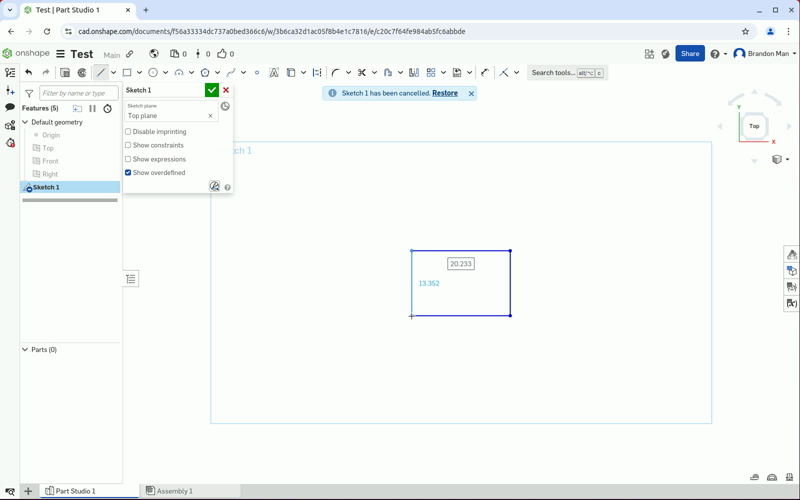
key_up(shift)
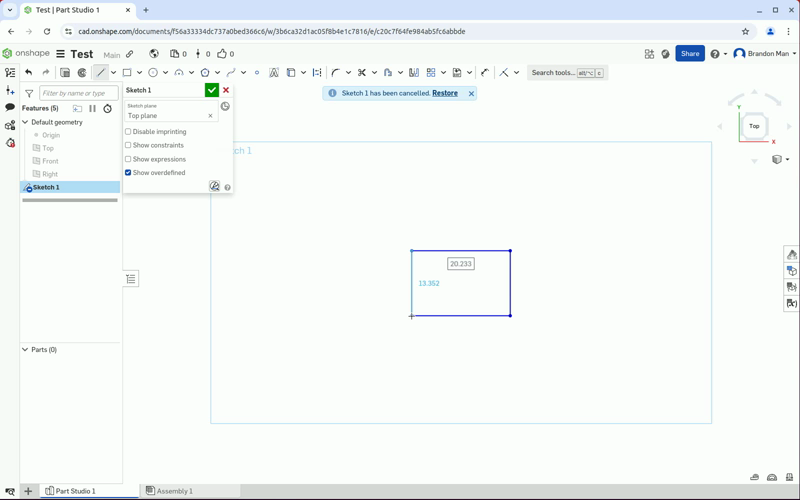
click(411, 315)
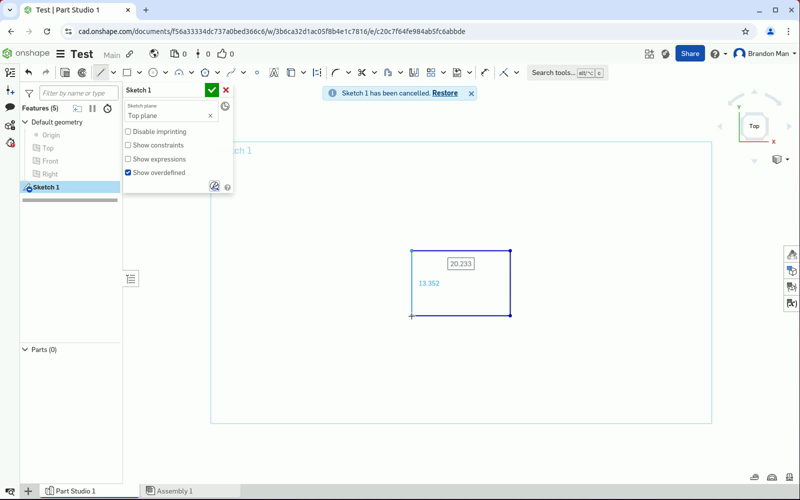
key(esc)
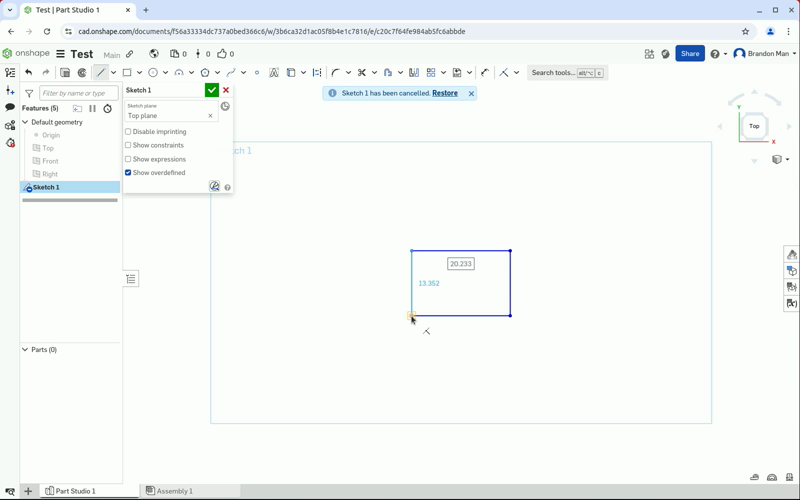
mouse_move(442, 266)
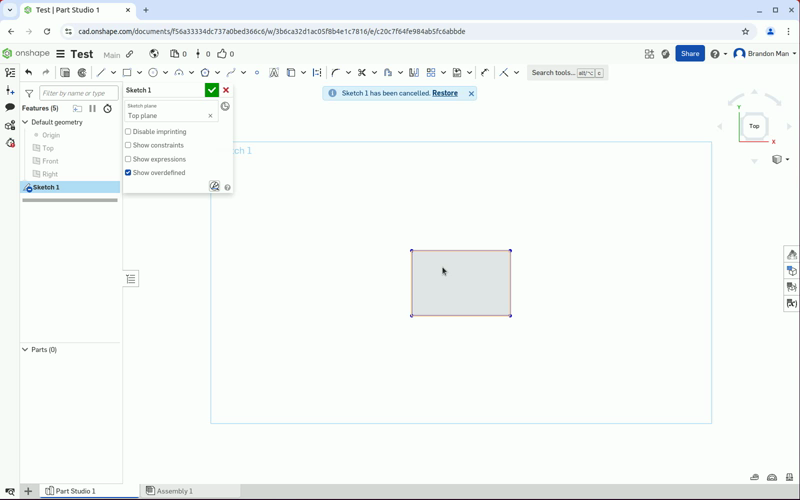
click(442, 266)
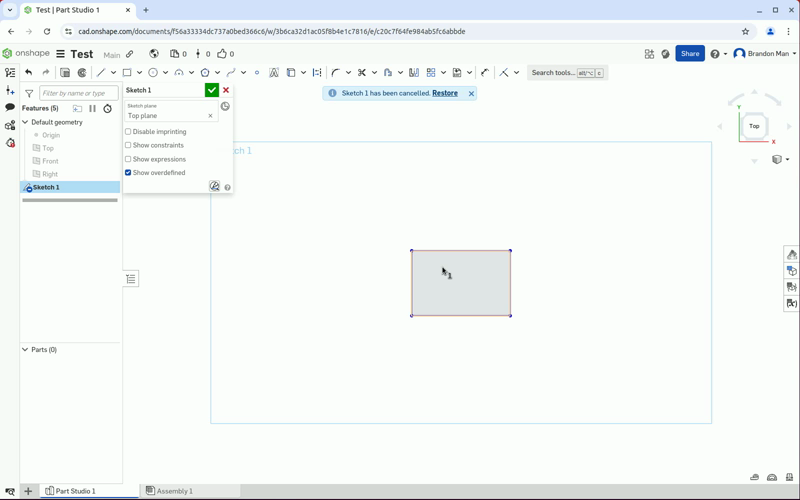
mouse_move(73, 352)
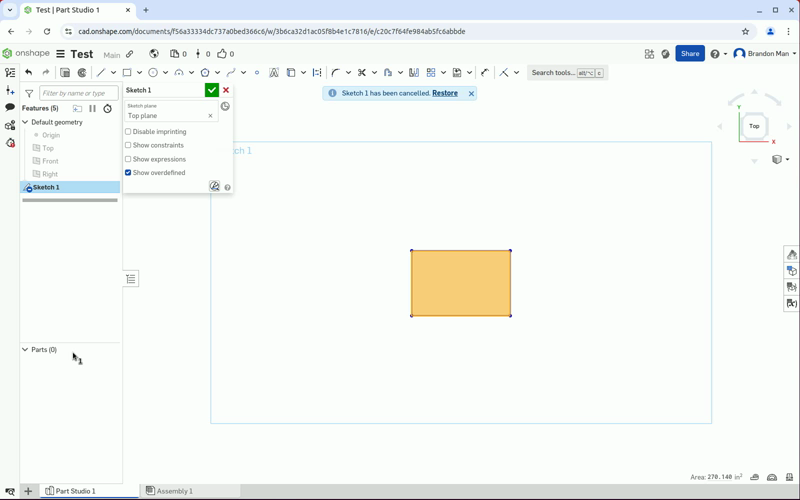
key(shift+y)
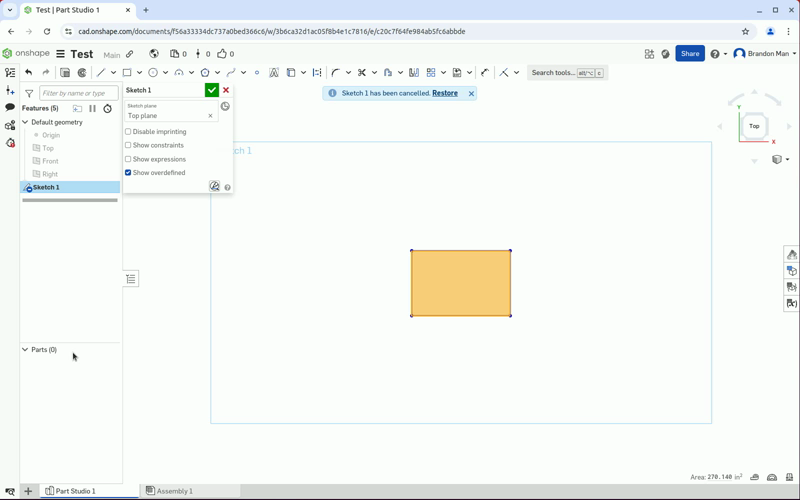
key(shift+e)
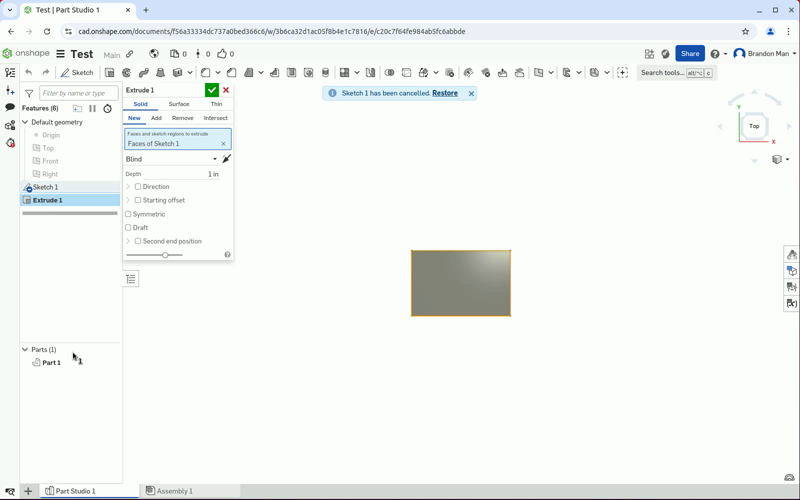
mouse_move(143, 106)
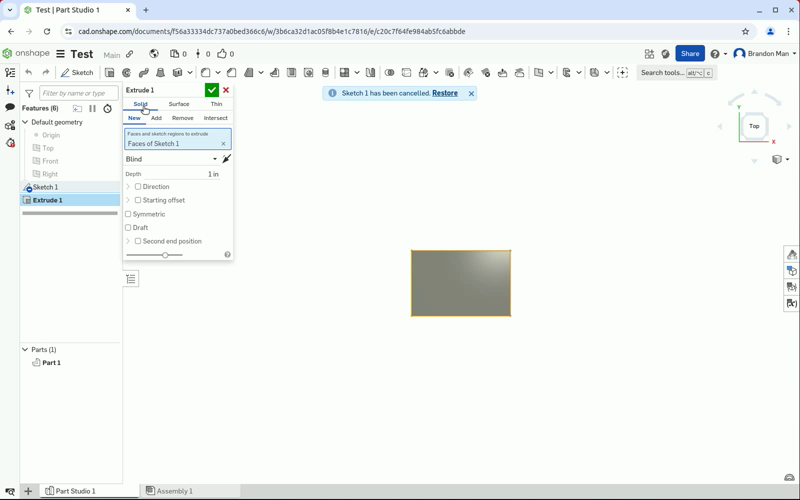
click(143, 106)
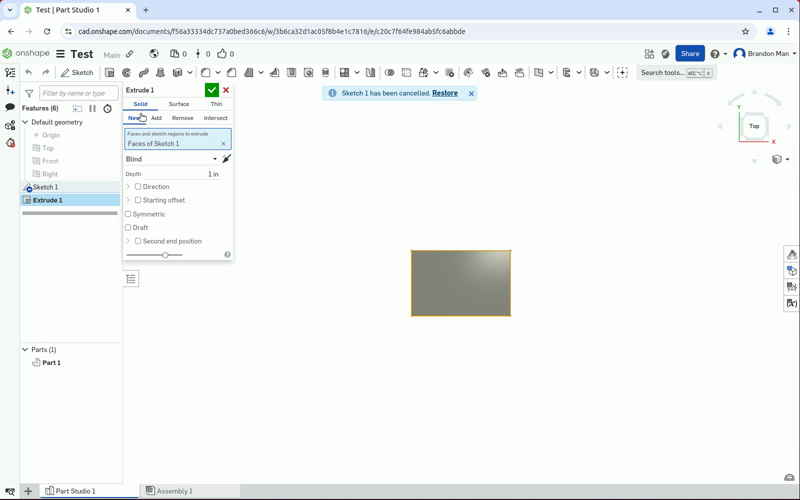
mouse_move(137, 120)
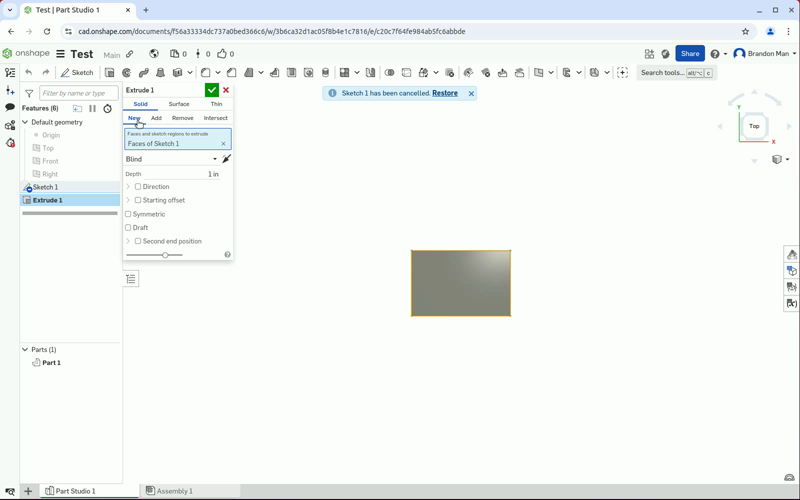
click(137, 120)
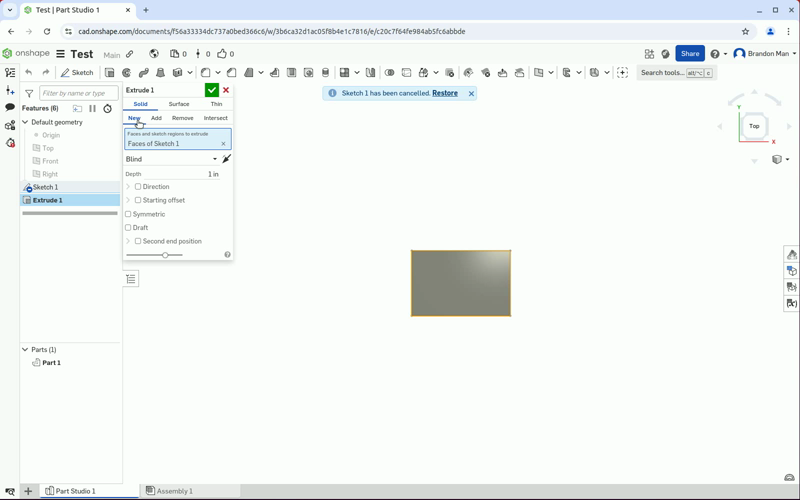
key(tab, 4)
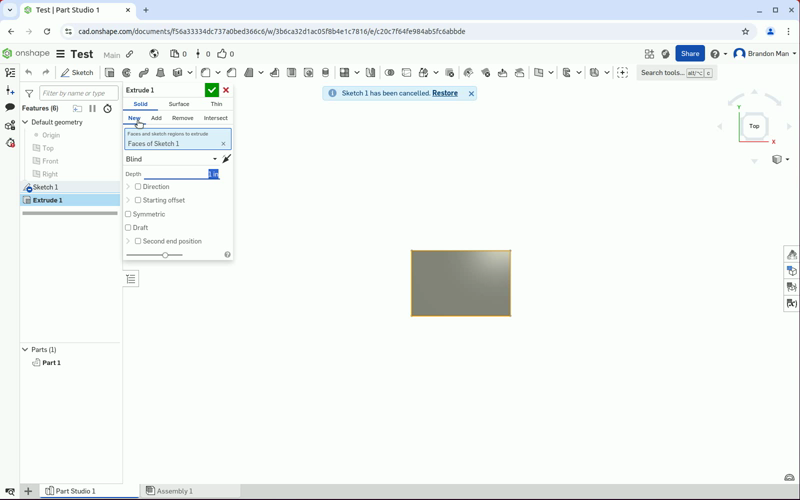
text(2.648)
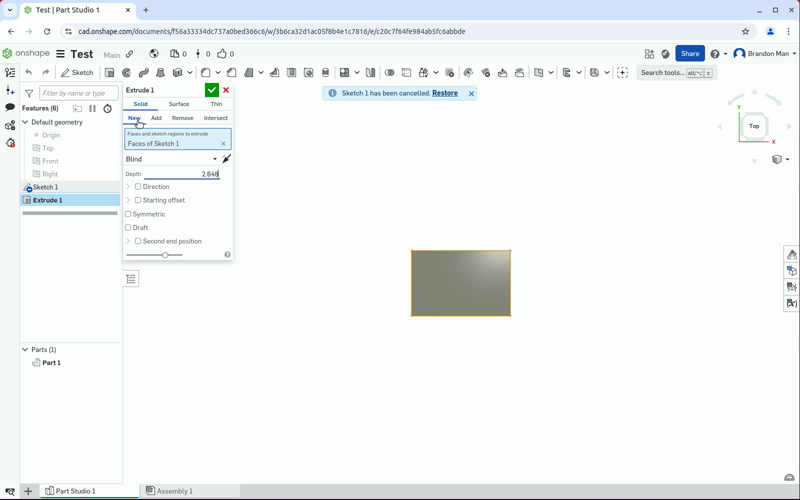
key(enter)
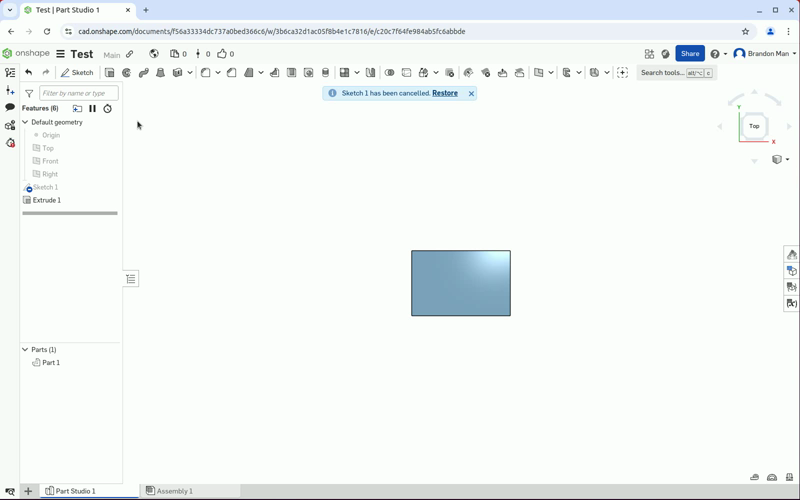
key(shift+h)
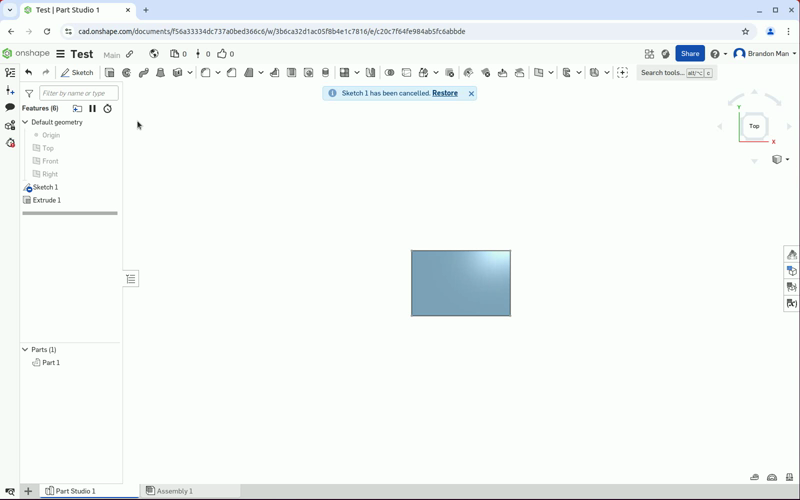
key(shift+h)
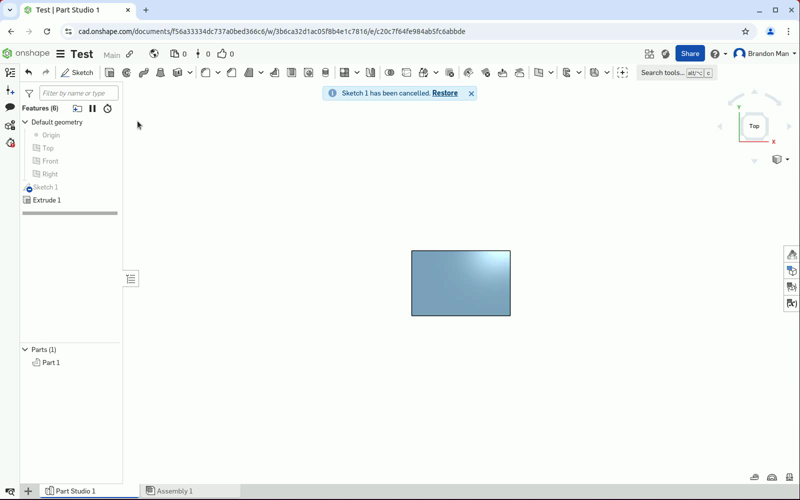
mouse_move(73, 189)
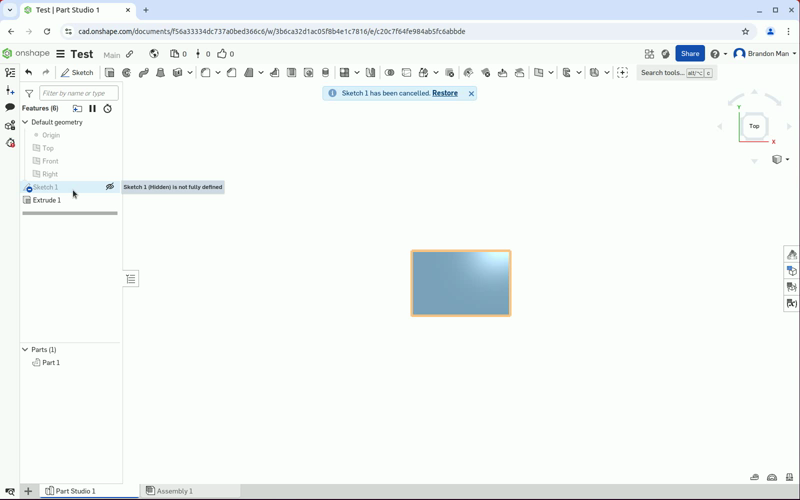
click(73, 189)
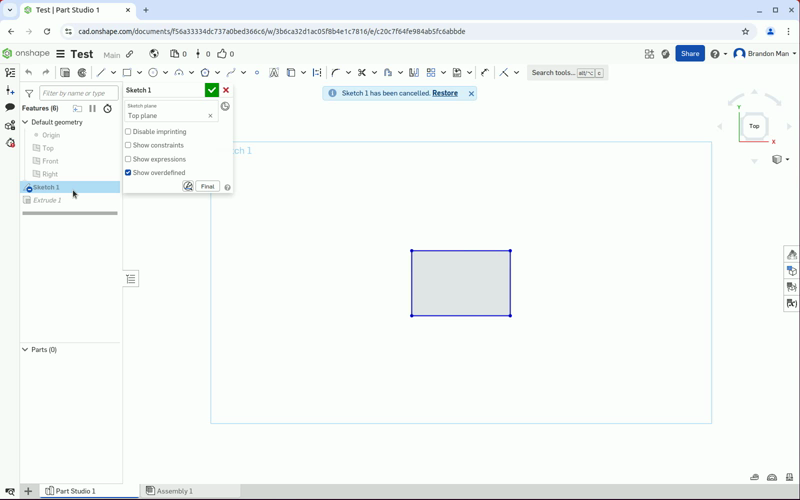
mouse_move(229, 92)
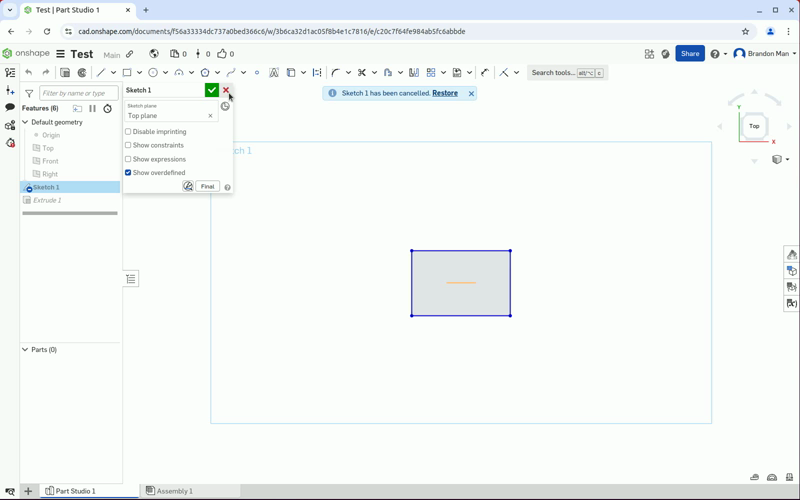
click(229, 92)
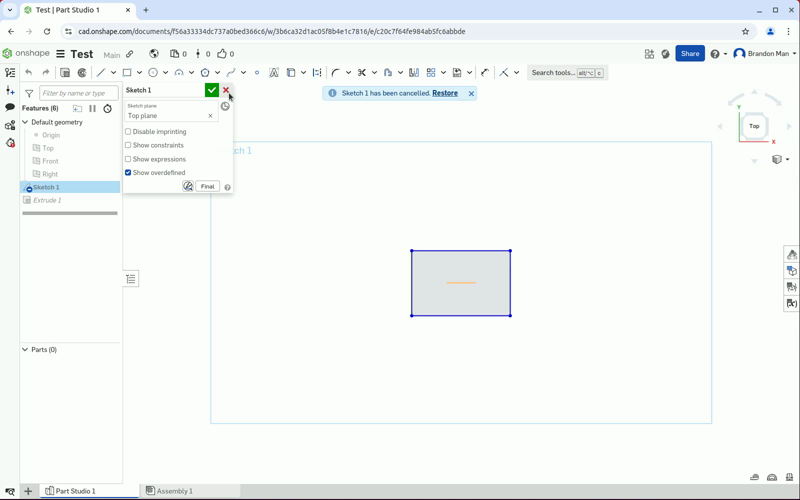
key(shift+s)
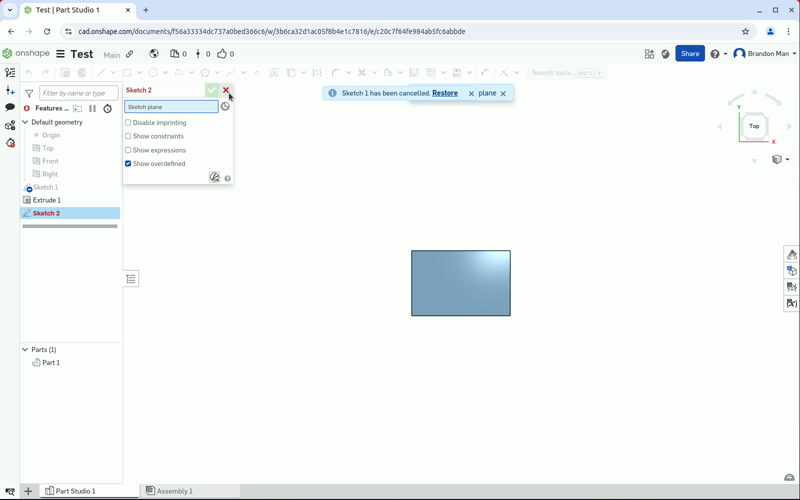
mouse_move(73, 150)
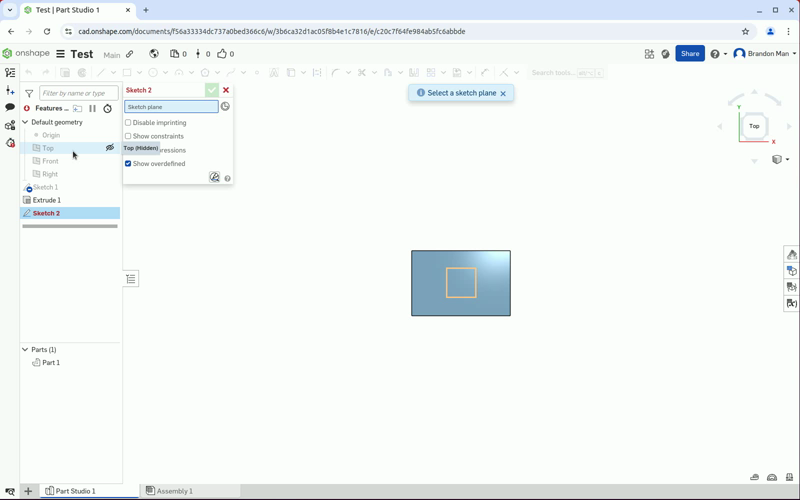
click(73, 150)
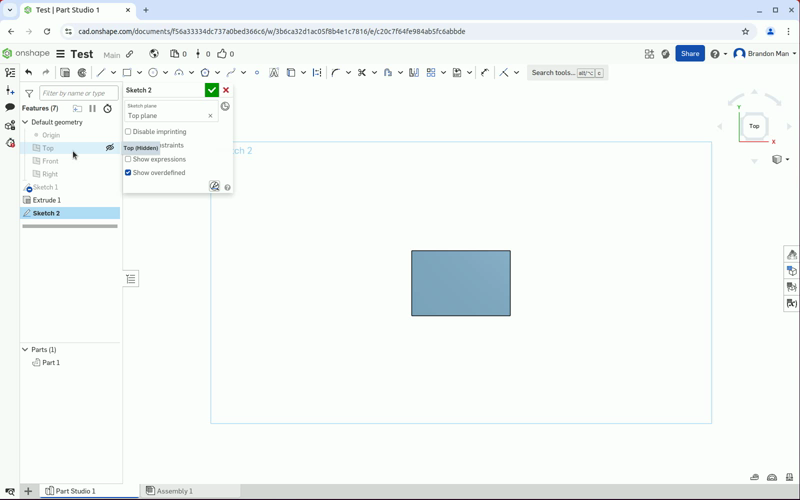
mouse_move(73, 352)
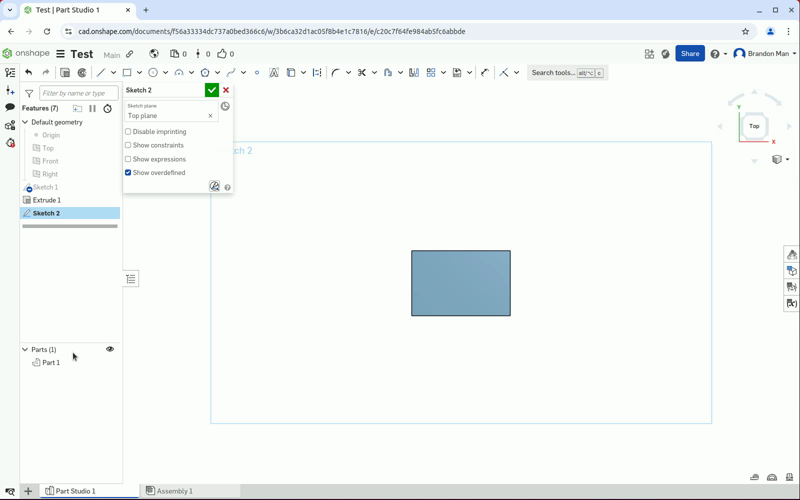
key(y)
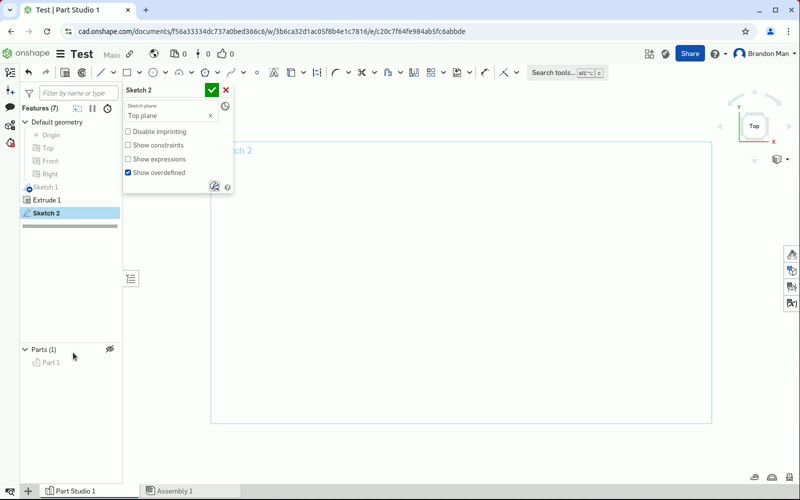
key(c)
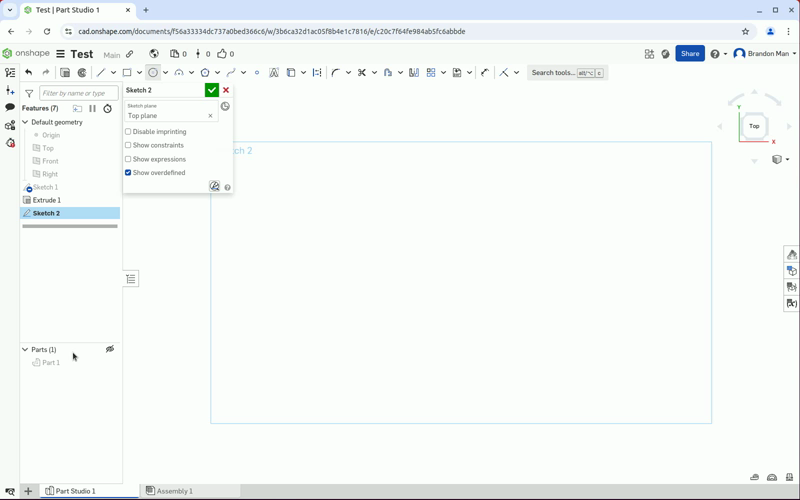
key_down(shift)
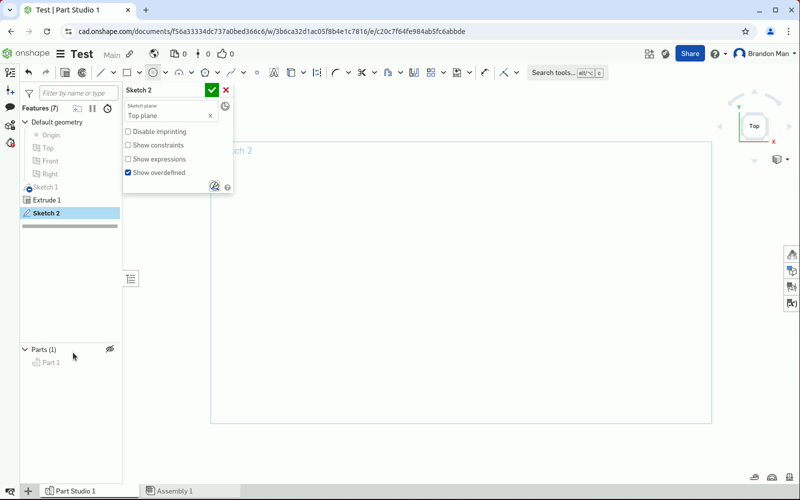
mouse_move(534, 282)
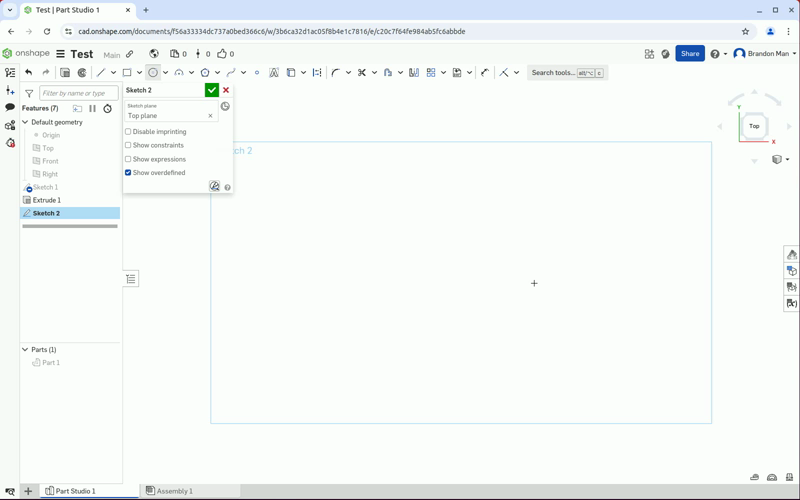
click(534, 282)
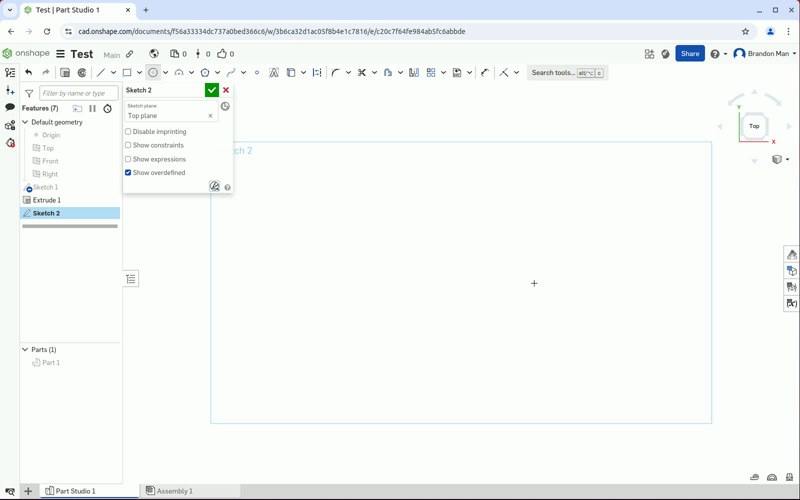
key_up(shift)
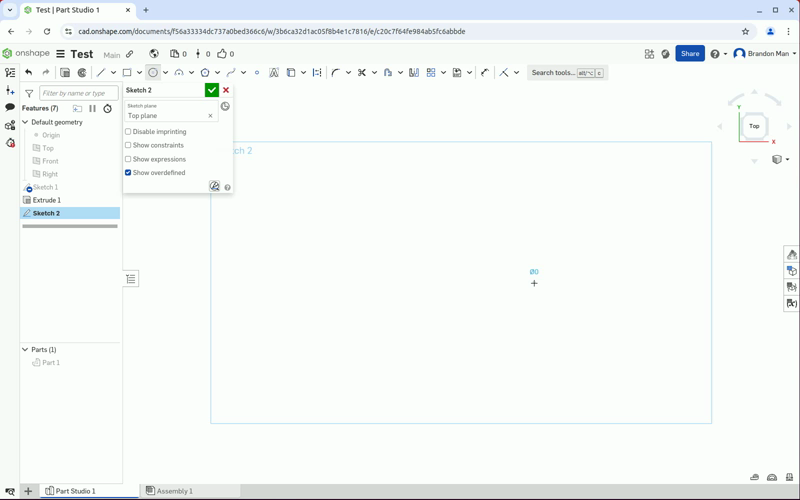
mouse_move(573, 282)
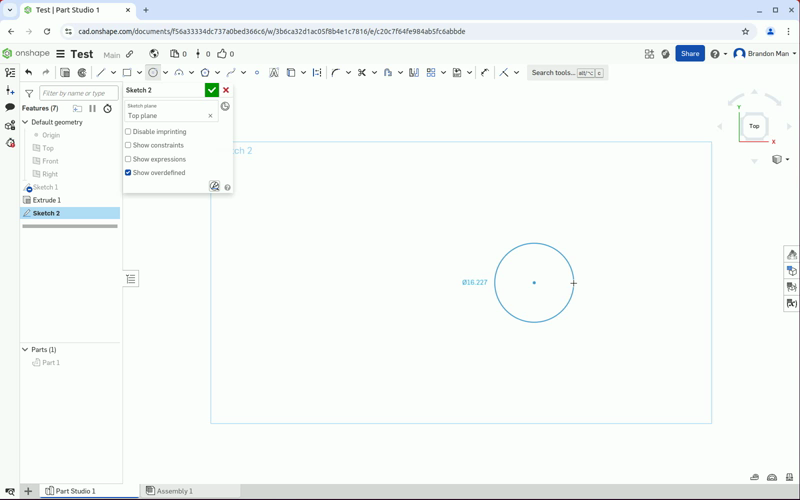
click(573, 282)
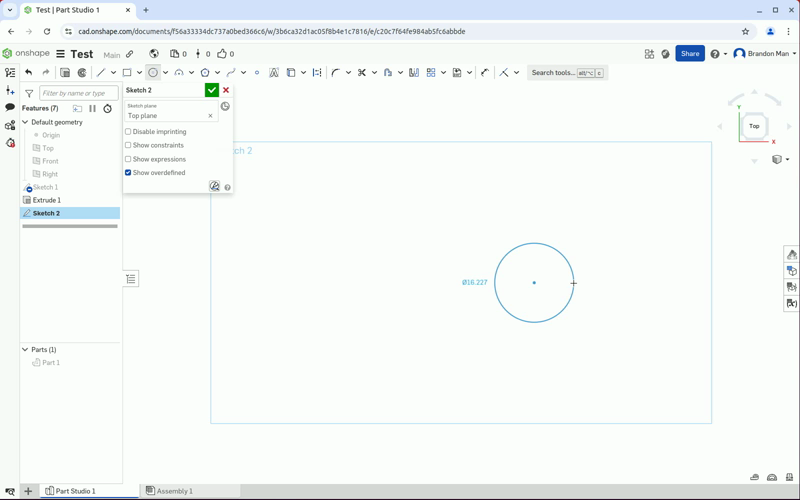
key(esc)
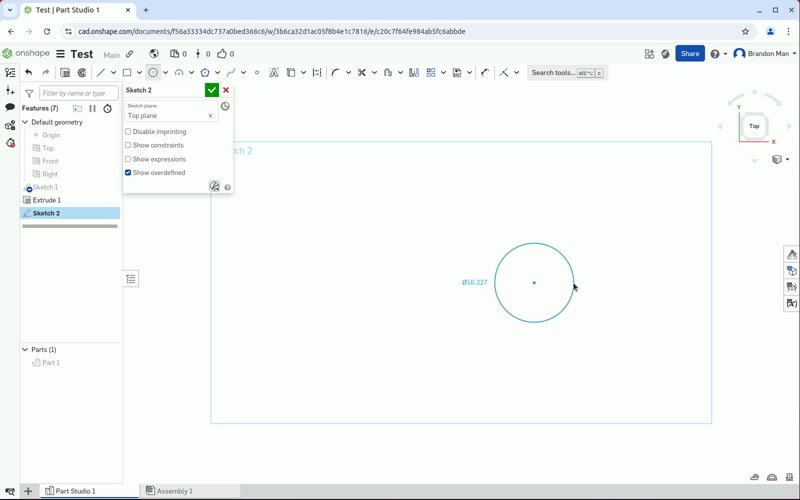
mouse_move(543, 265)
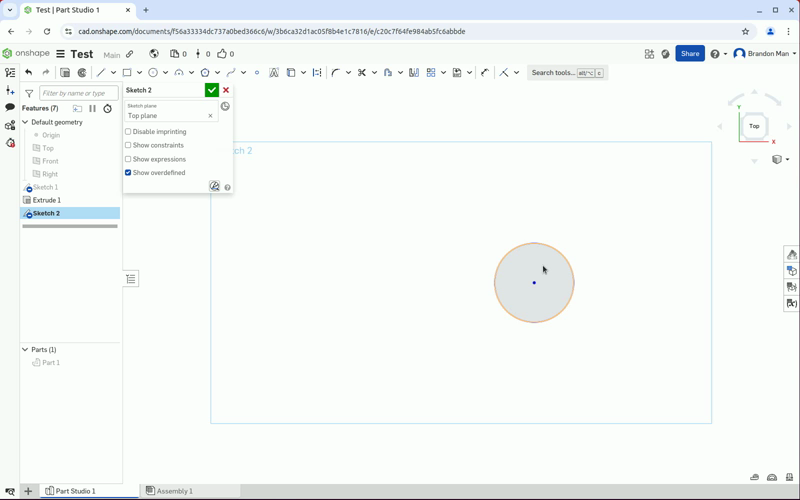
click(543, 265)
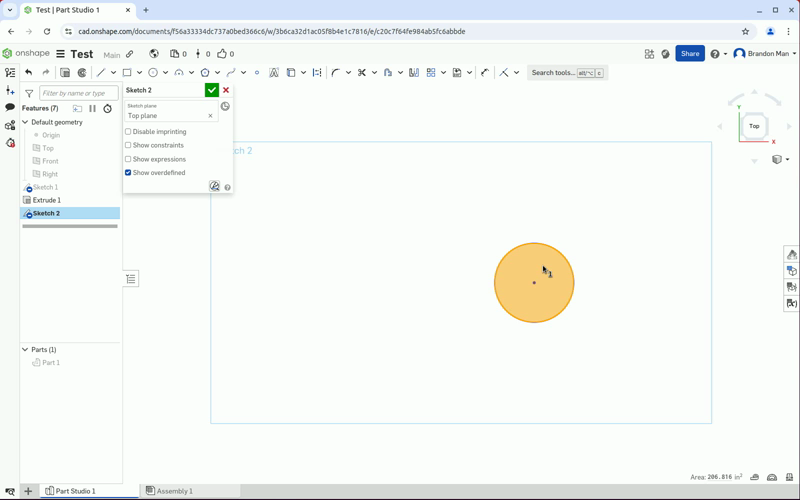
mouse_move(73, 352)
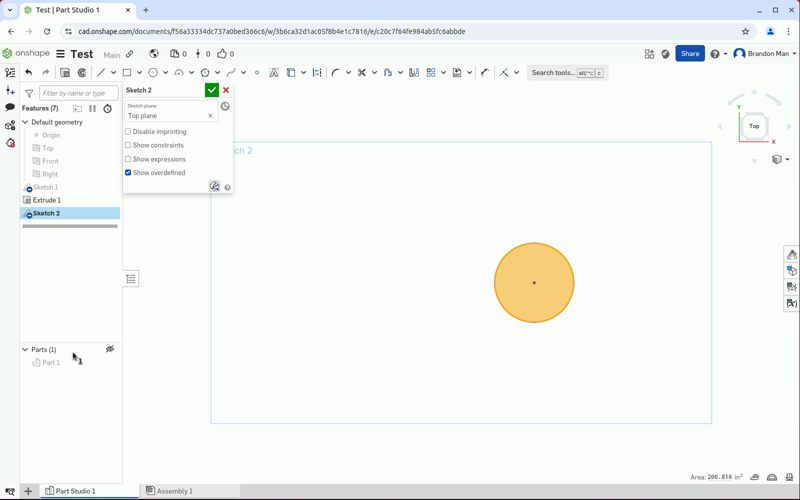
key(shift+y)
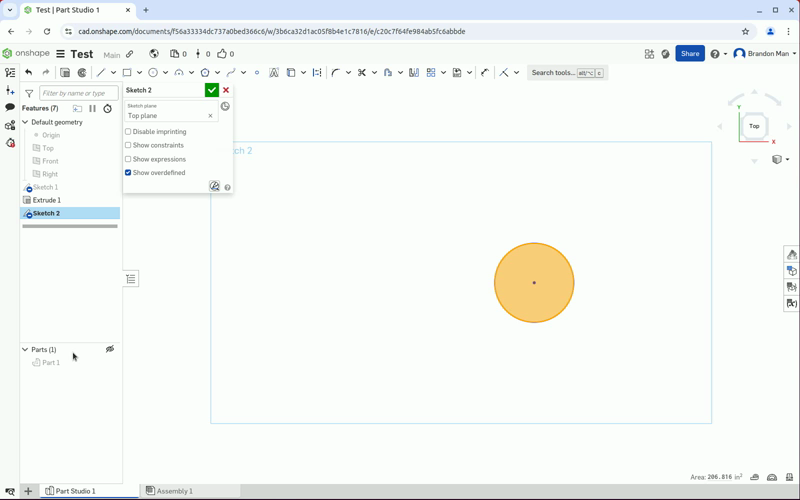
key(shift+e)
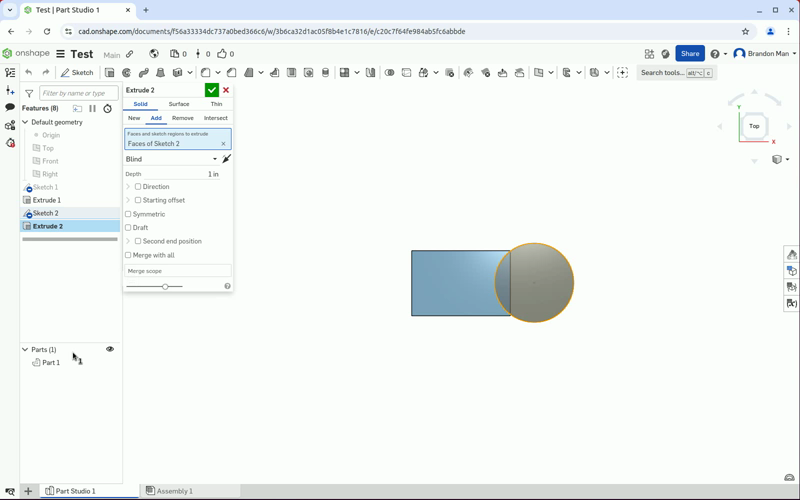
mouse_move(143, 106)
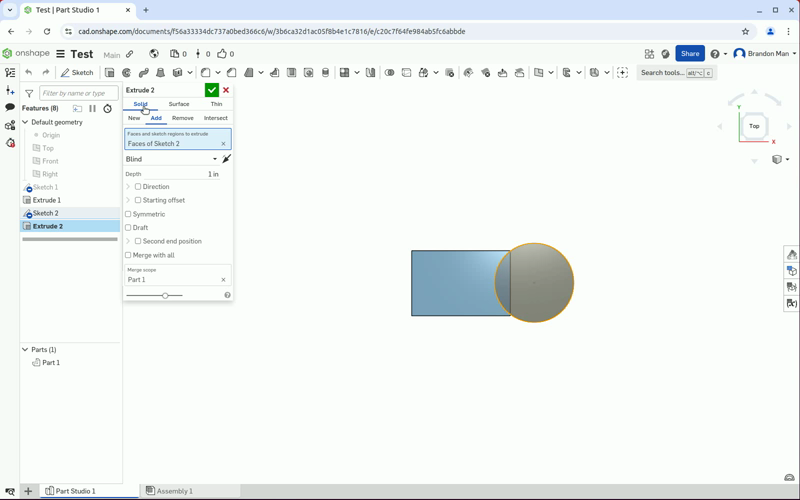
click(143, 106)
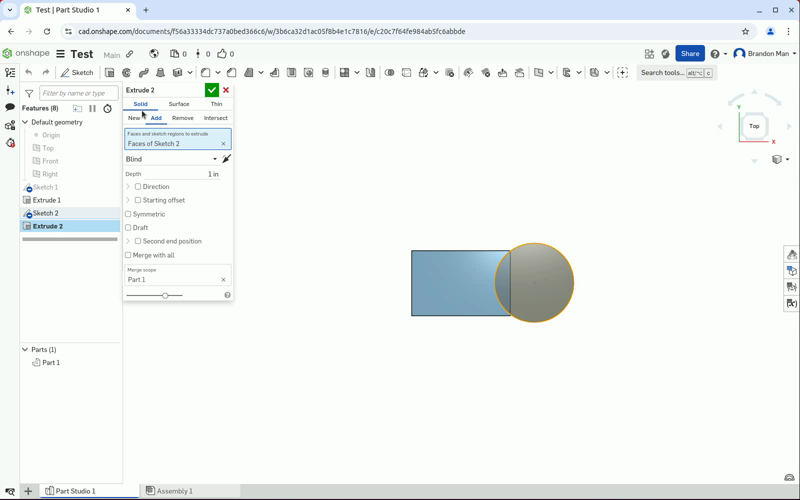
mouse_move(137, 120)
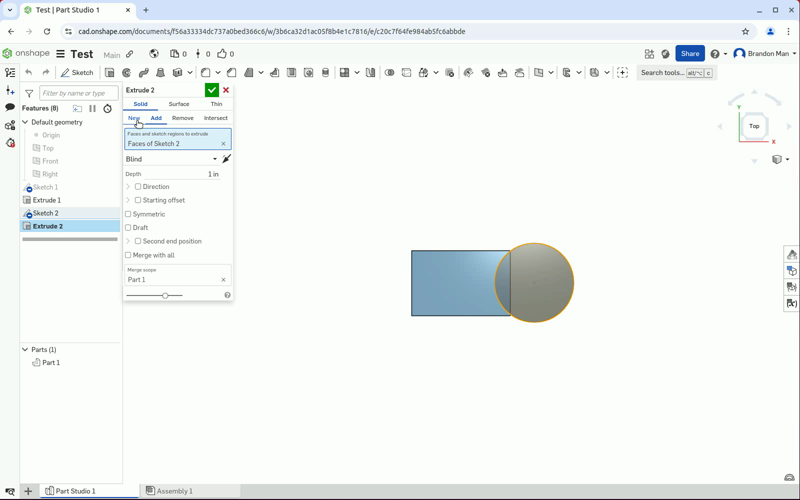
click(137, 120)
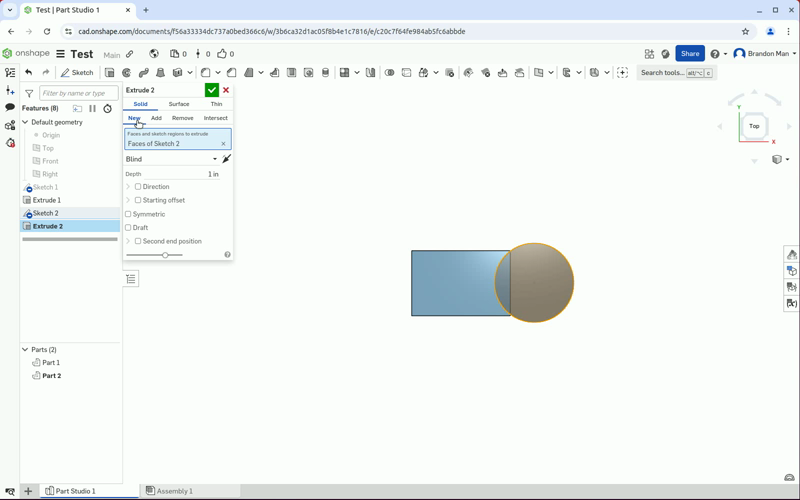
key(tab, 4)
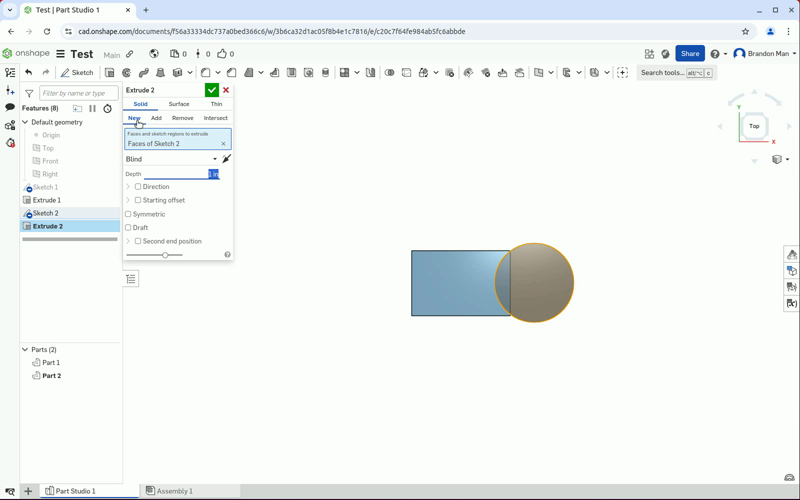
text(10.591)
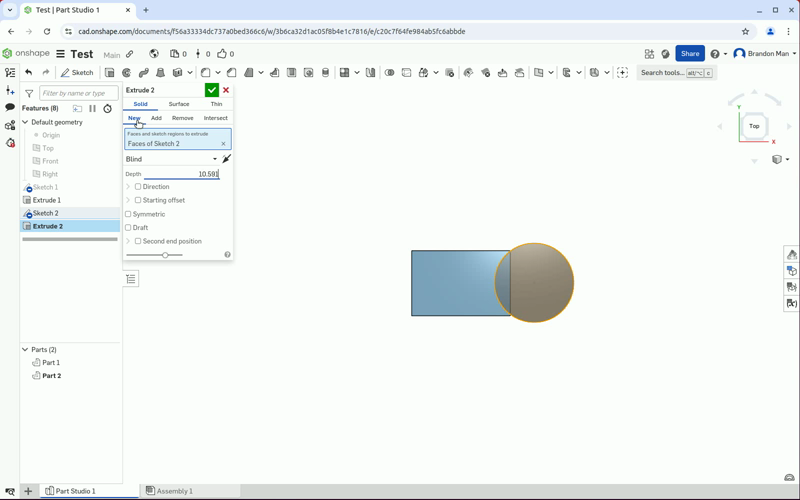
key(enter)
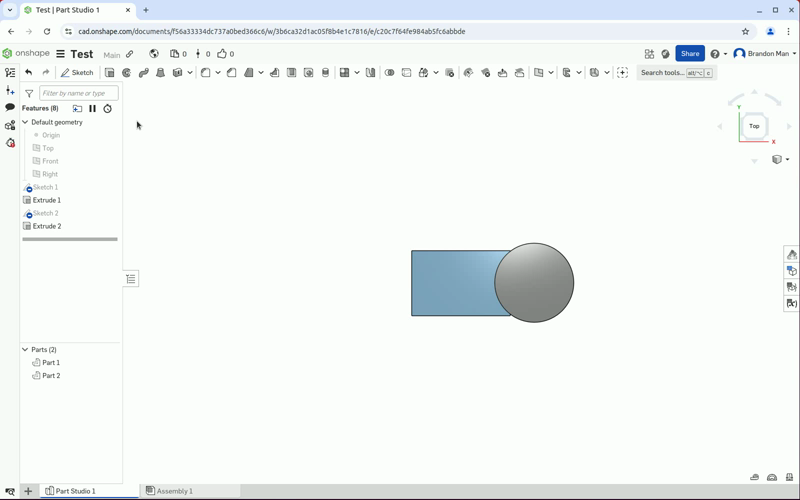
key(shift+h)
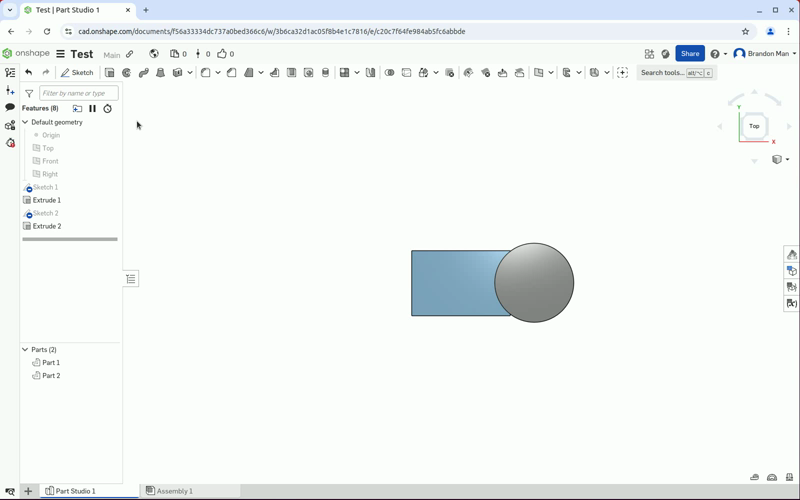
key(shift+h)
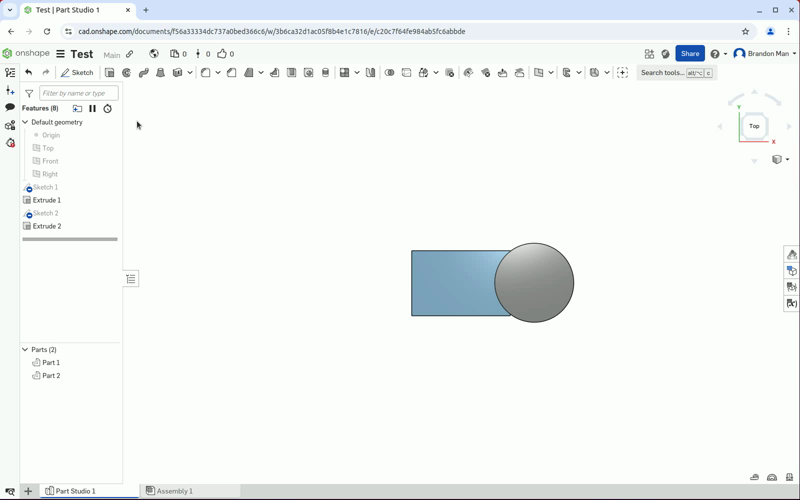
mouse_move(73, 189)
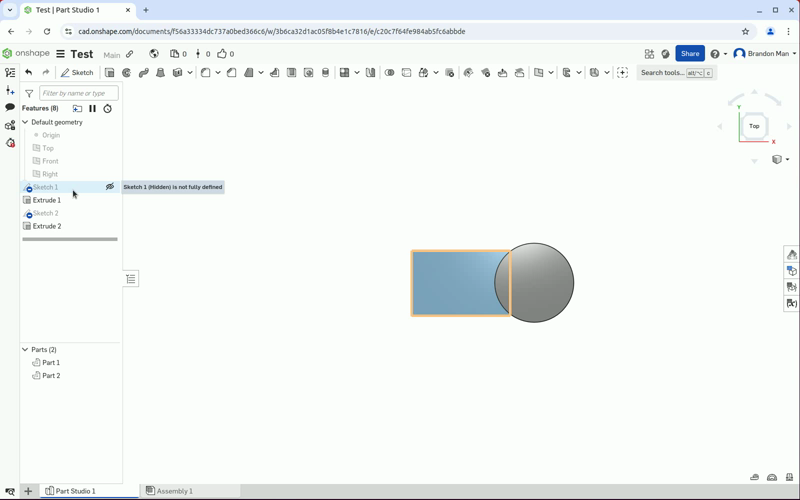
click(73, 189)
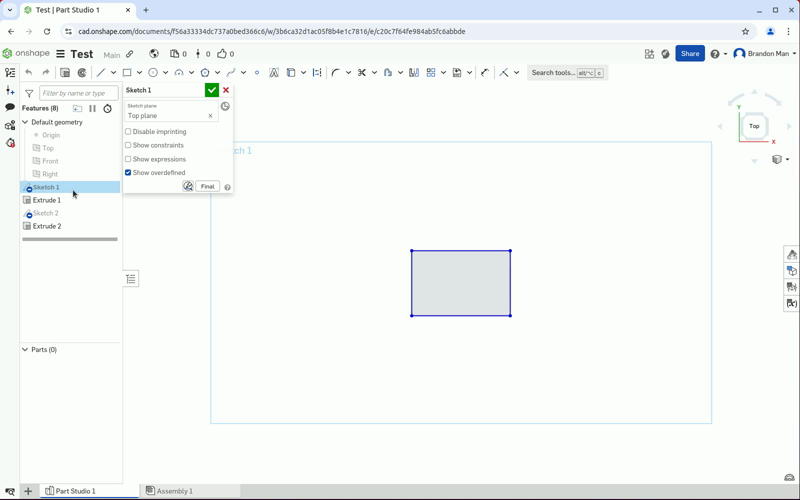
mouse_move(229, 92)
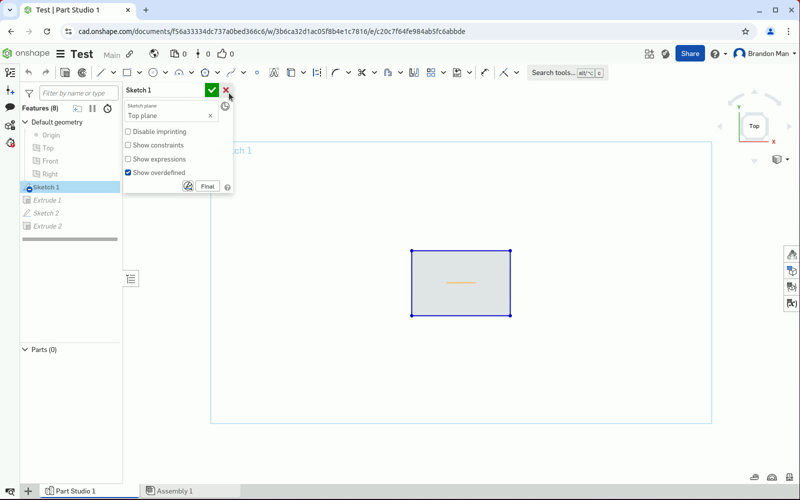
click(229, 92)
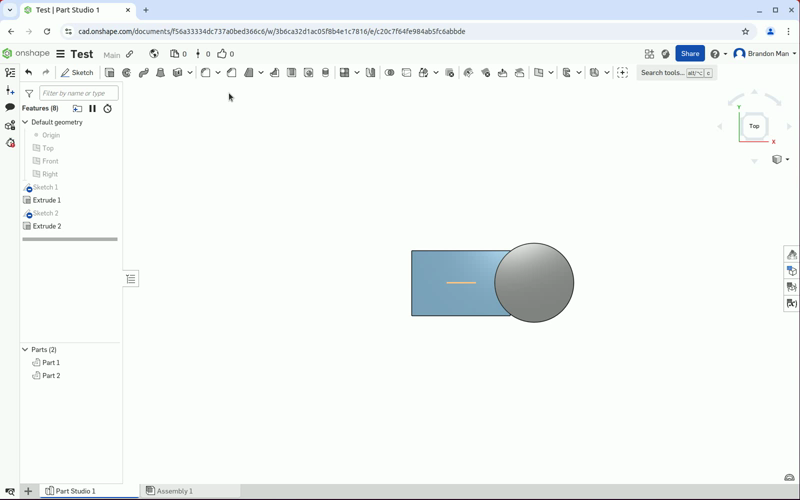
mouse_move(541, 75)
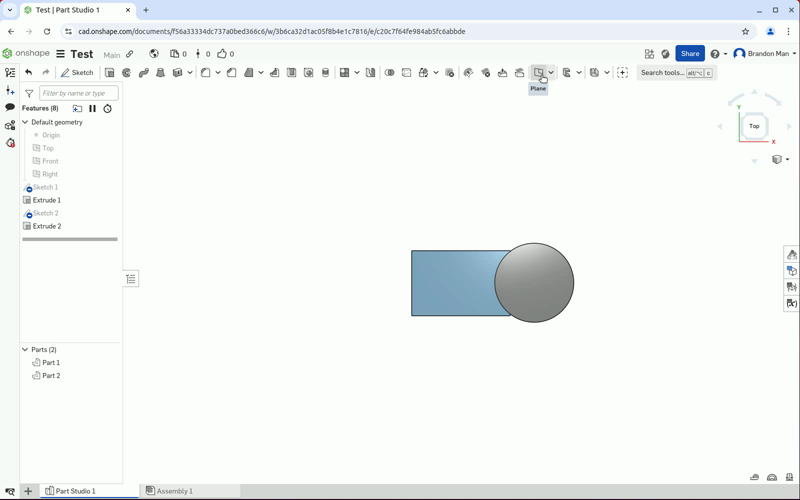
click(541, 75)
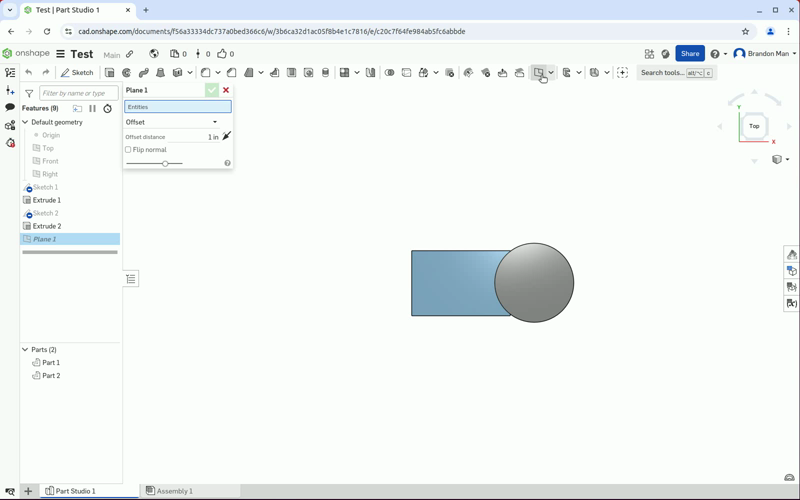
mouse_move(73, 150)
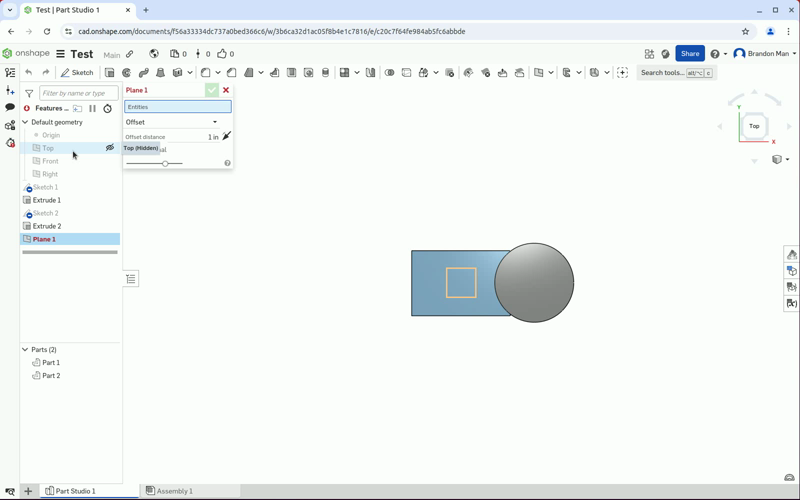
click(73, 150)
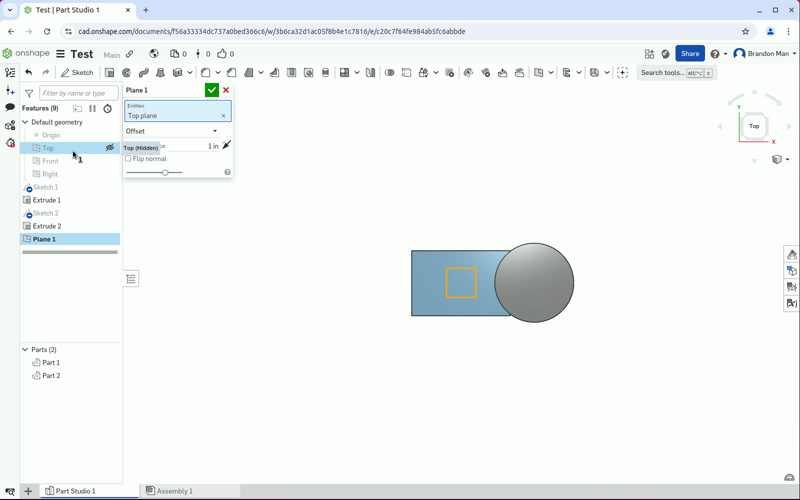
key(tab, 2)
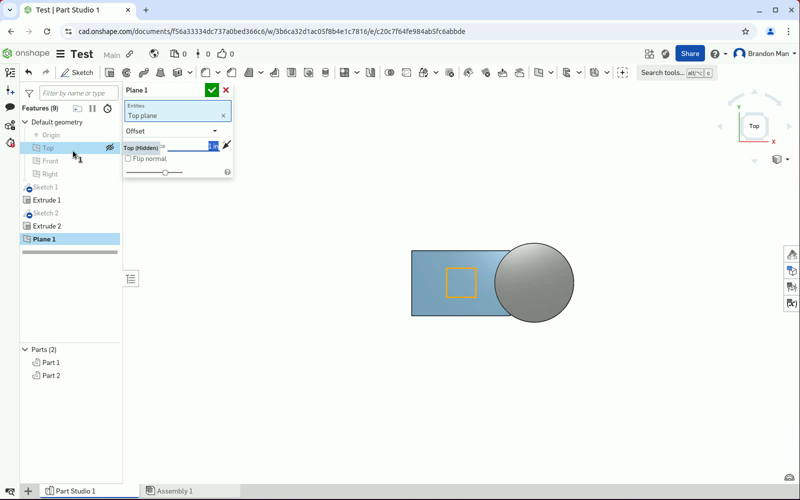
text(10.599)
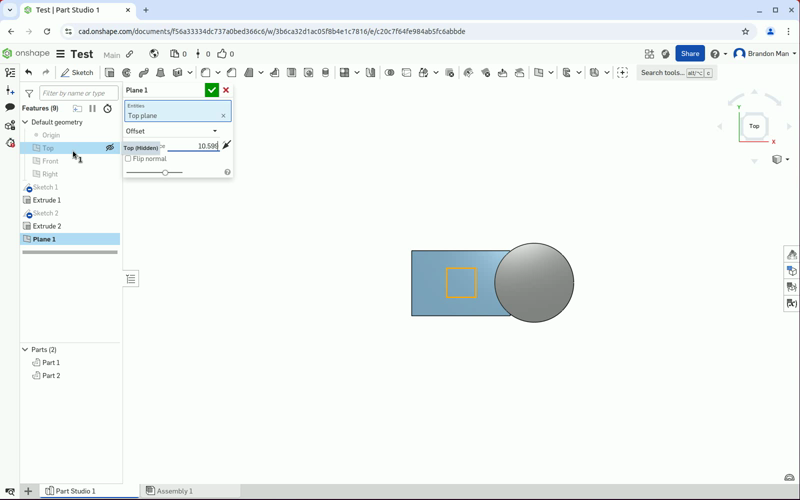
key(enter, 2)
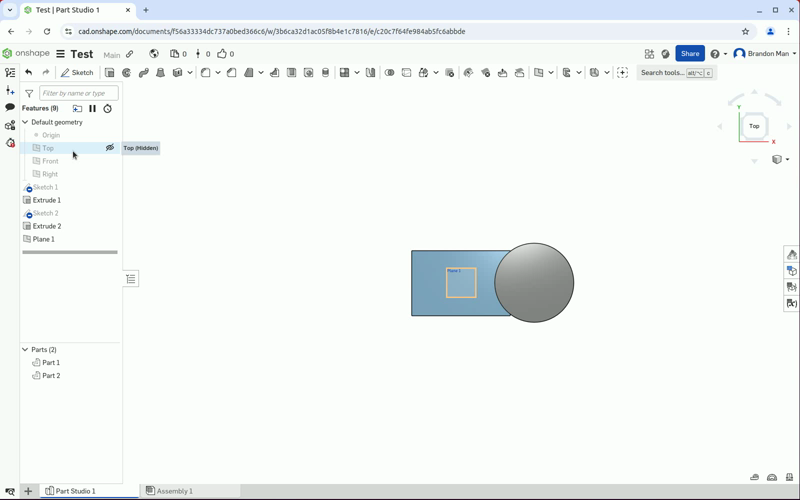
key(shift+s)
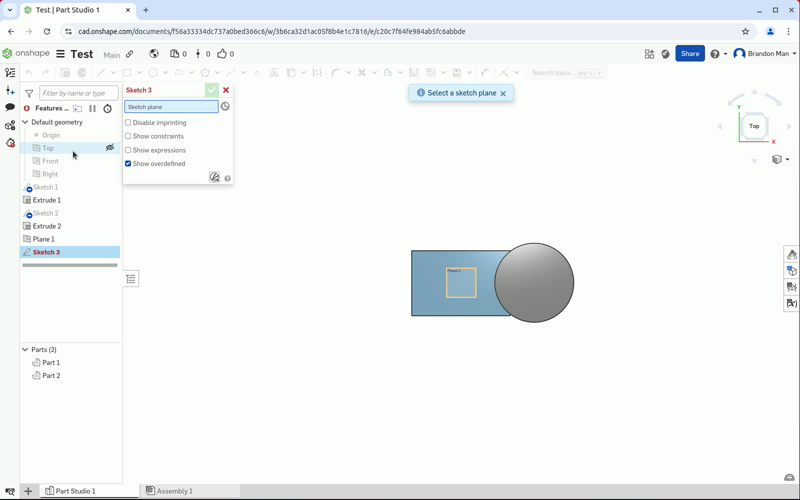
mouse_move(73, 241)
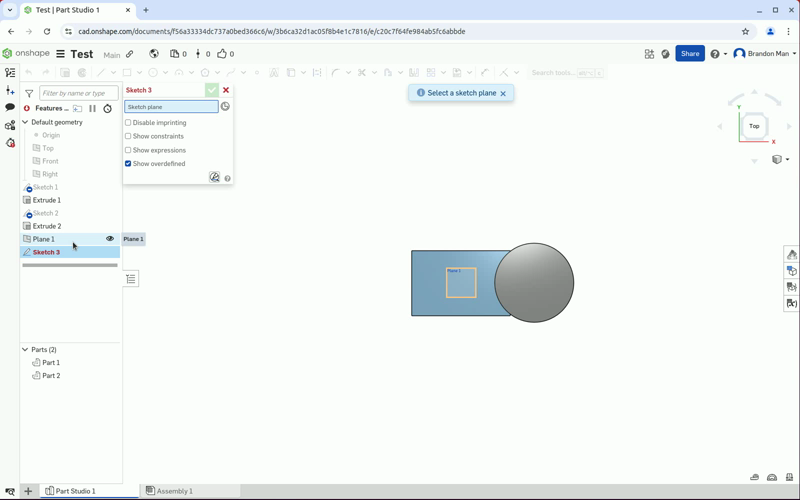
click(73, 241)
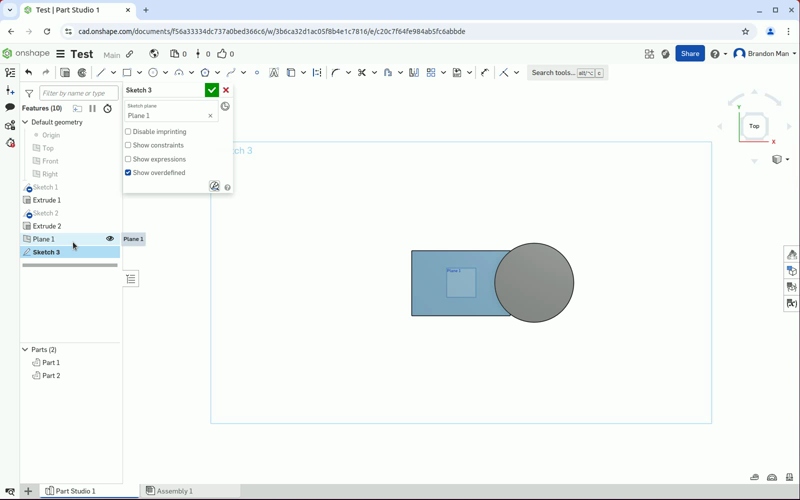
mouse_move(73, 352)
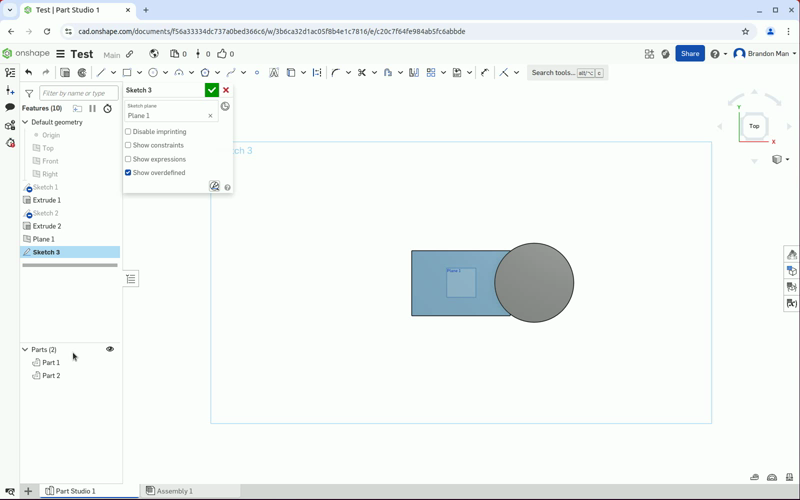
key(y)
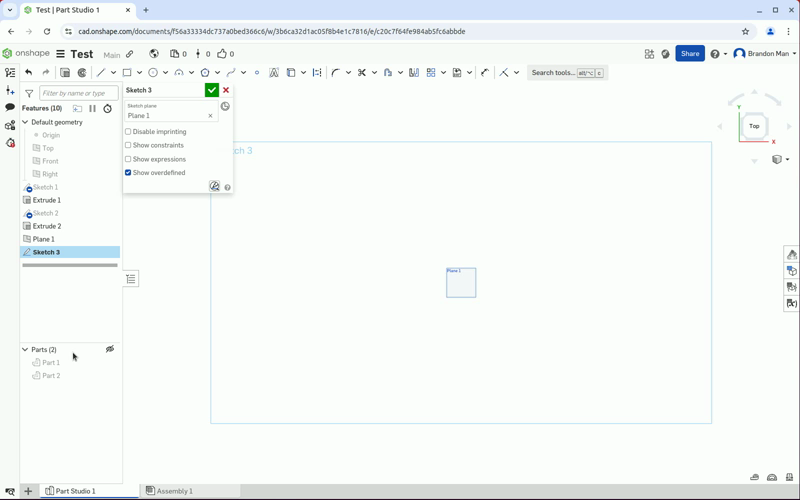
key(c)
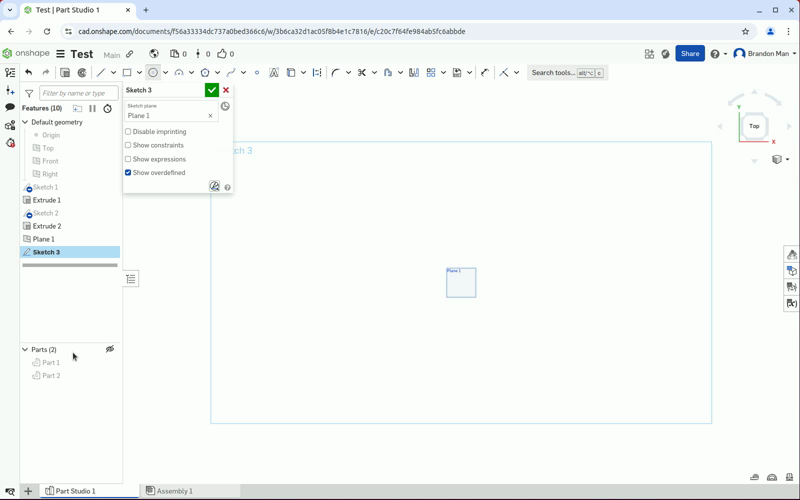
key_down(shift)
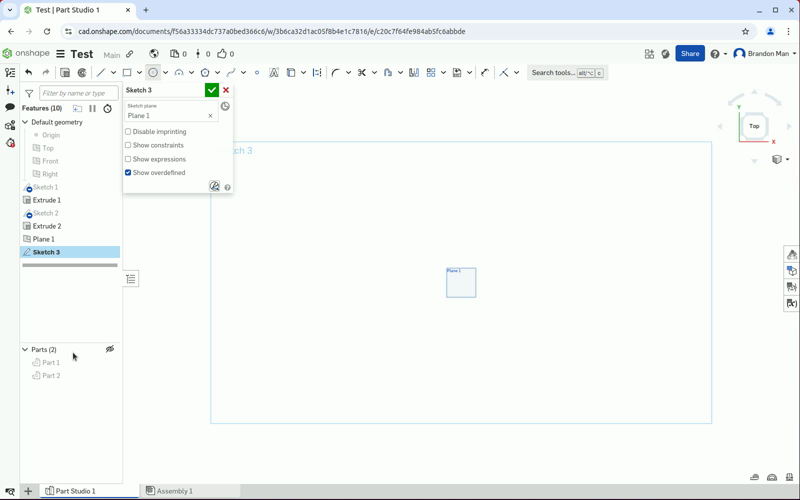
mouse_move(534, 282)
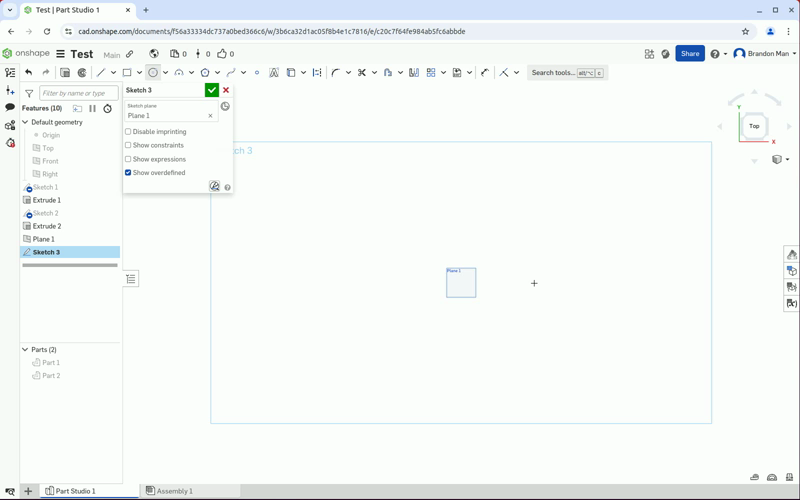
click(534, 282)
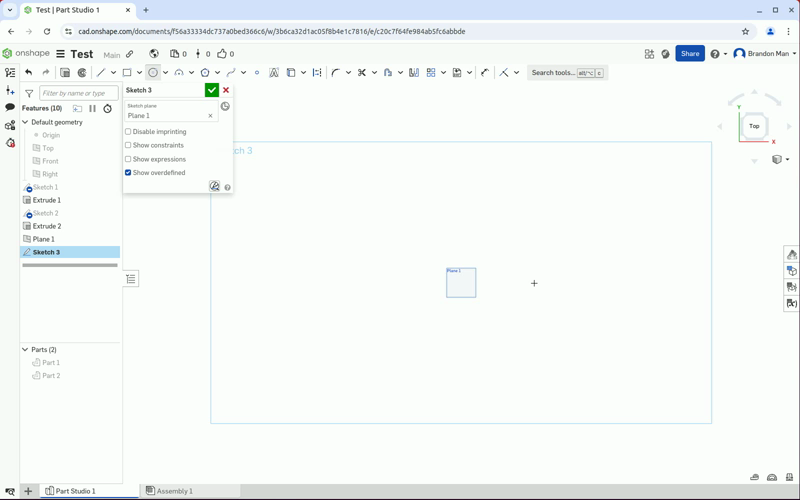
key_up(shift)
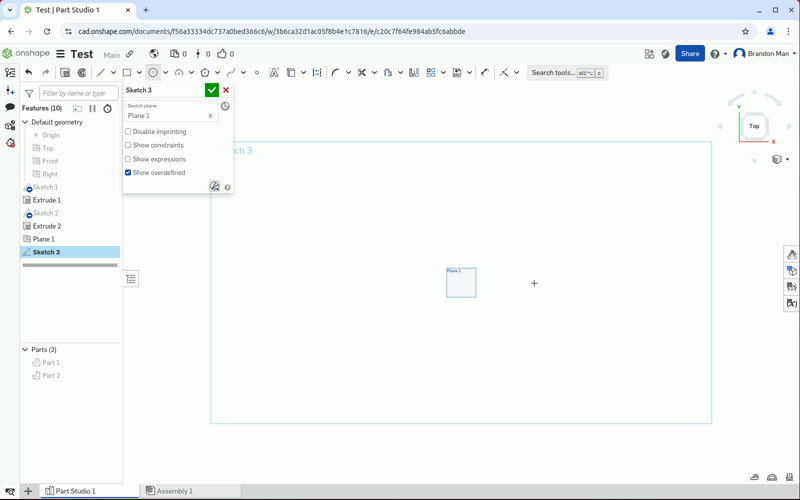
mouse_move(564, 282)
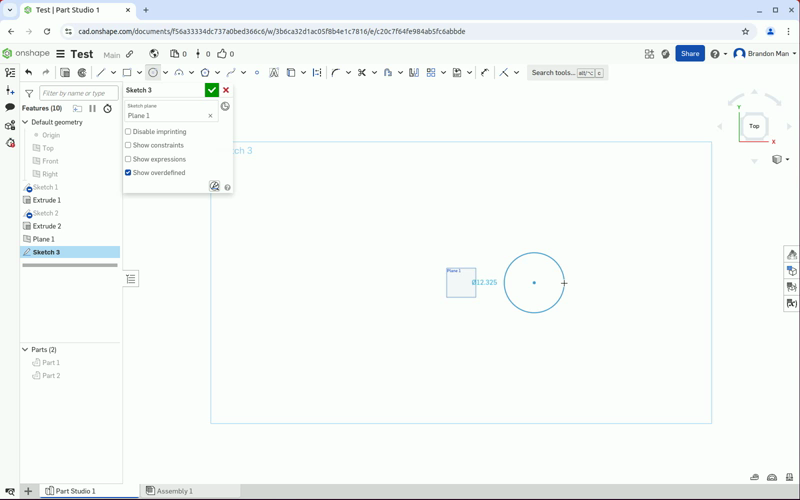
click(564, 282)
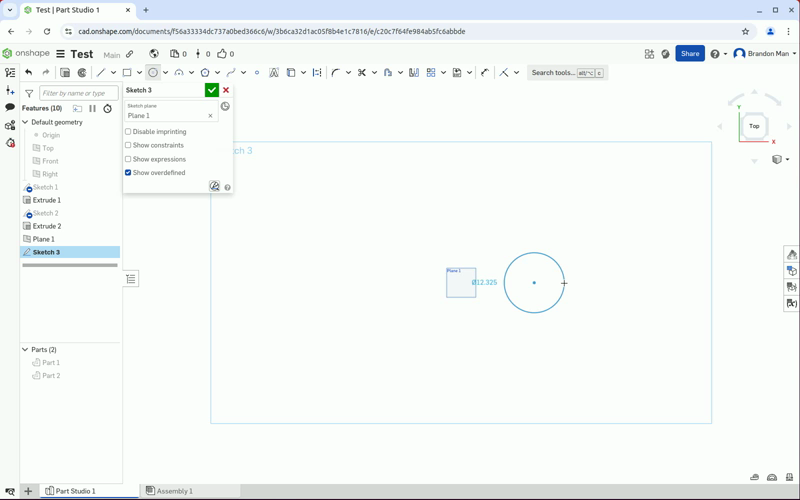
key(esc)
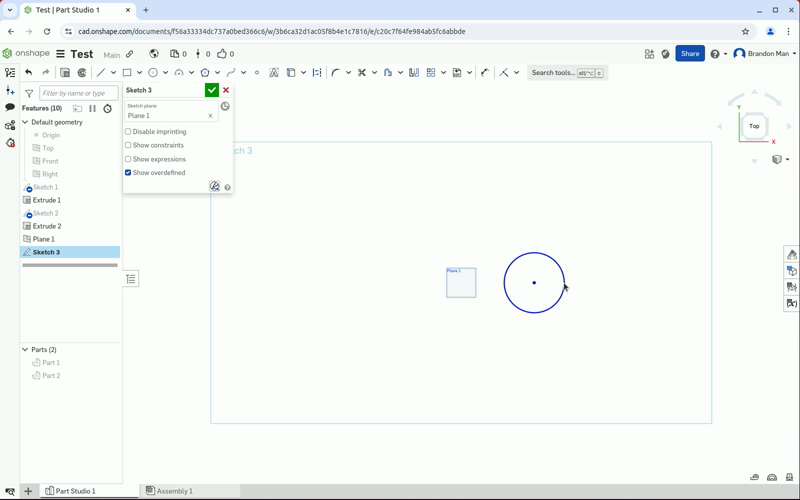
mouse_move(519, 287)
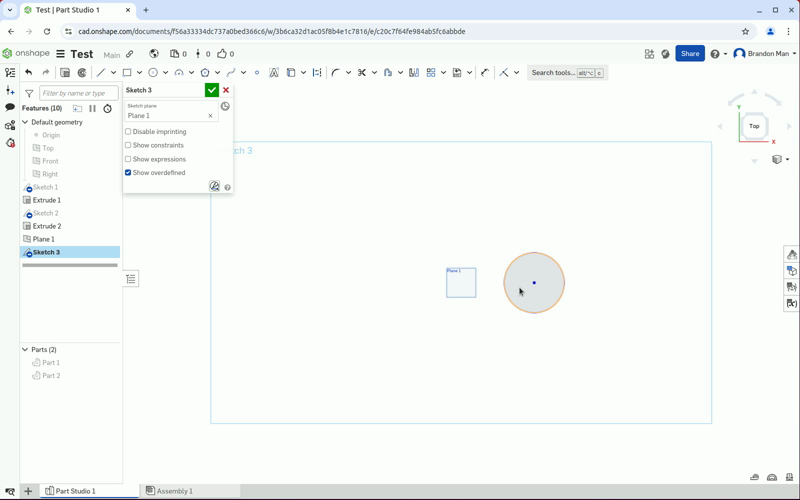
click(519, 287)
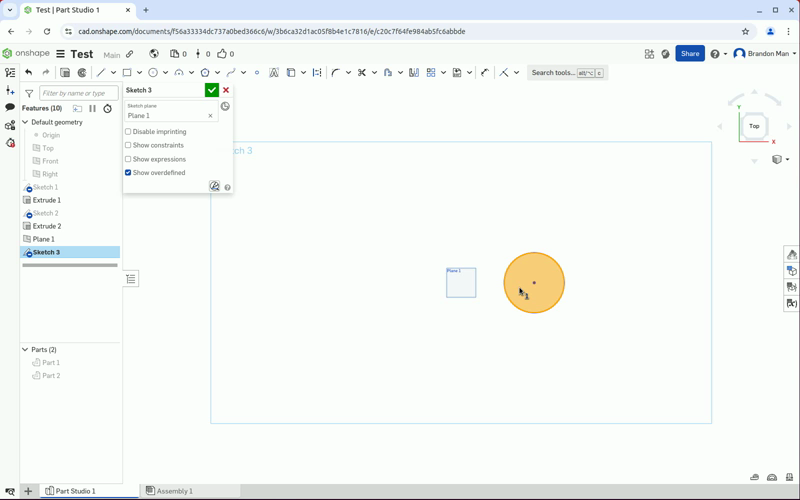
mouse_move(73, 352)
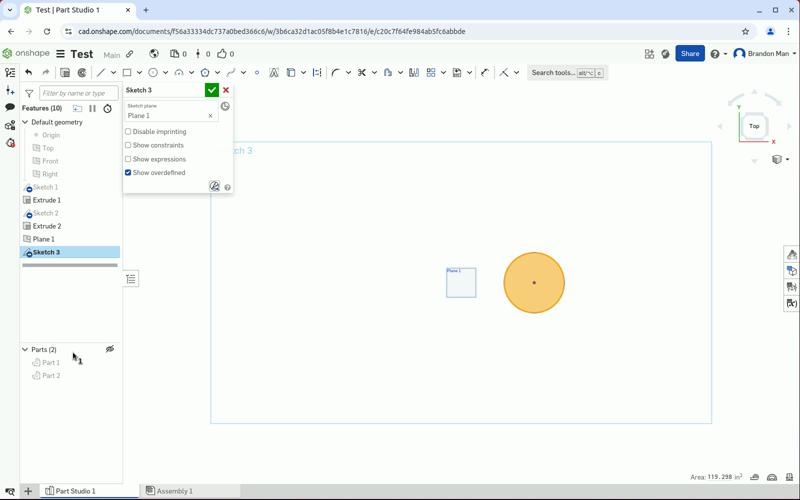
key(shift+y)
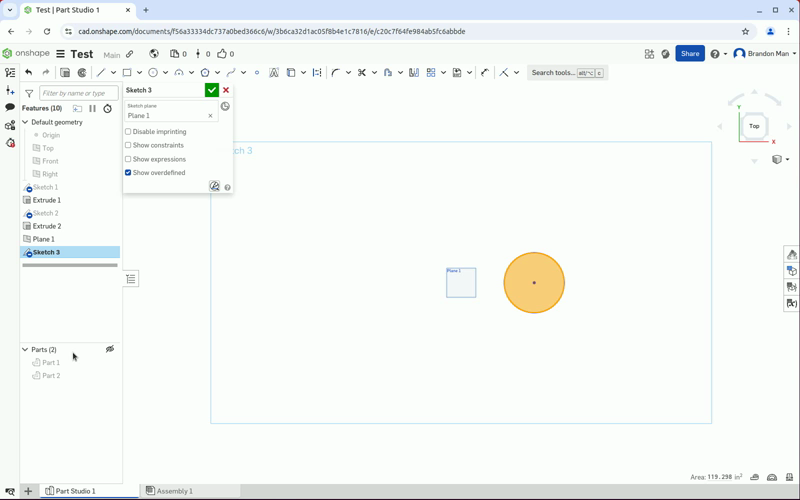
key(shift+e)
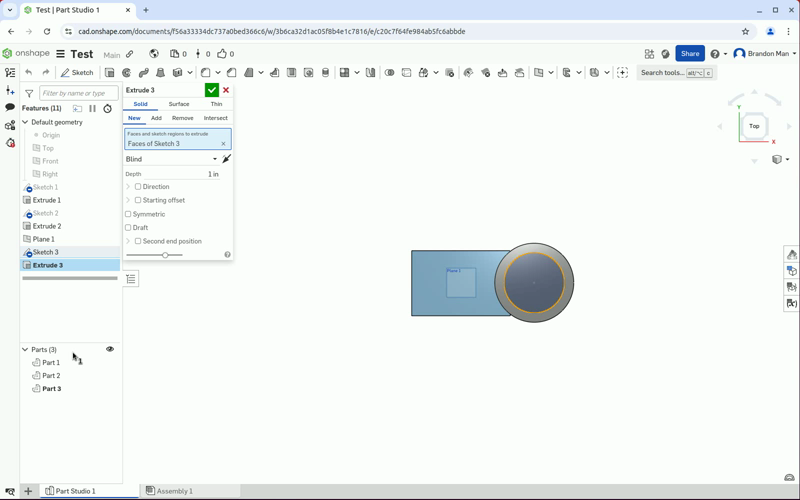
mouse_move(143, 106)
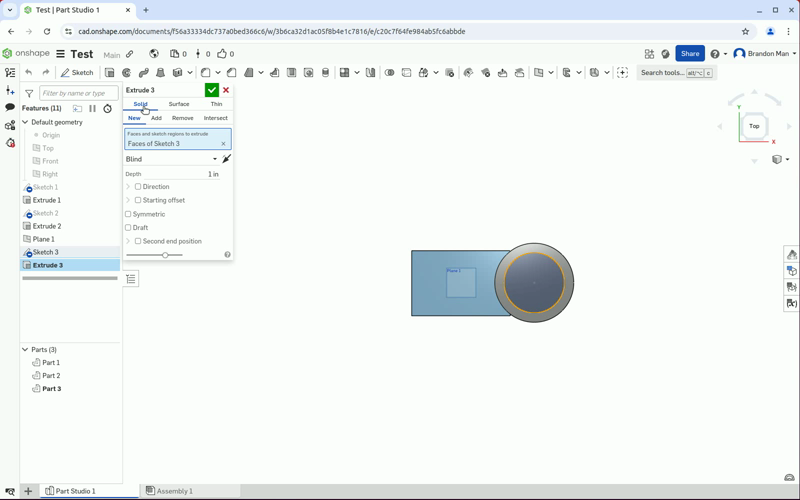
click(143, 106)
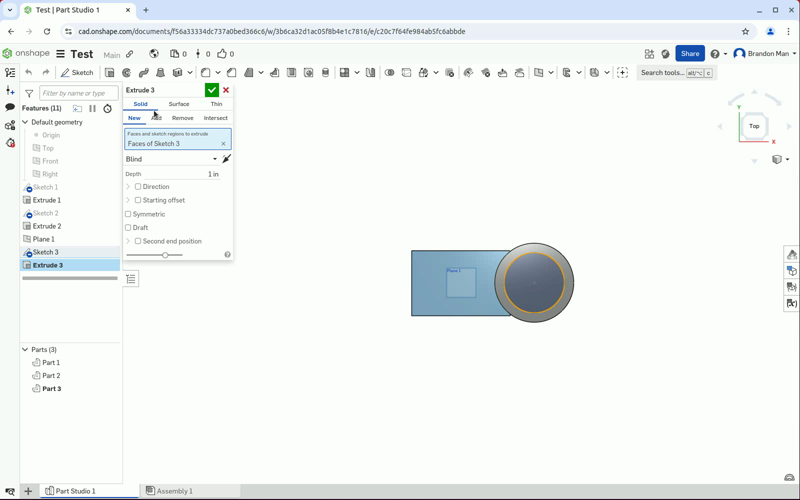
mouse_move(186, 120)
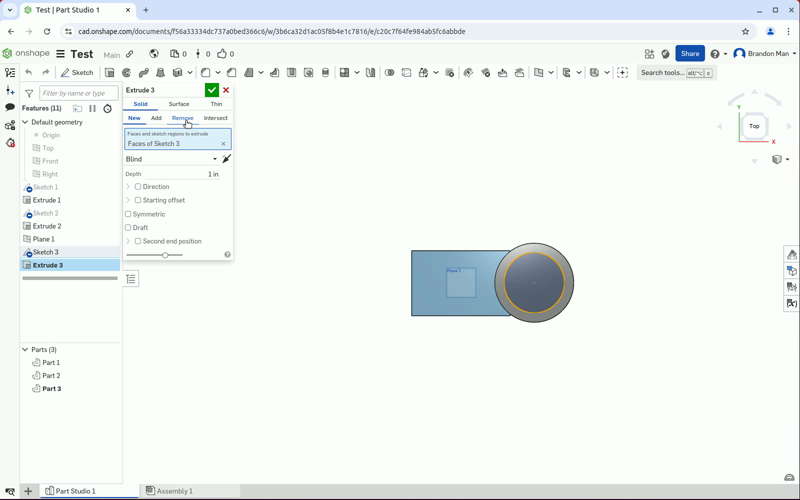
click(186, 120)
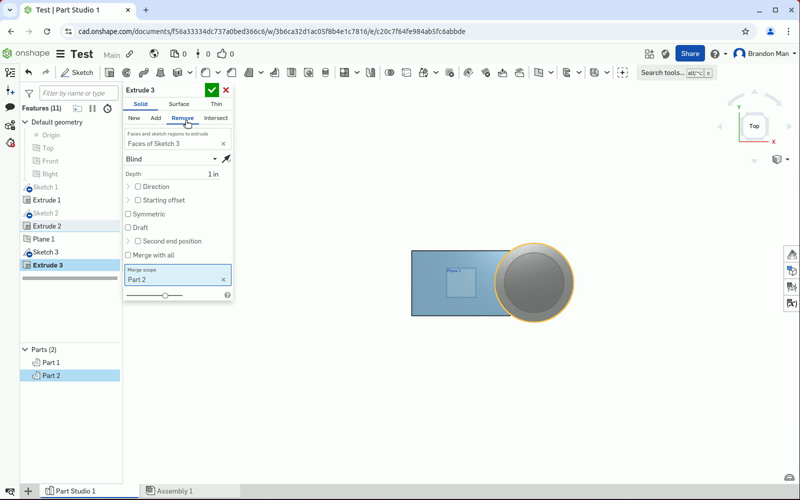
key(tab, 4)
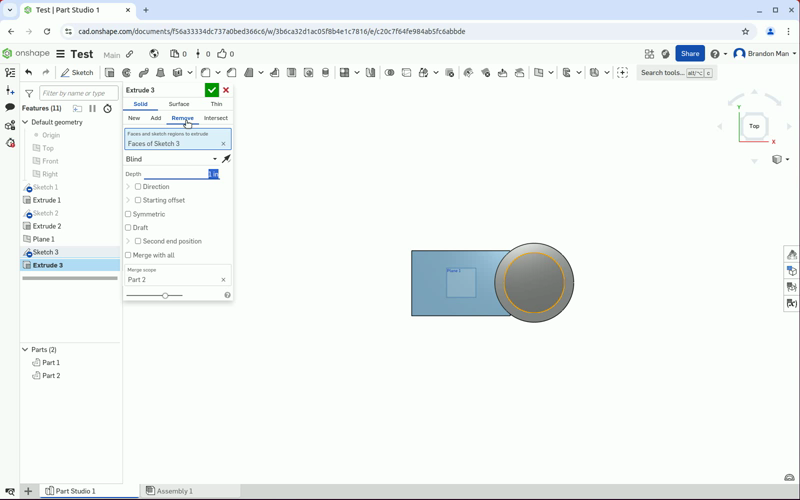
text(19.979)
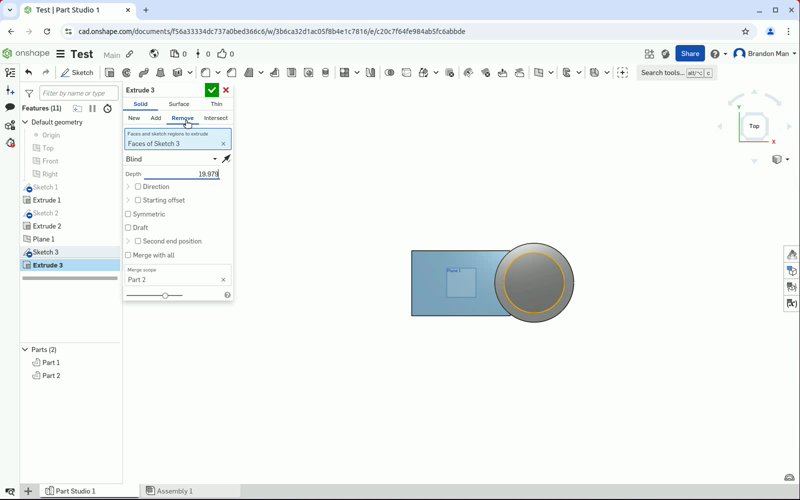
key(tab, 6)
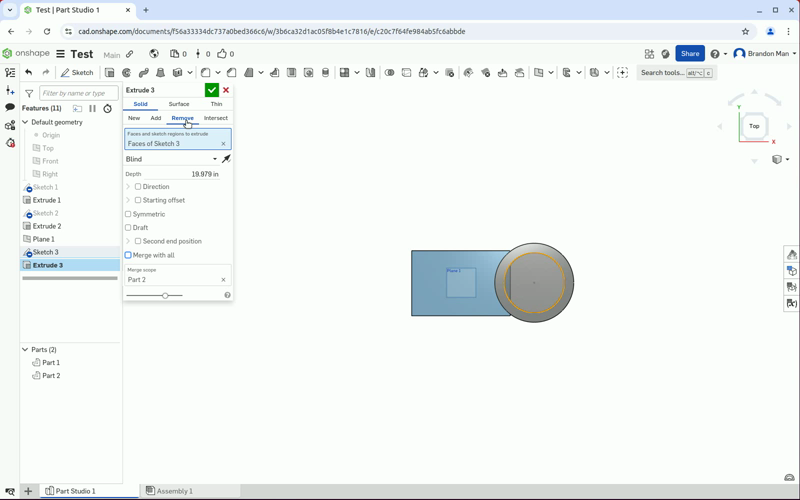
key(space)
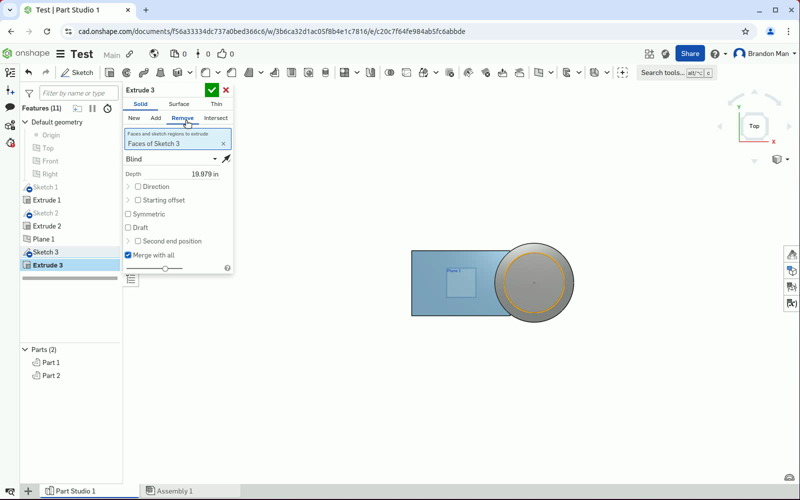
key(enter)
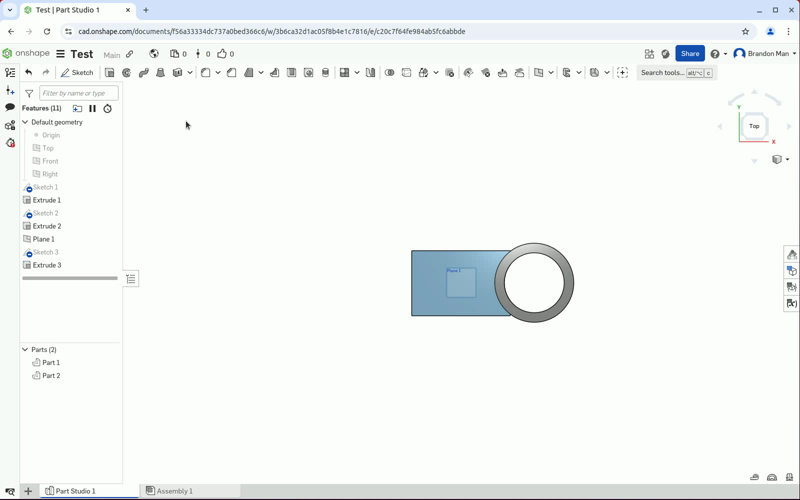
key(shift+h)
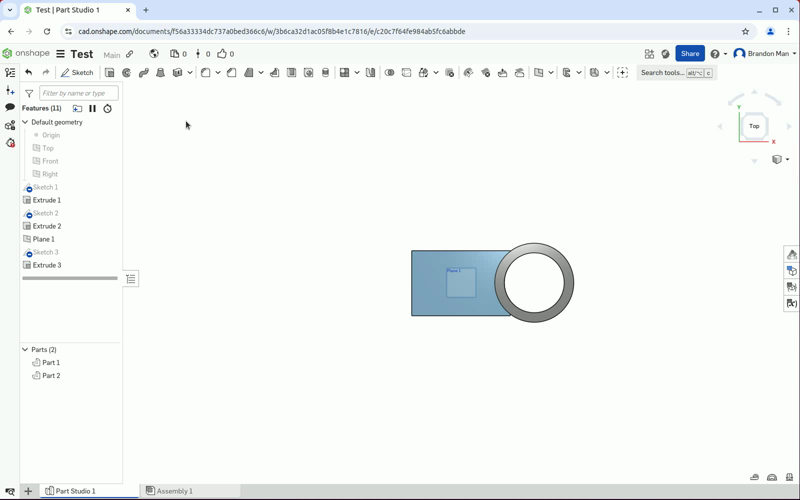
key(shift+h)
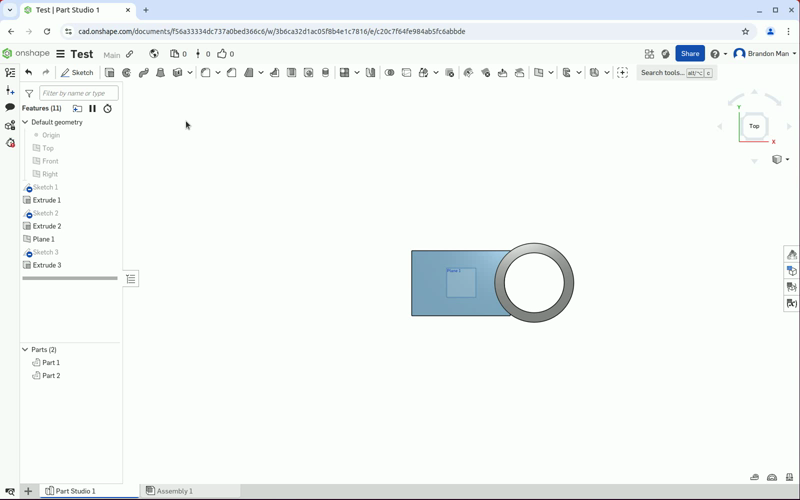
mouse_move(73, 189)
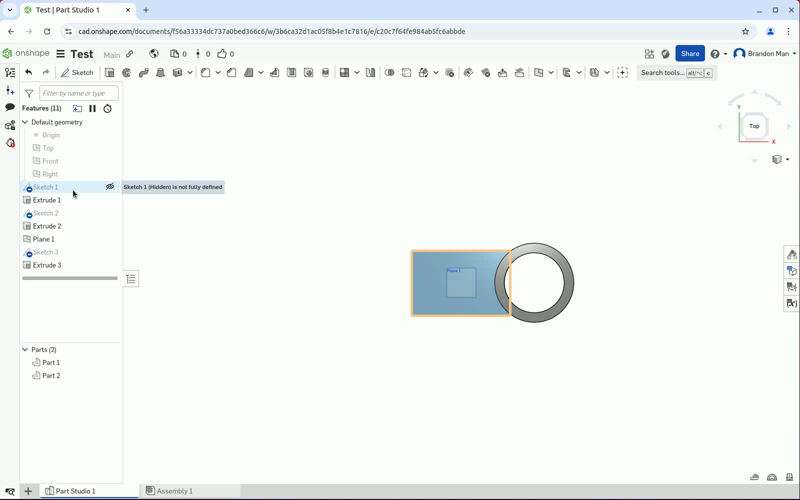
click(73, 189)
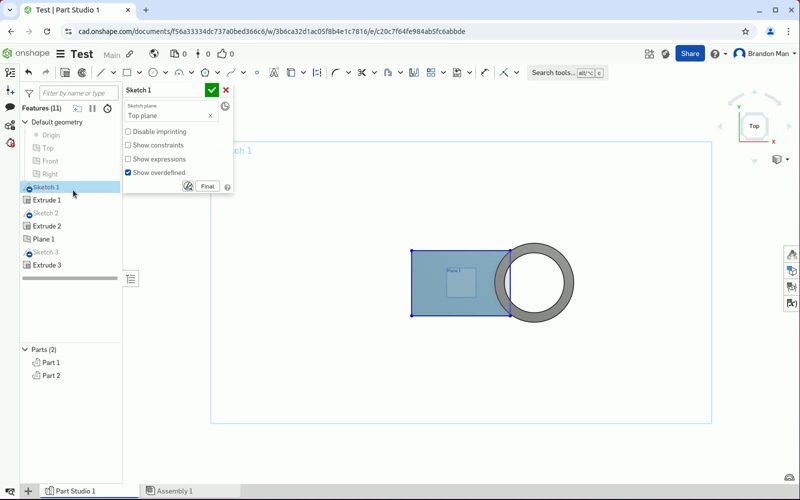
mouse_move(229, 92)
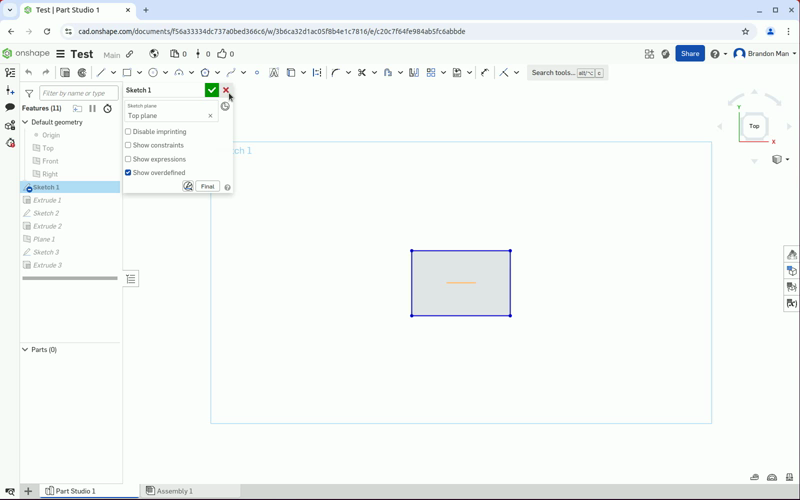
click(229, 92)
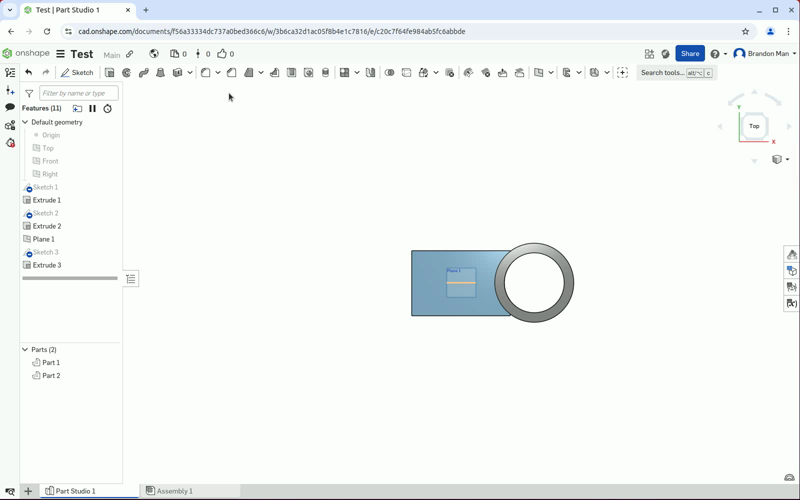
mouse_move(541, 75)
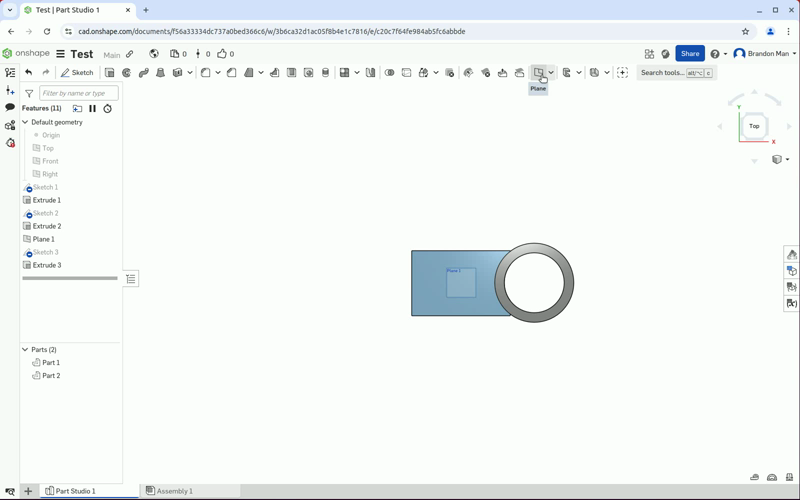
click(541, 75)
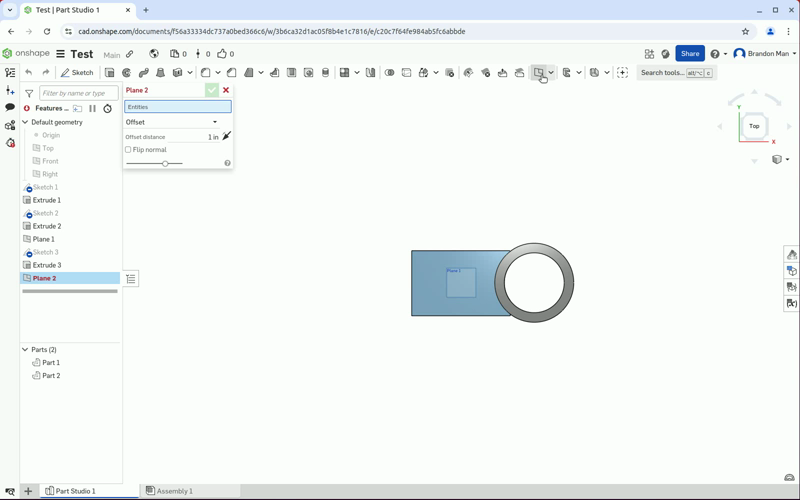
mouse_move(73, 150)
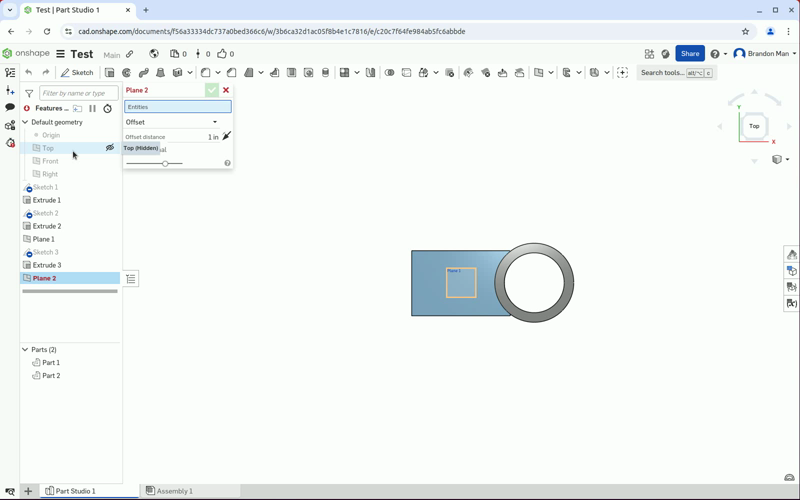
click(73, 150)
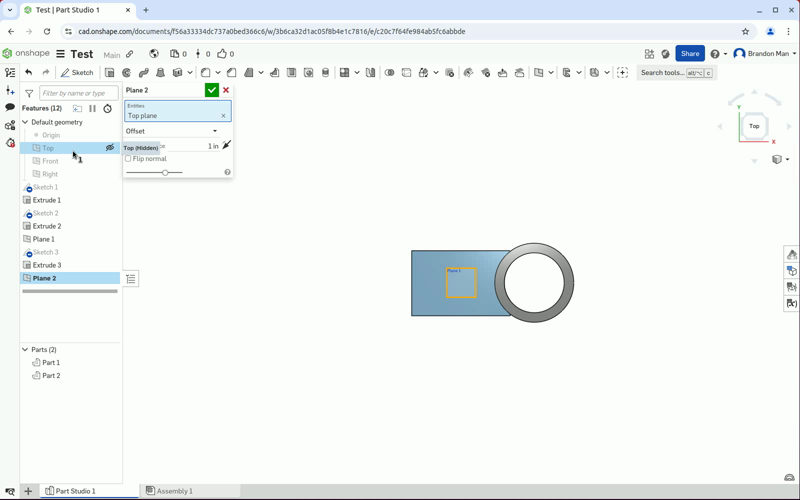
key(tab, 2)
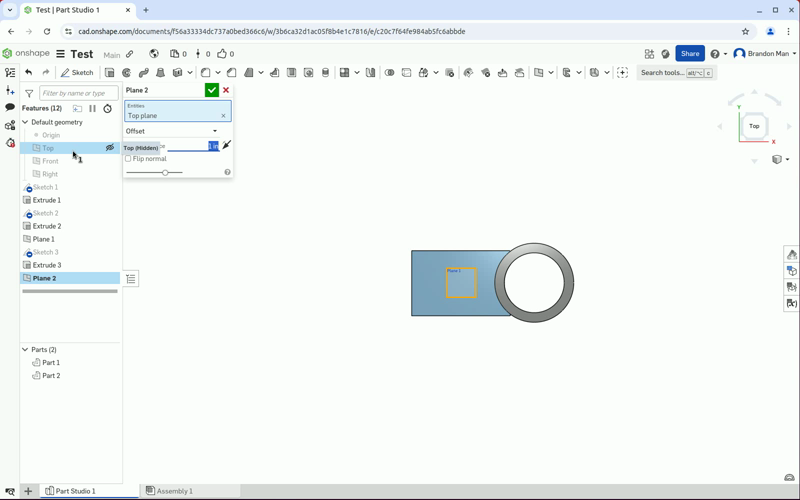
text(2.65)
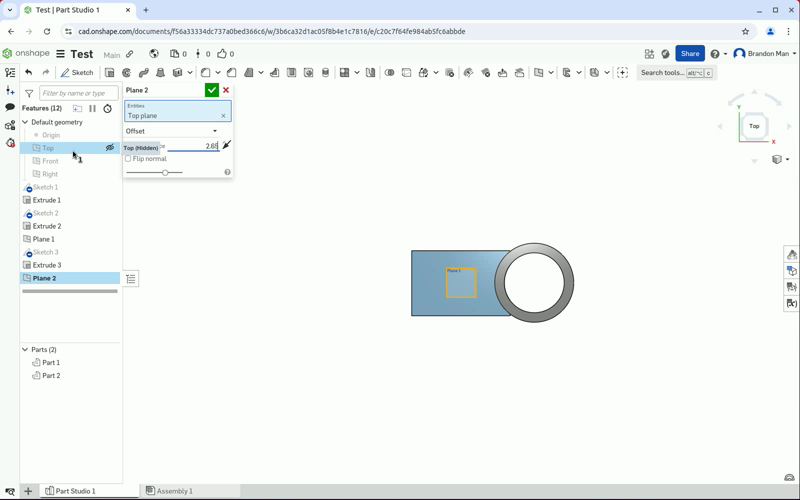
key(enter, 2)
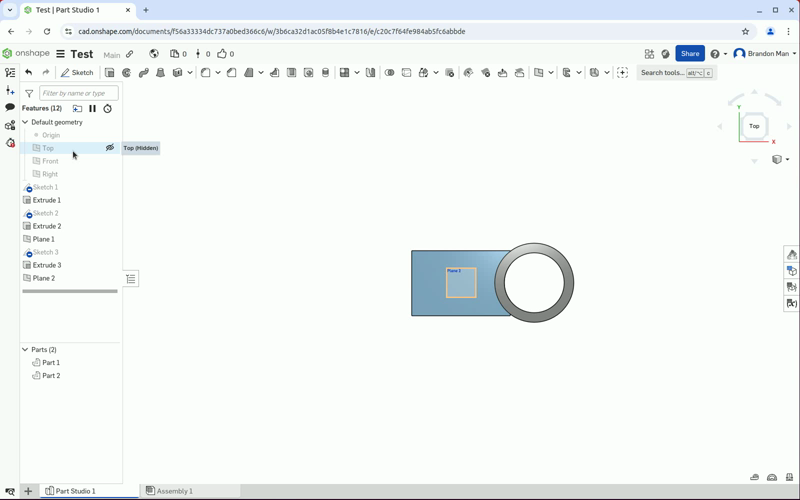
key(shift+s)
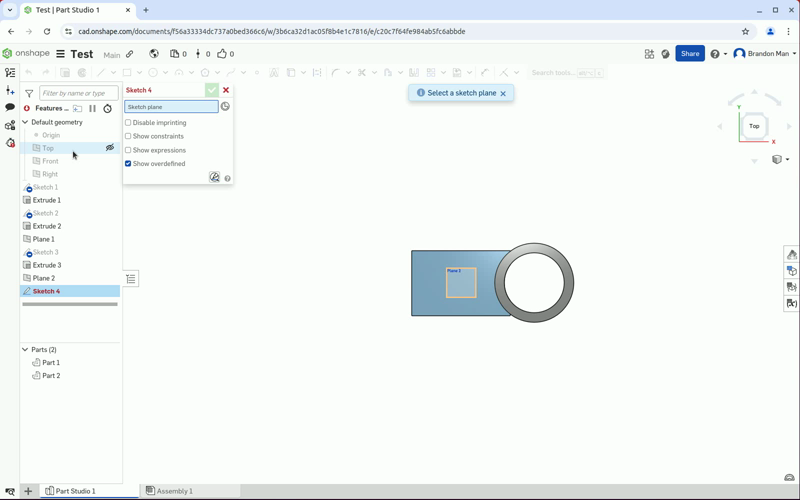
mouse_move(73, 280)
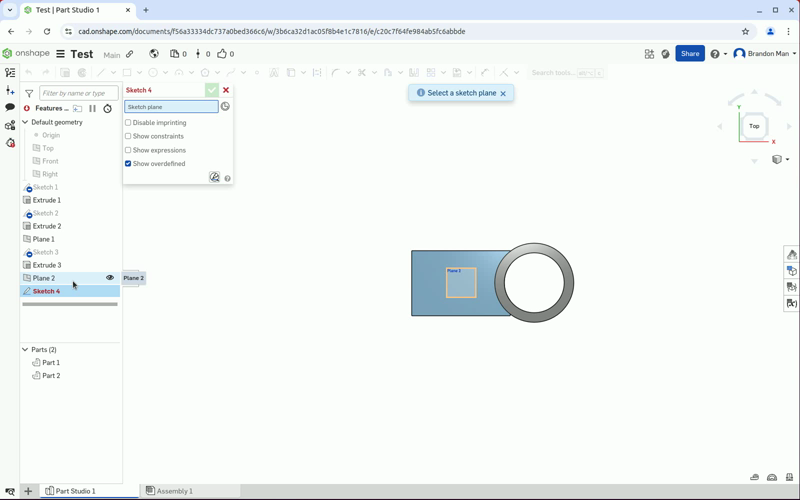
click(73, 280)
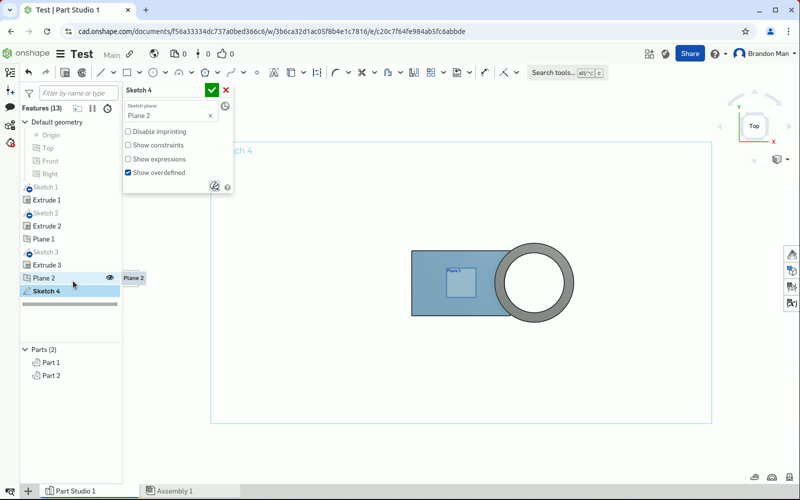
mouse_move(73, 352)
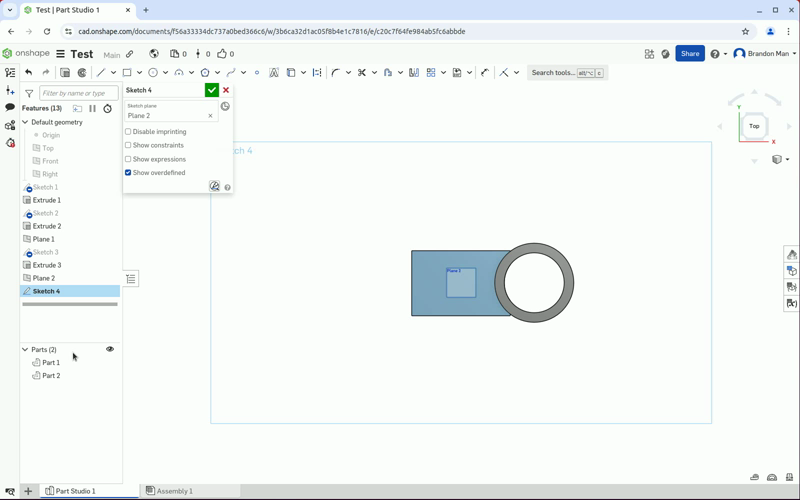
key(y)
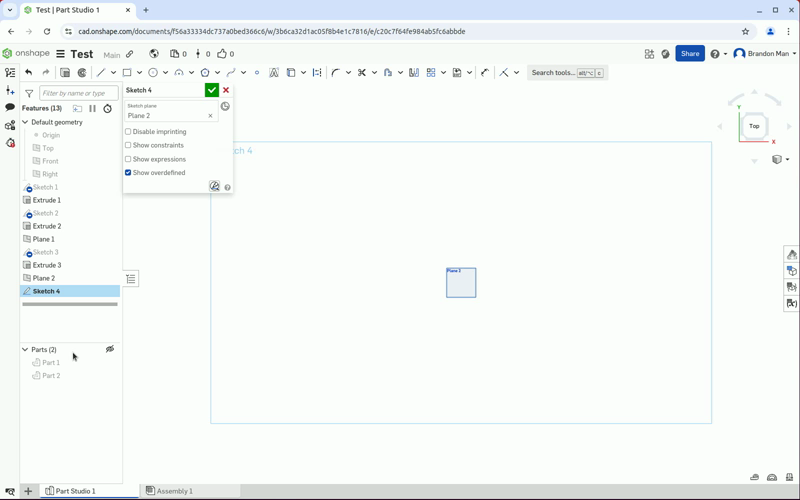
key(l)
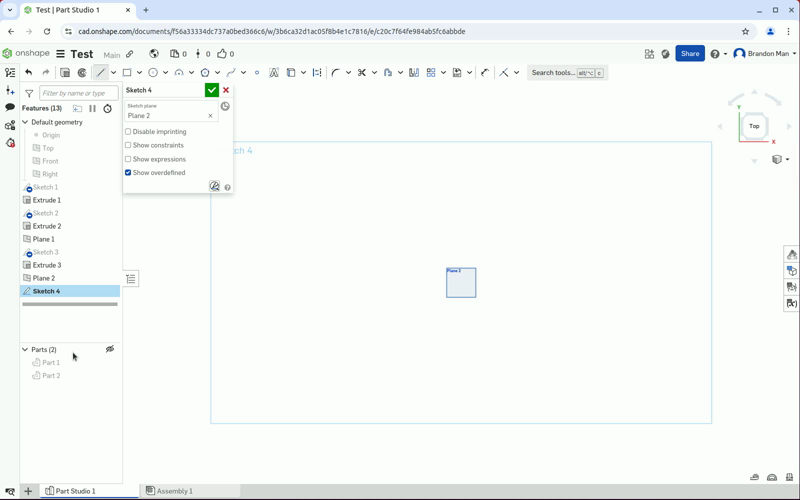
key_down(shift)
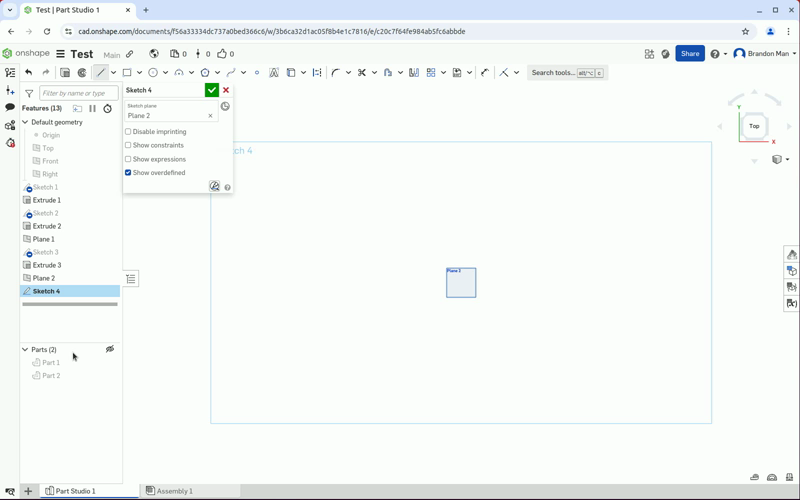
mouse_move(425, 293)
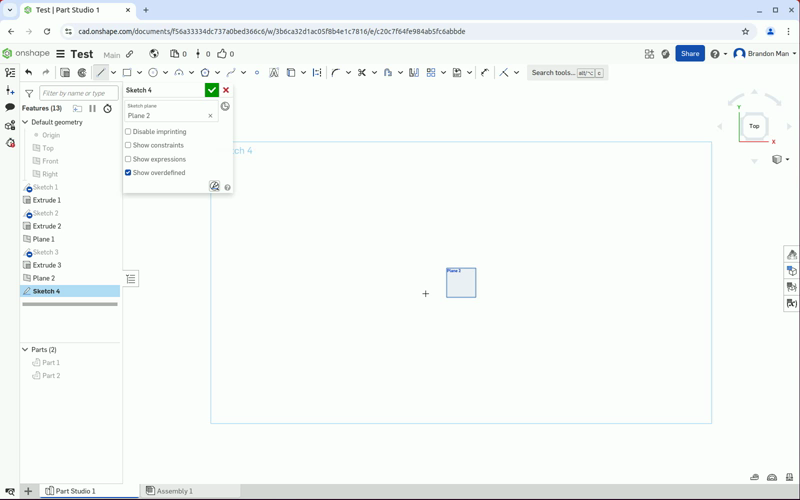
click(425, 293)
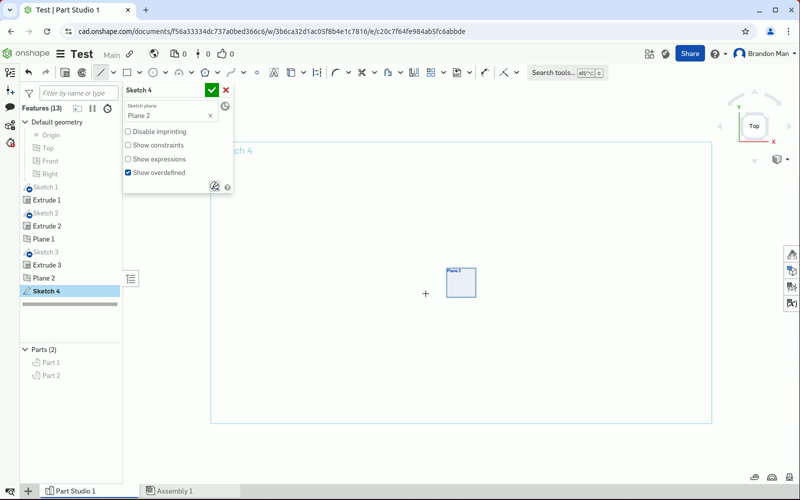
key_up(shift)
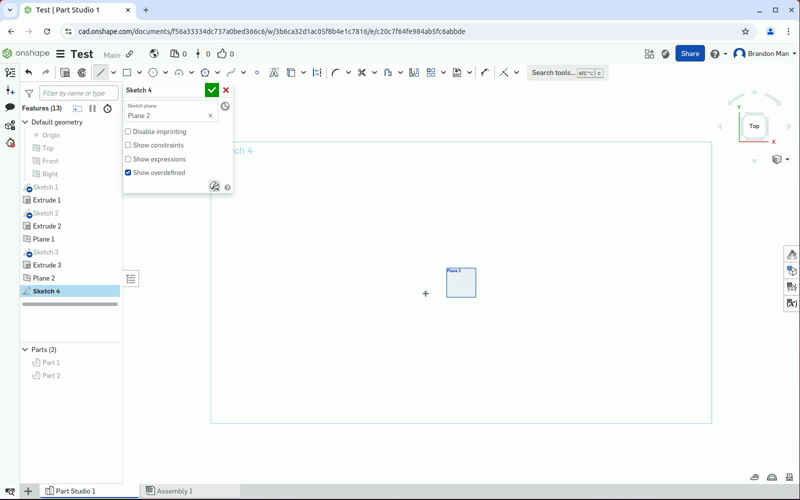
key_down(shift)
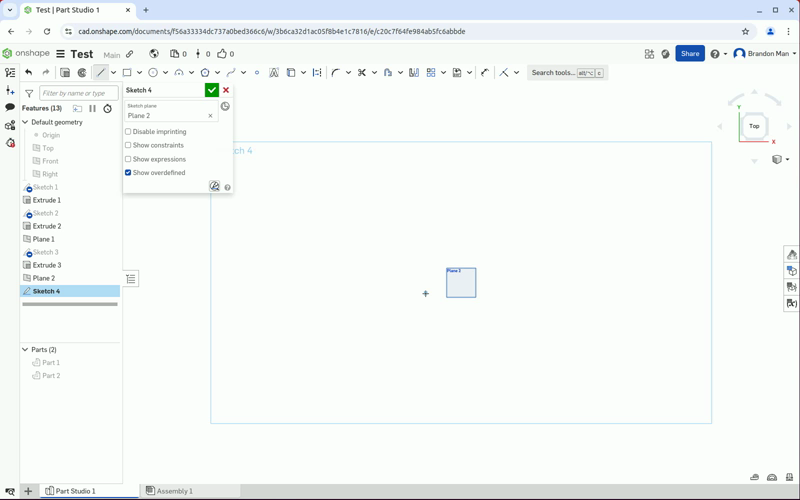
mouse_move(496, 293)
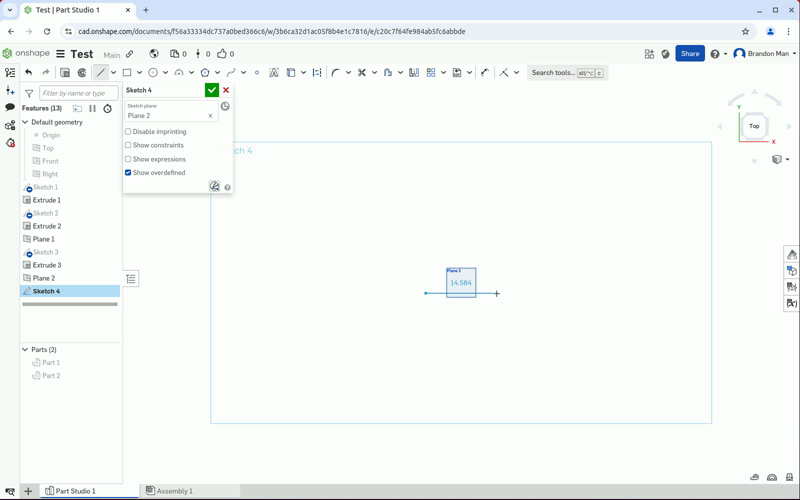
click(496, 293)
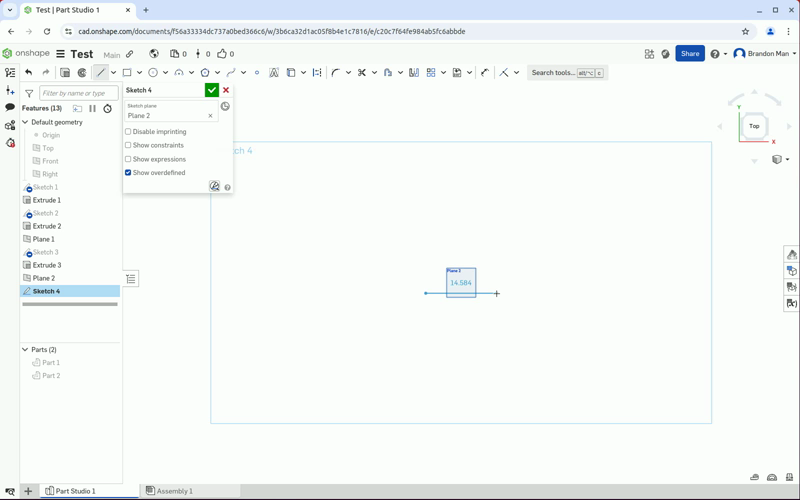
key_up(shift)
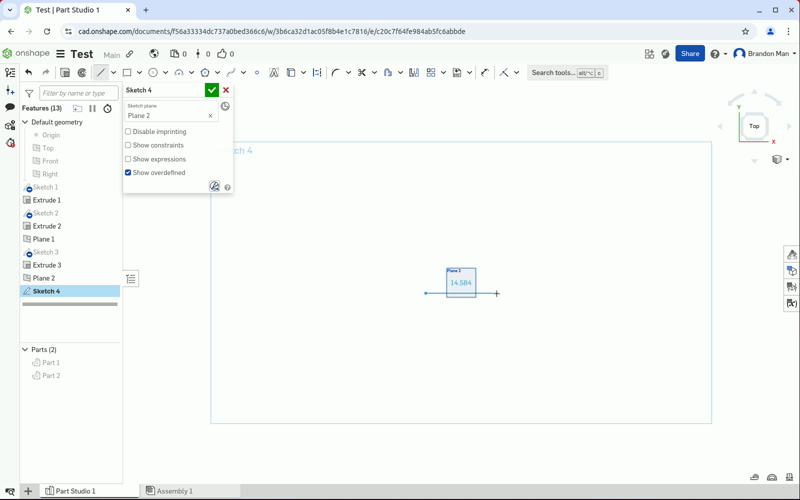
key(esc)
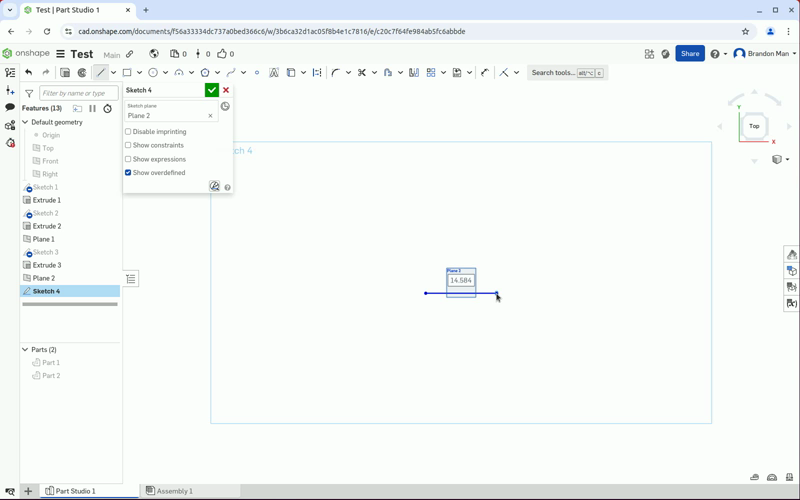
key(a)
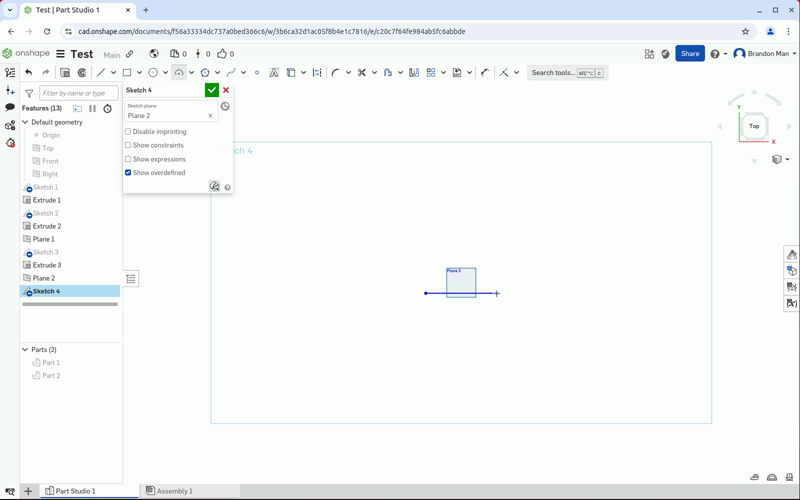
mouse_move(496, 293)
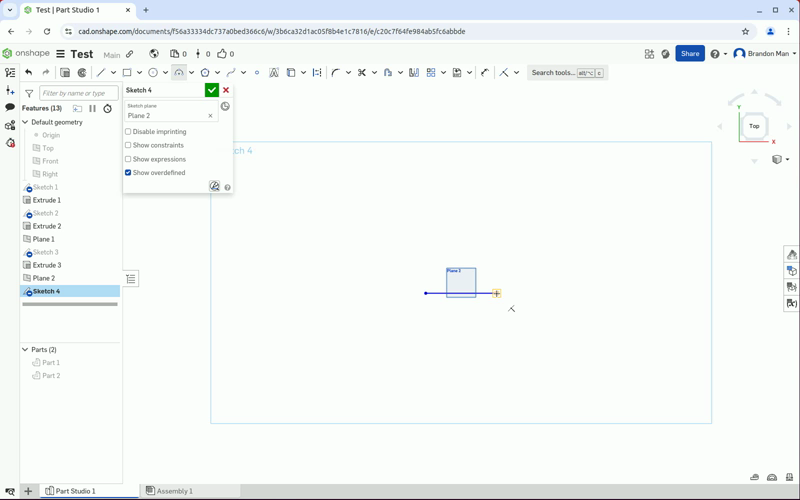
click(496, 293)
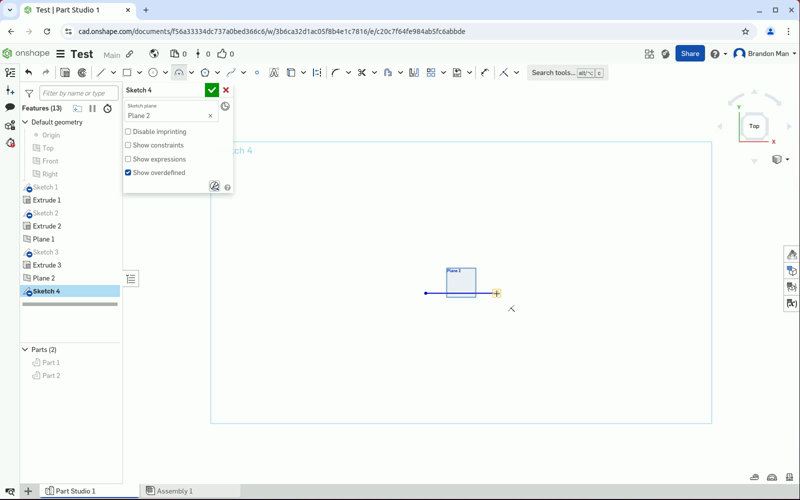
key_down(shift)
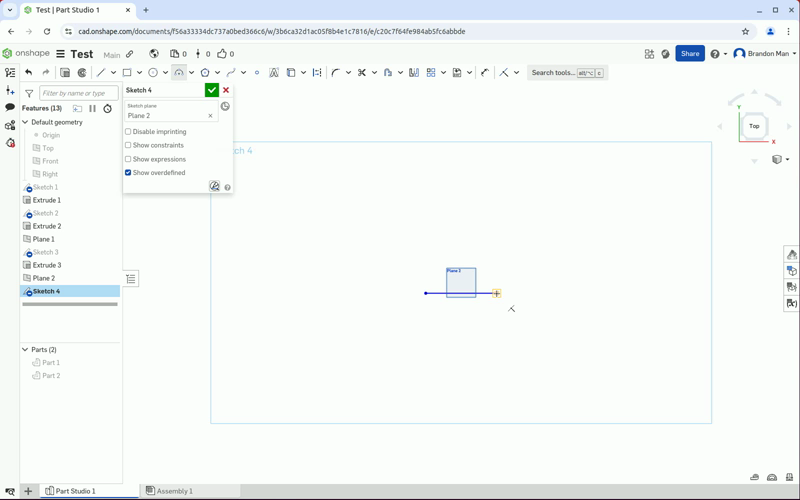
mouse_move(496, 271)
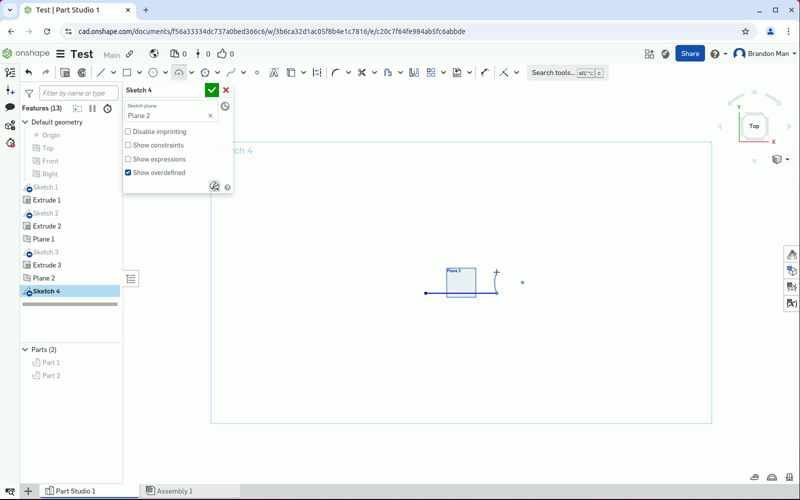
click(496, 271)
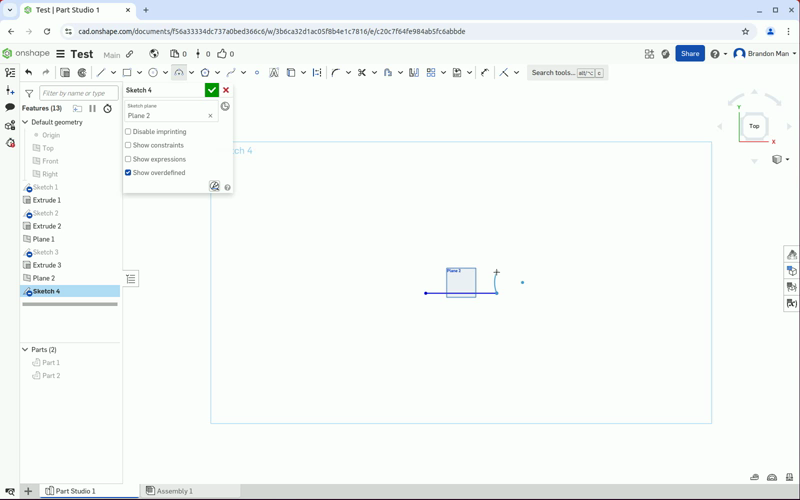
mouse_move(495, 282)
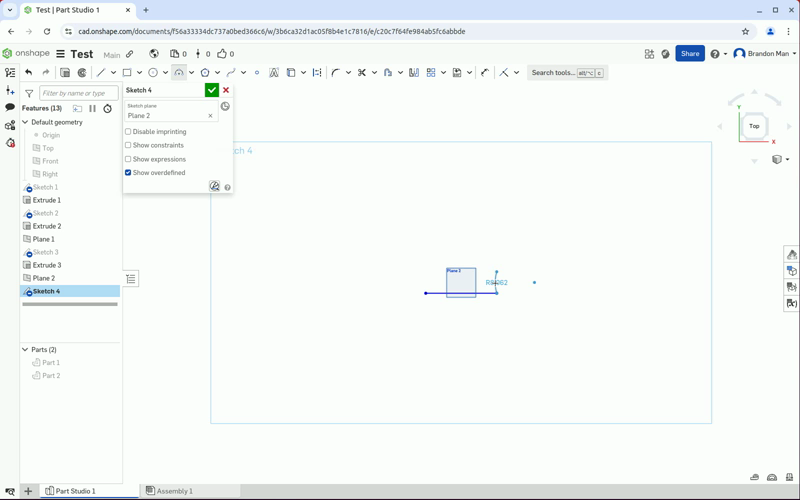
click(495, 282)
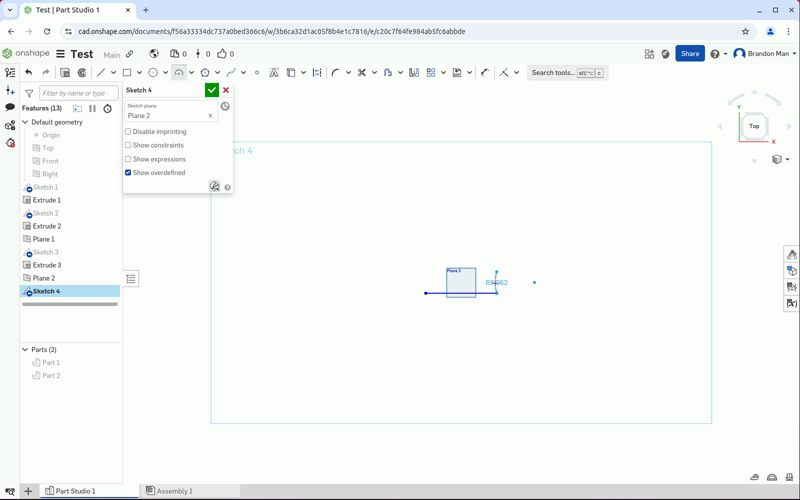
key_up(shift)
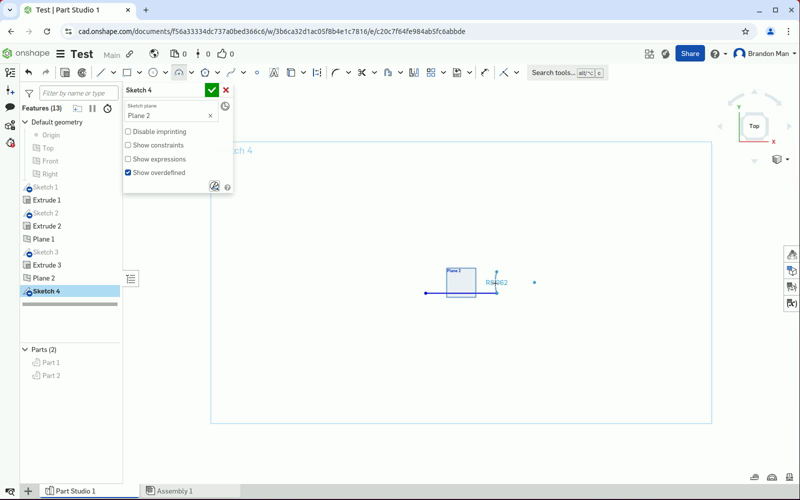
key(esc)
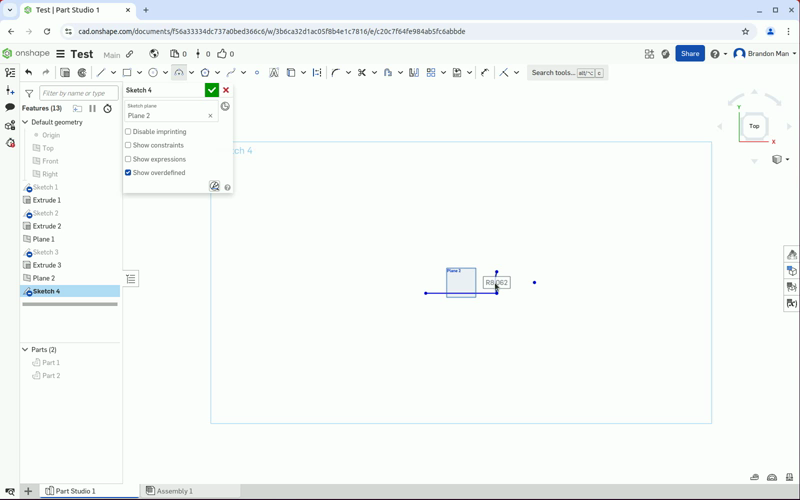
key(l)
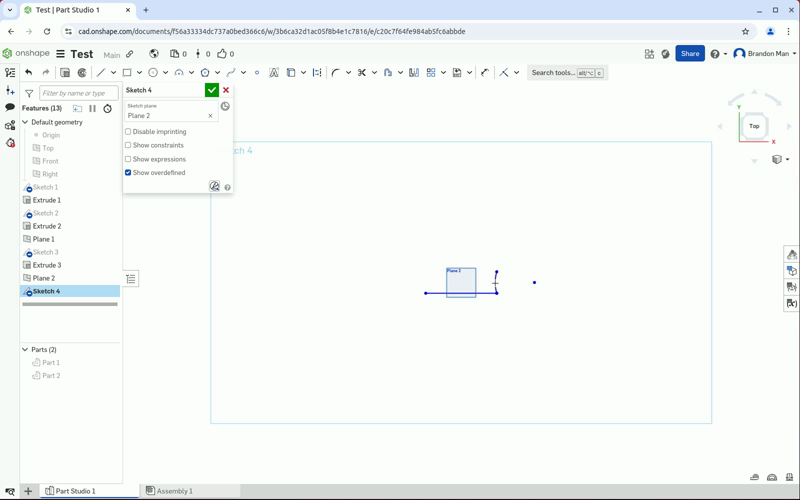
mouse_move(496, 271)
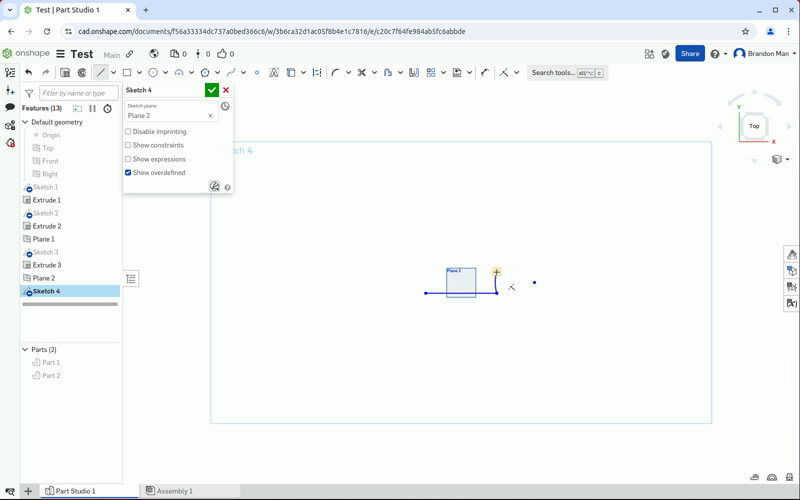
click(496, 271)
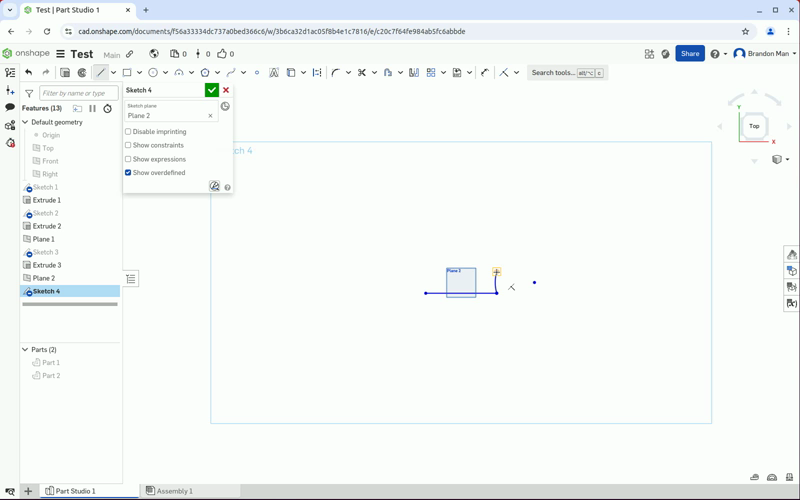
key_down(shift)
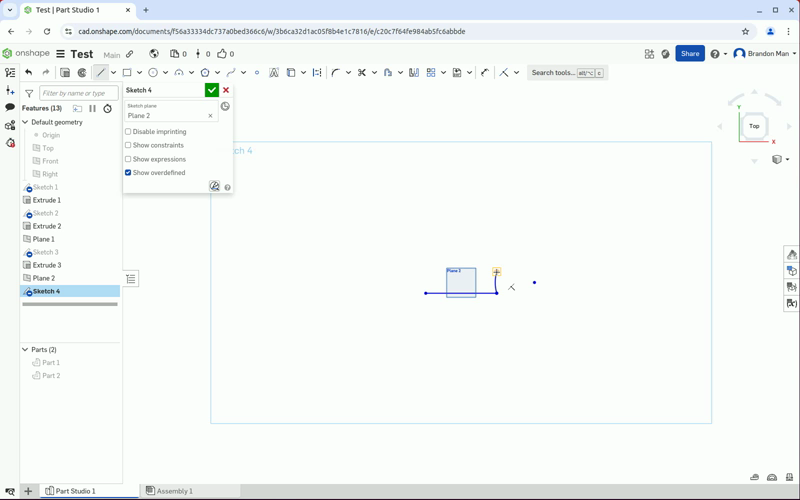
mouse_move(425, 271)
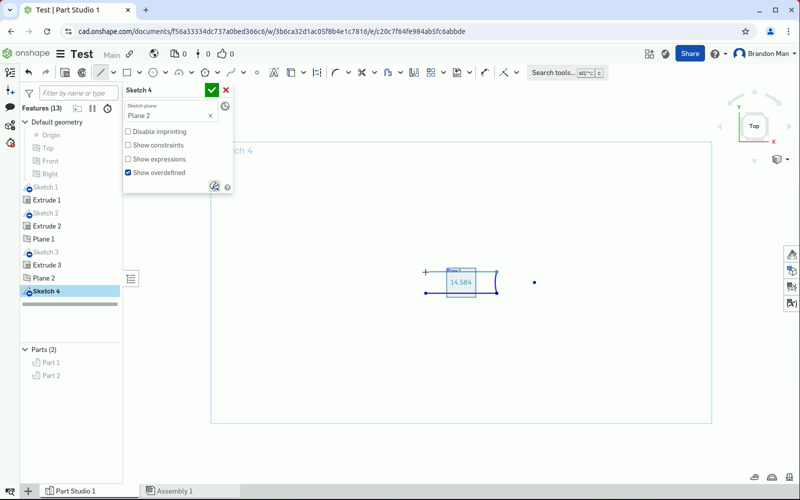
click(425, 271)
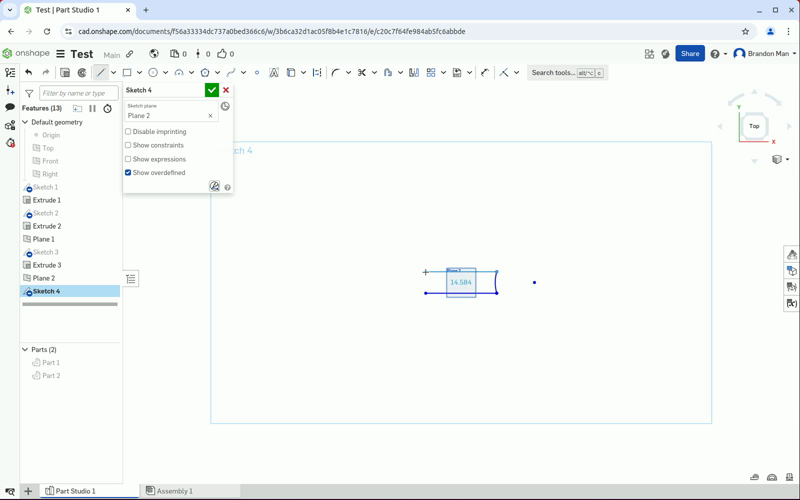
key_up(shift)
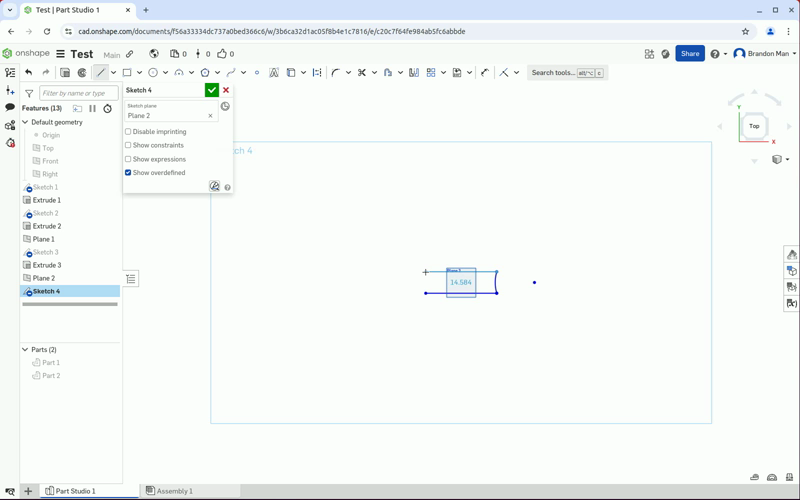
mouse_move(455, 271)
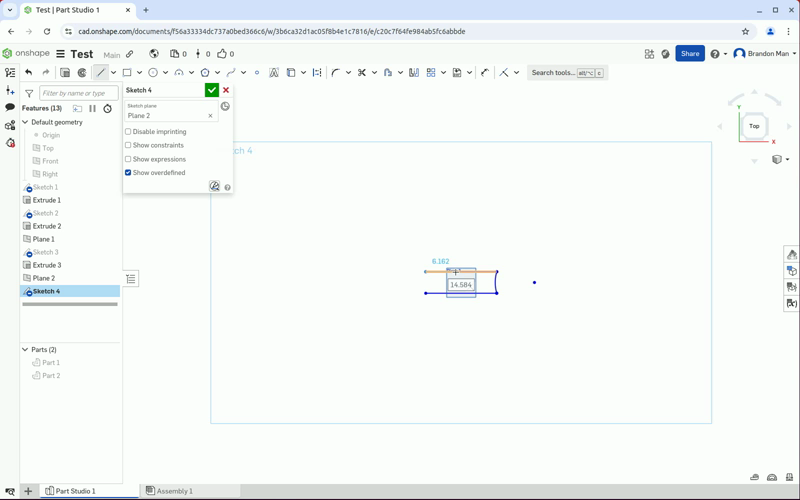
key_down(shift)
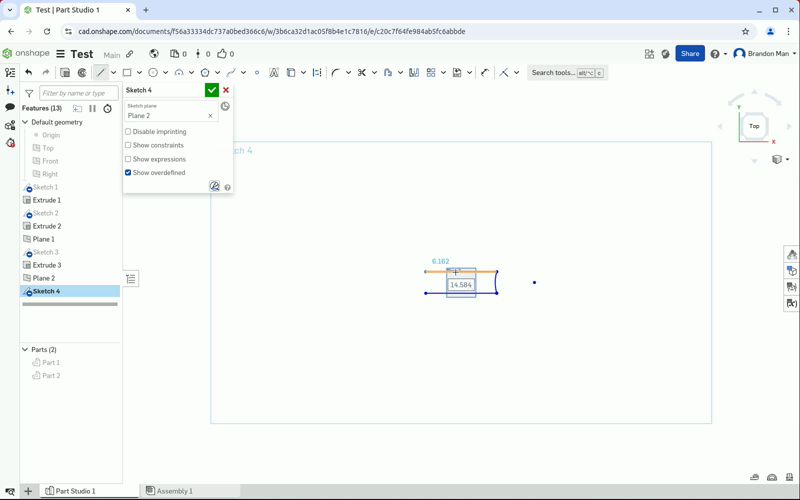
mouse_move(425, 293)
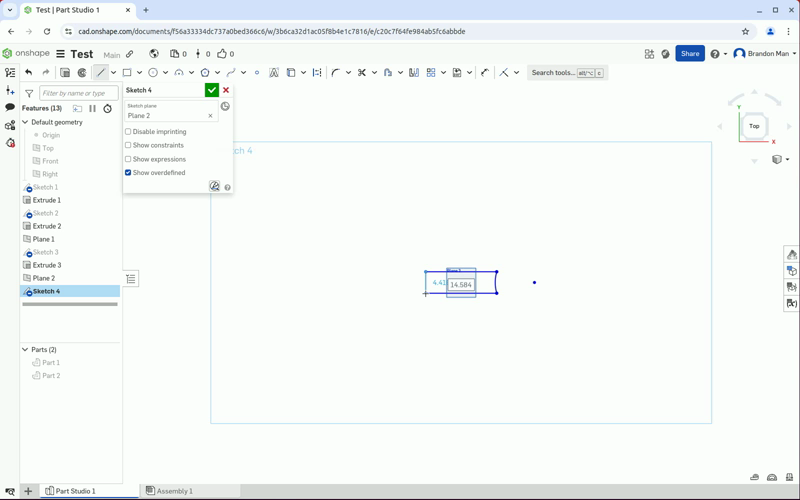
key_up(shift)
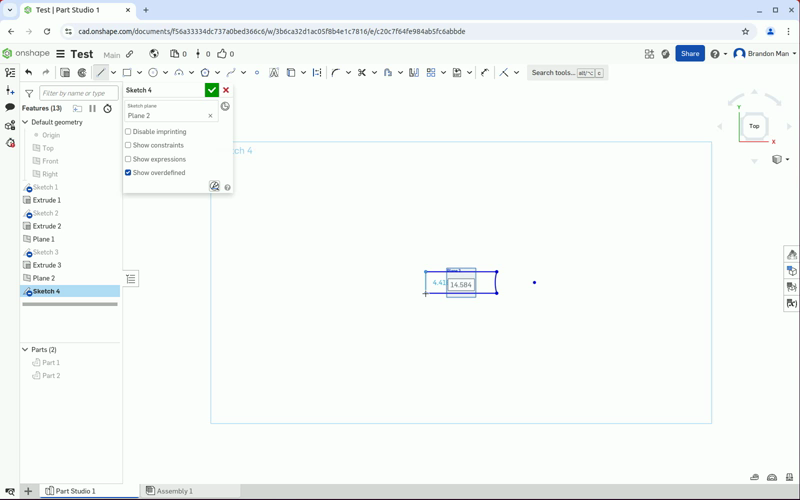
click(425, 293)
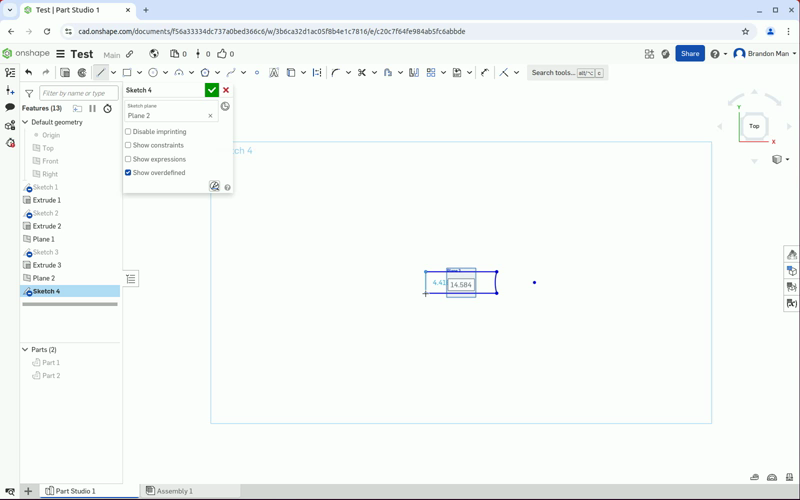
key(esc)
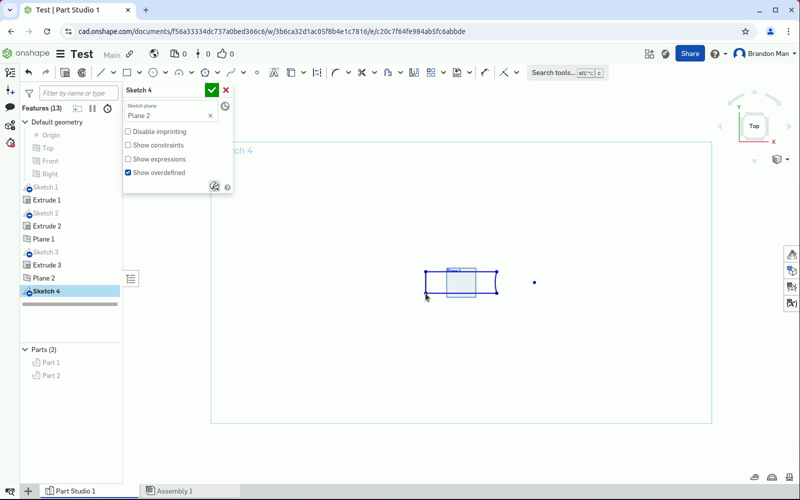
mouse_move(480, 276)
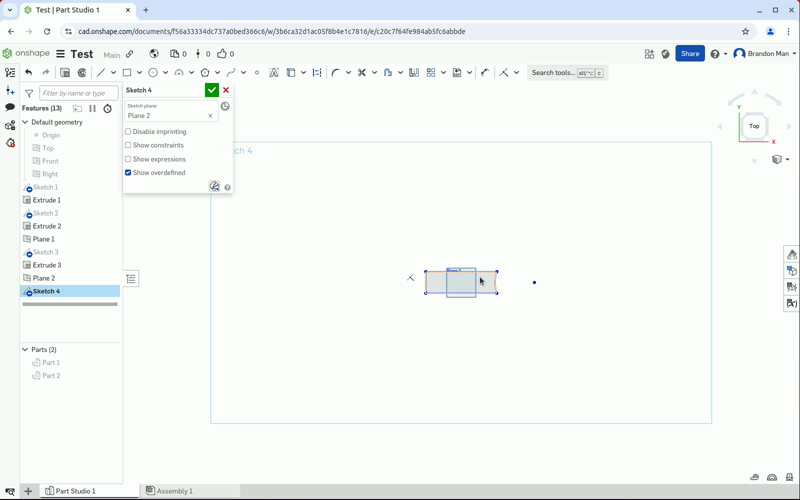
scroll(6)
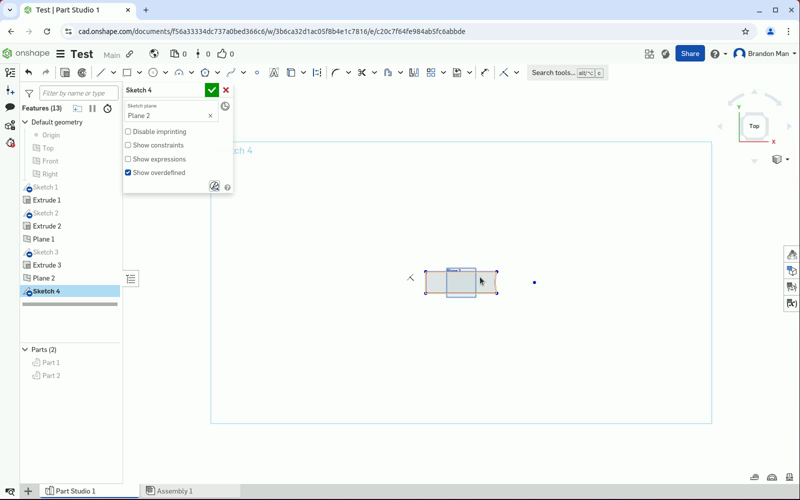
scroll(6)
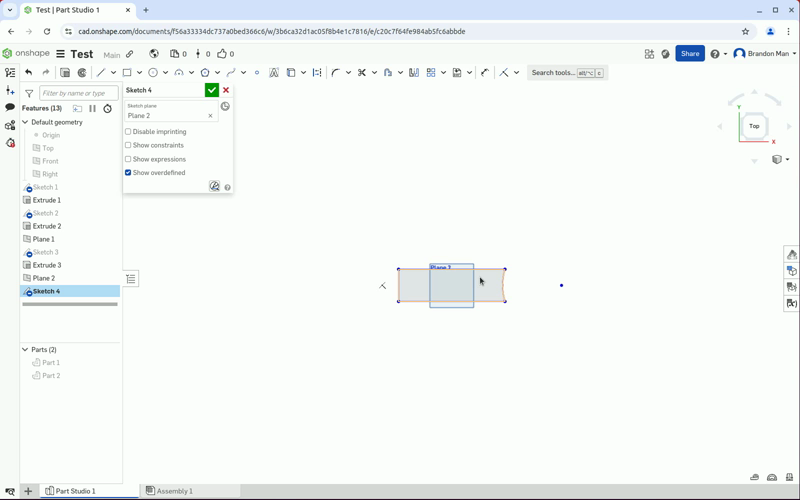
scroll(6)
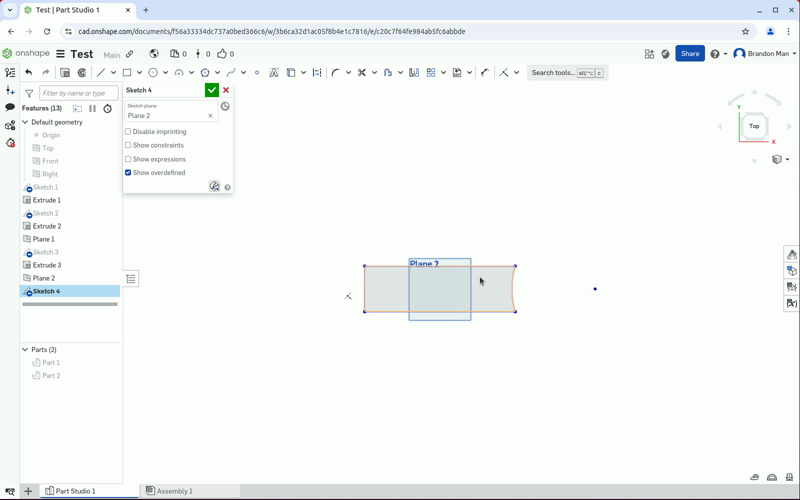
scroll(6)
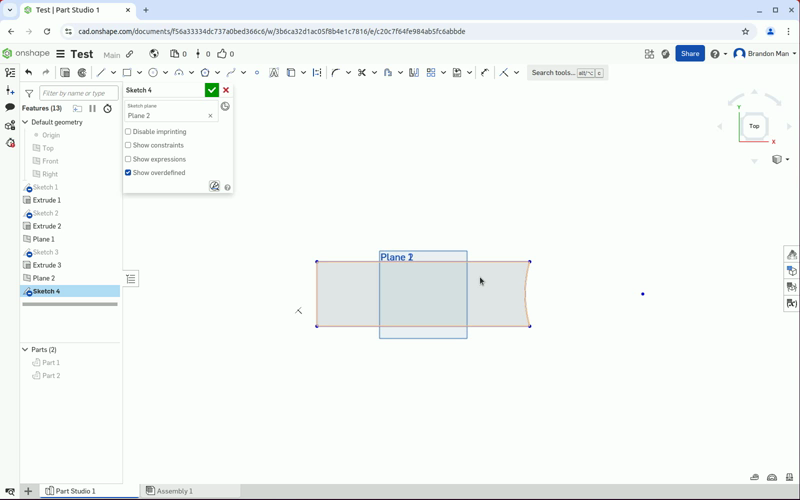
scroll(6)
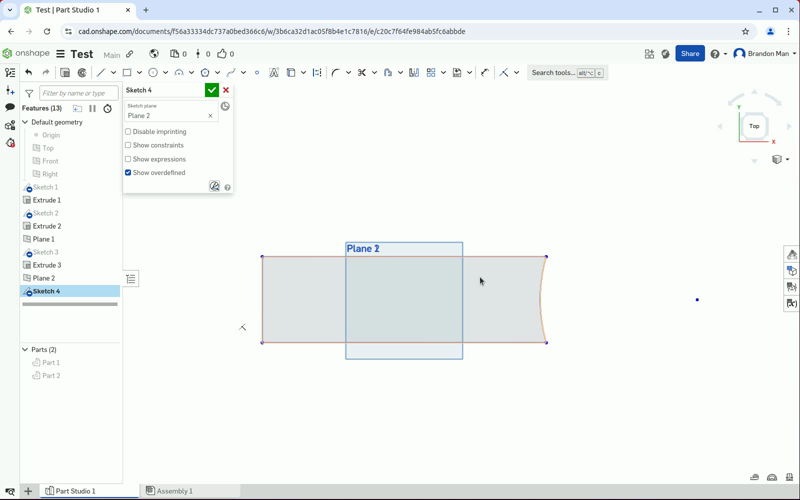
scroll(6)
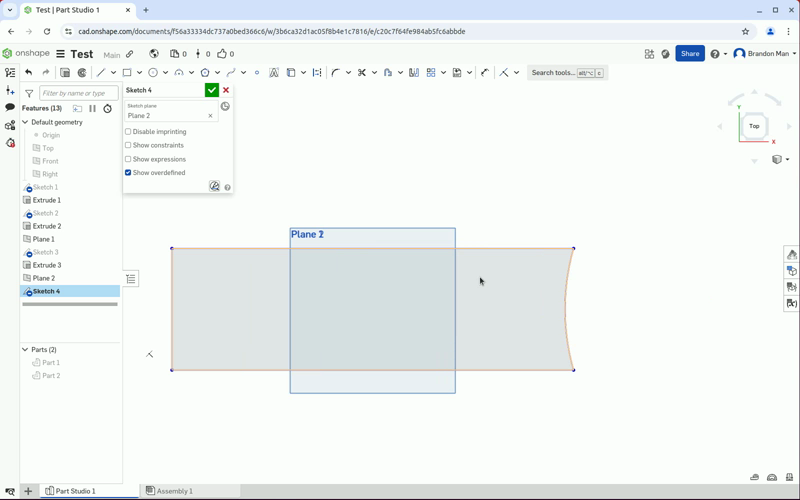
scroll(6)
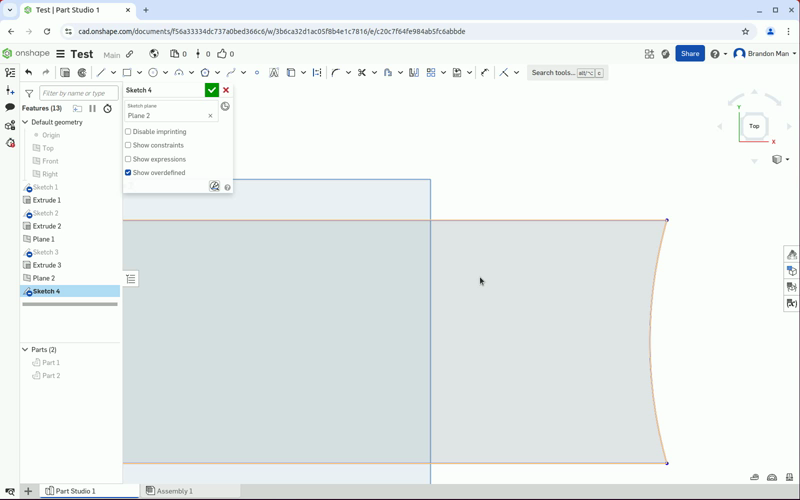
click(480, 276)
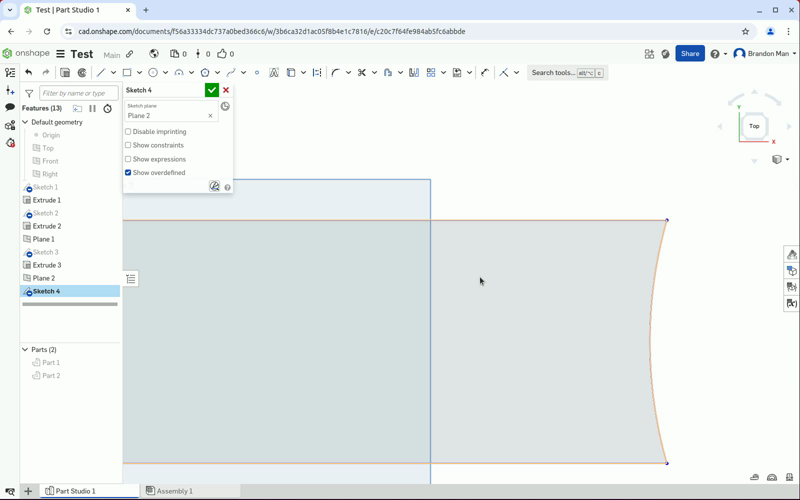
scroll(-6)
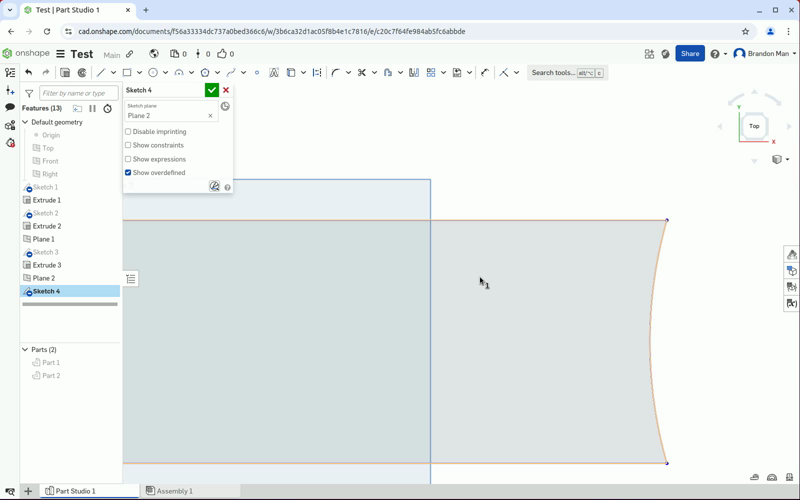
scroll(-6)
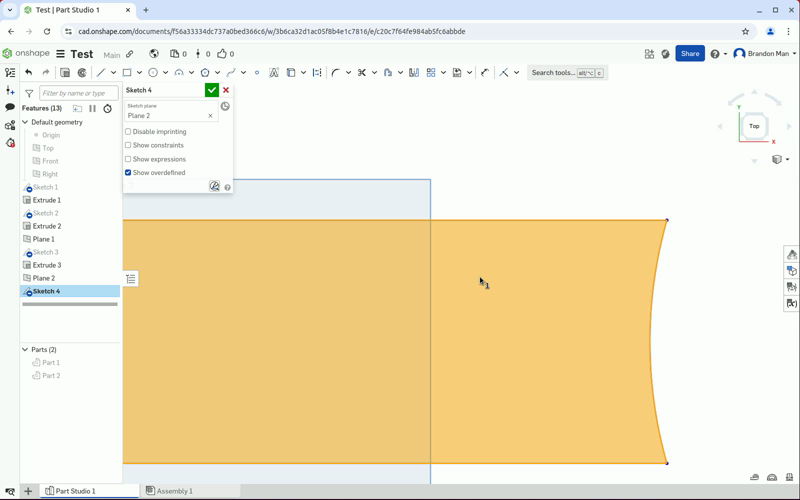
scroll(-6)
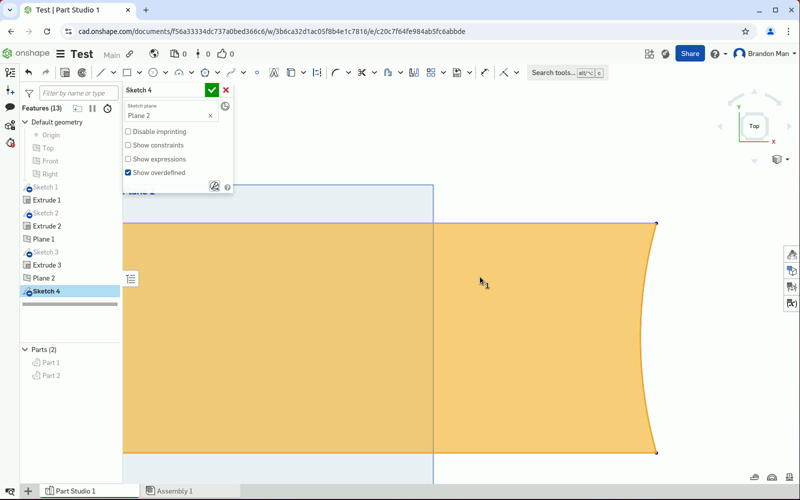
scroll(-6)
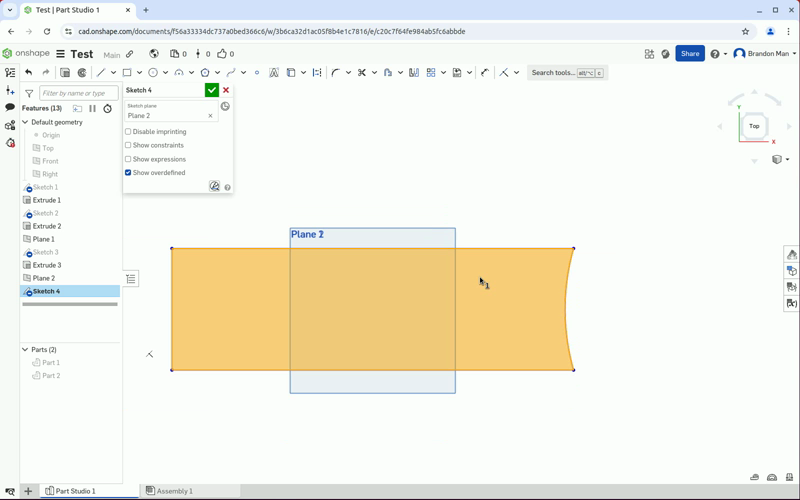
scroll(-6)
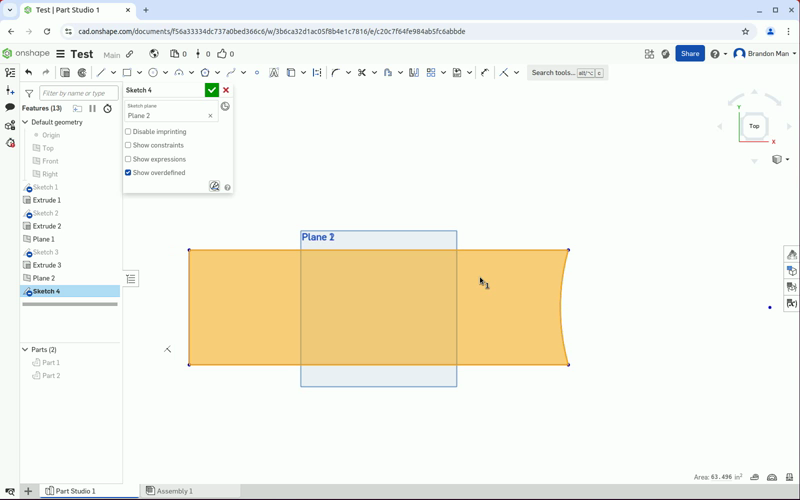
scroll(-6)
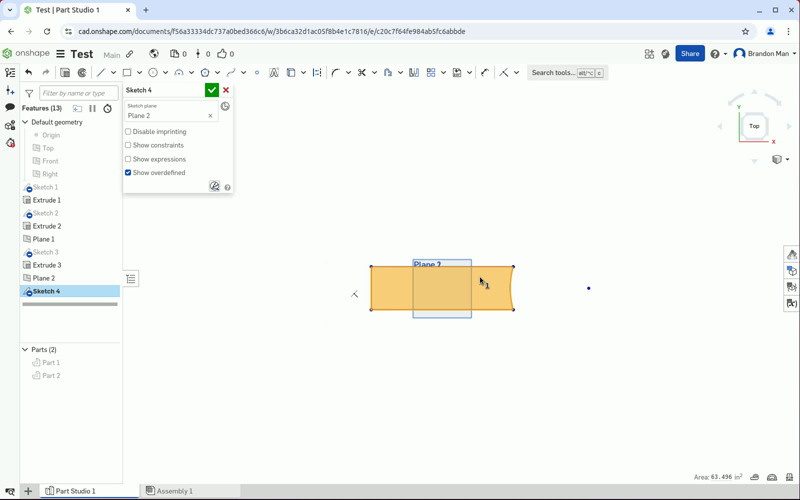
scroll(-6)
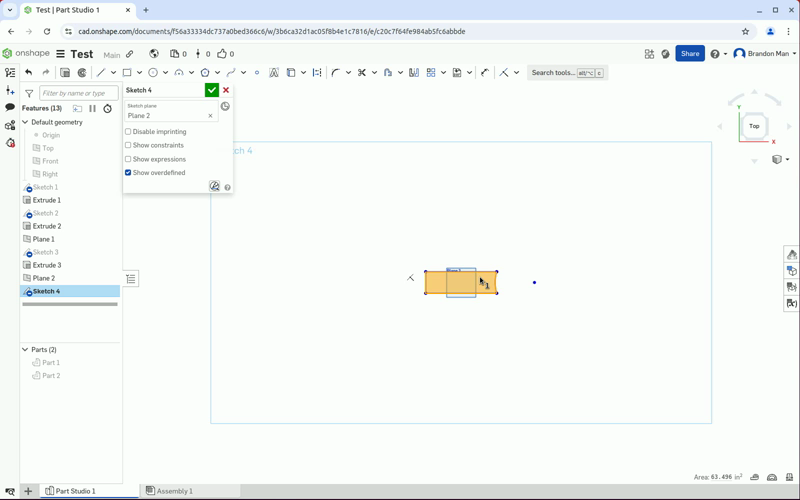
mouse_move(73, 352)
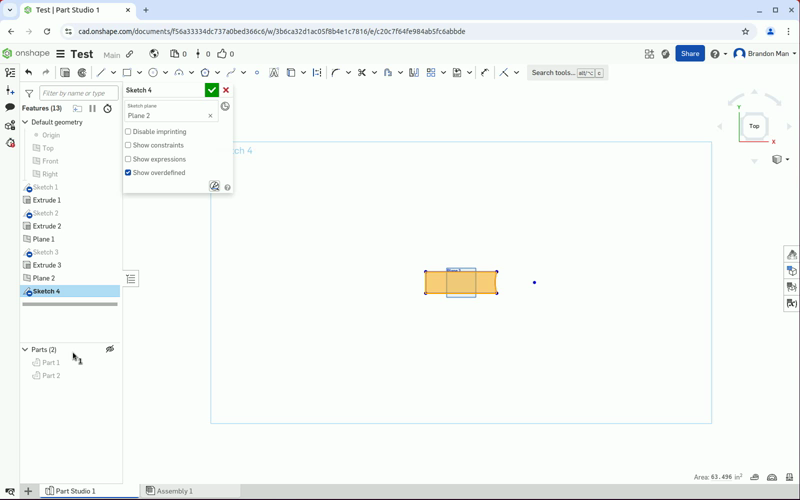
key(shift+y)
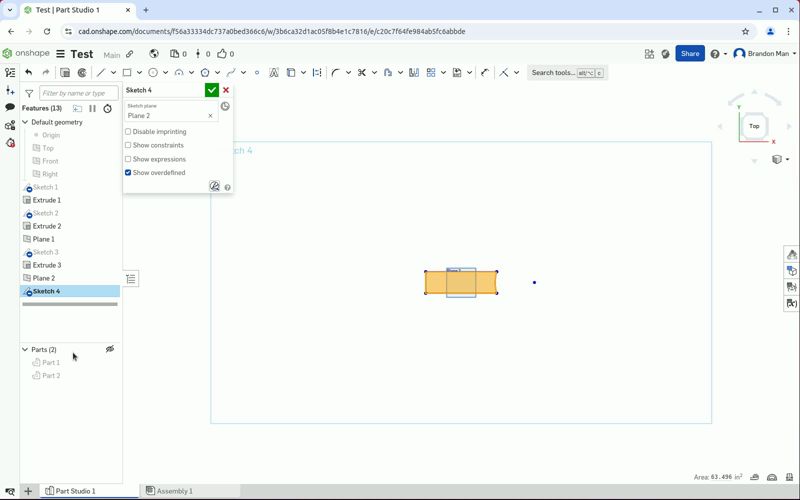
key(shift+e)
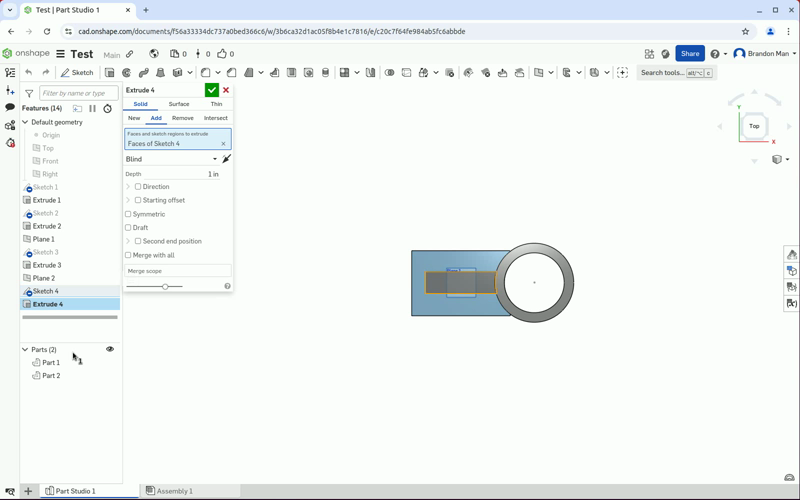
mouse_move(143, 106)
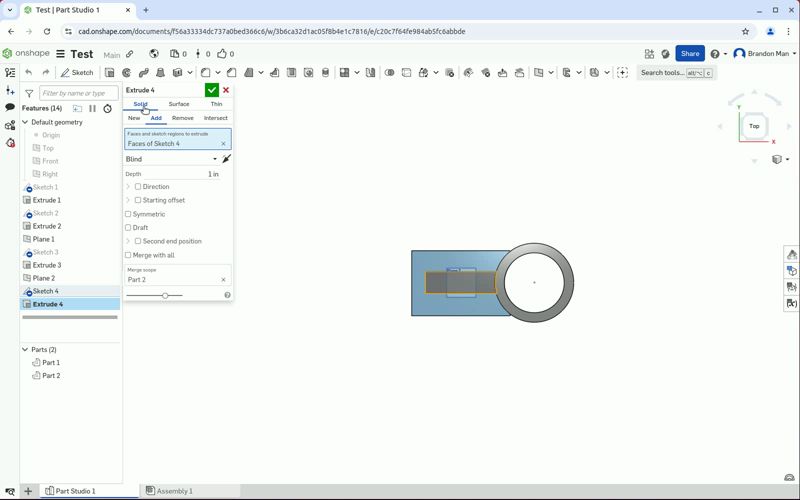
click(143, 106)
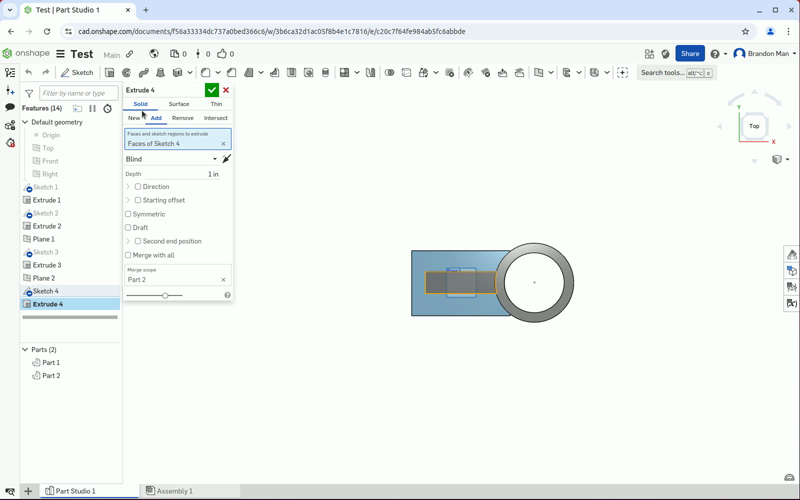
mouse_move(137, 120)
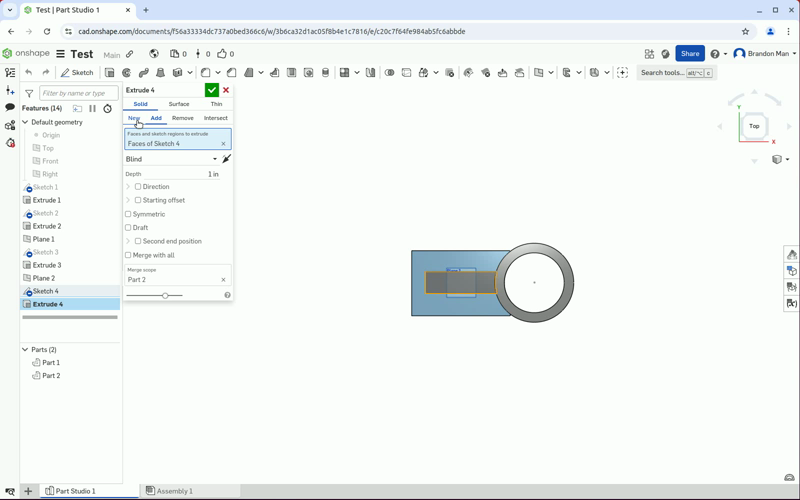
click(137, 120)
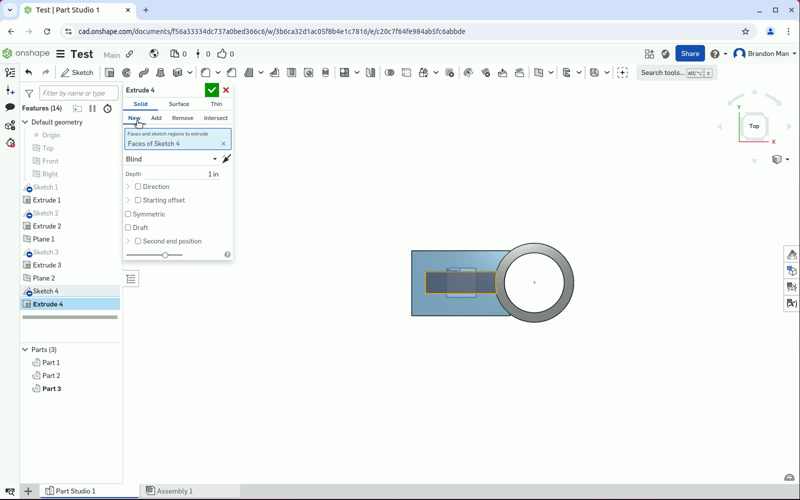
key(tab, 4)
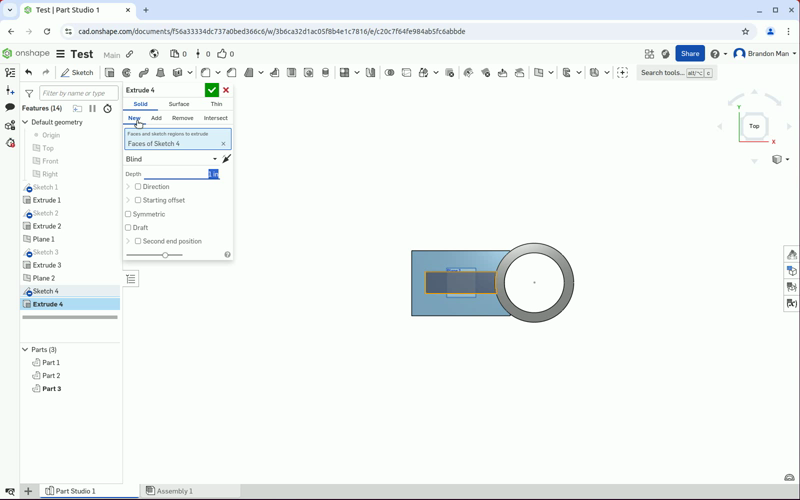
text(7.943)
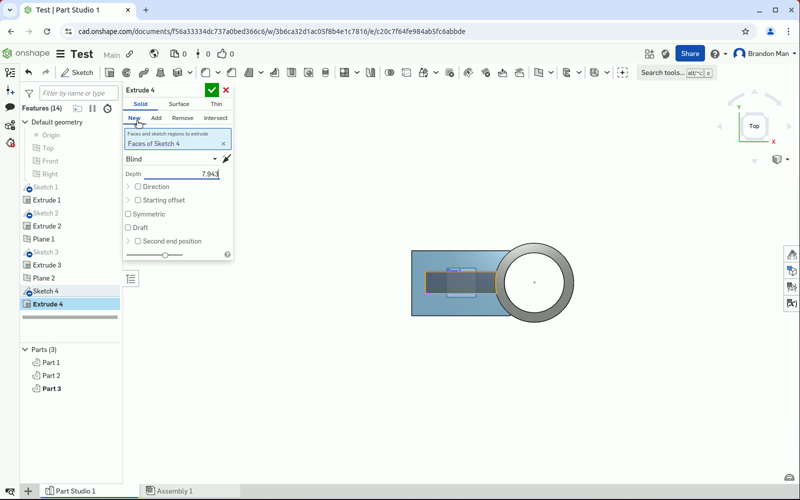
key(enter)
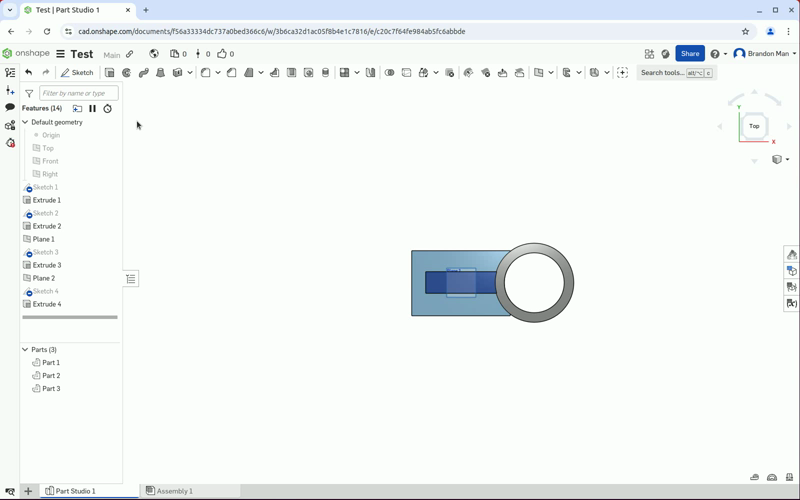
key(shift+h)
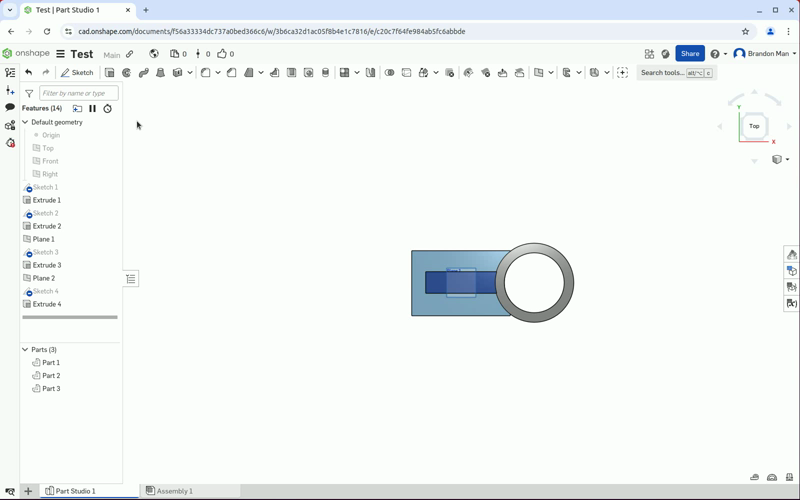
key(shift+h)
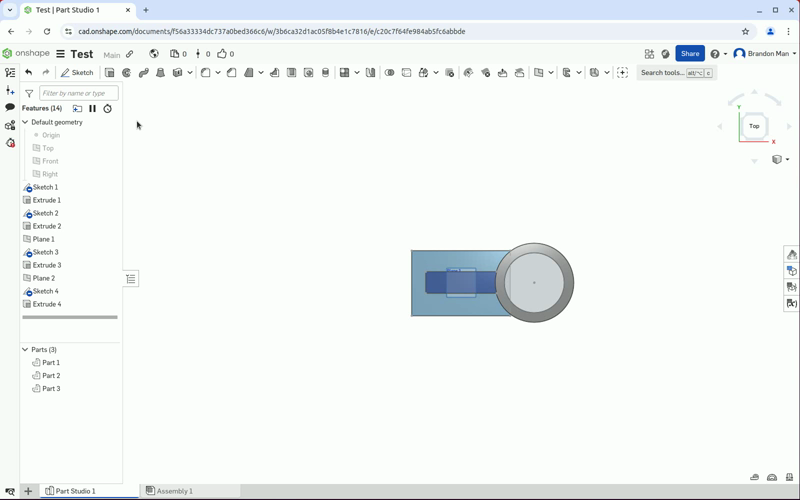
key(shift+7)
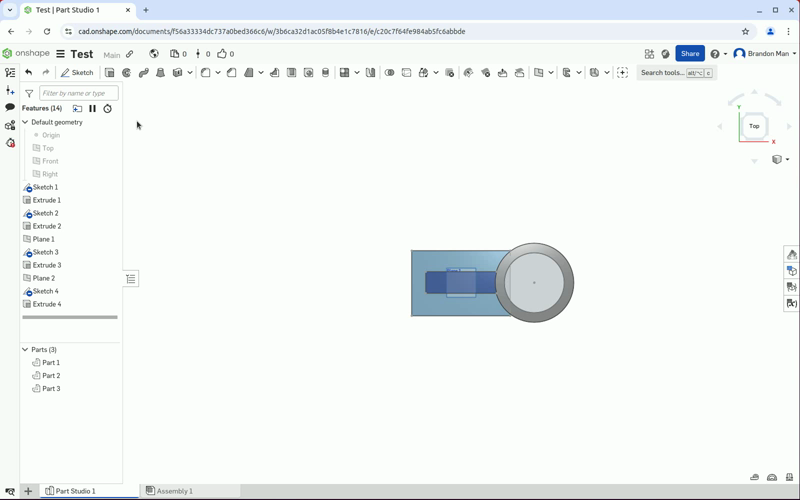
key(up, 3)
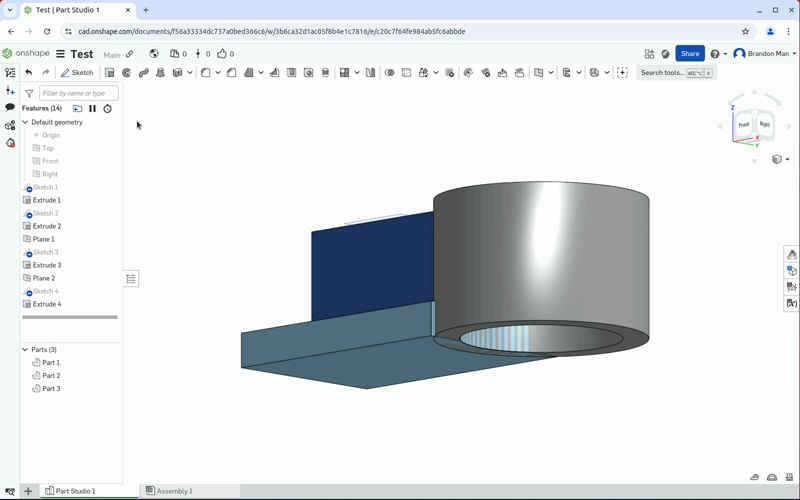
key(left, 3)
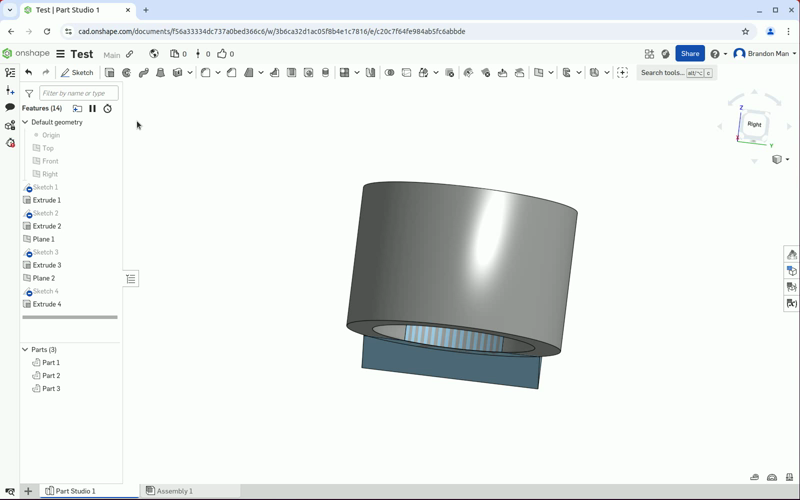
key(right, 3)
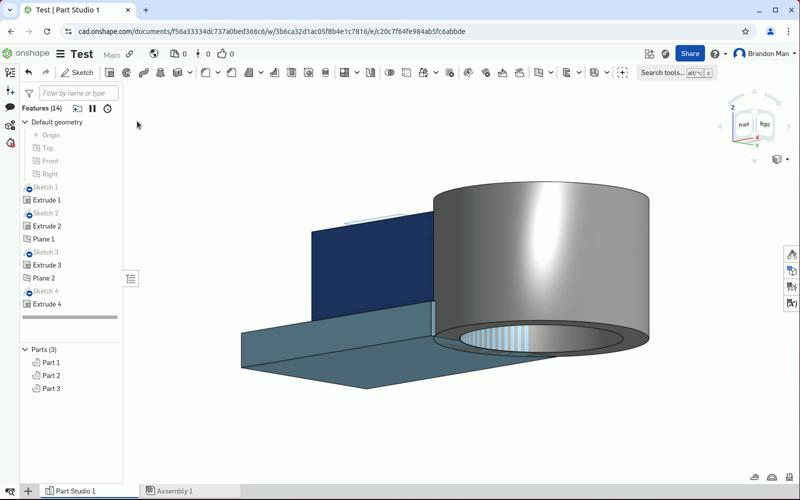
key(down, 3)
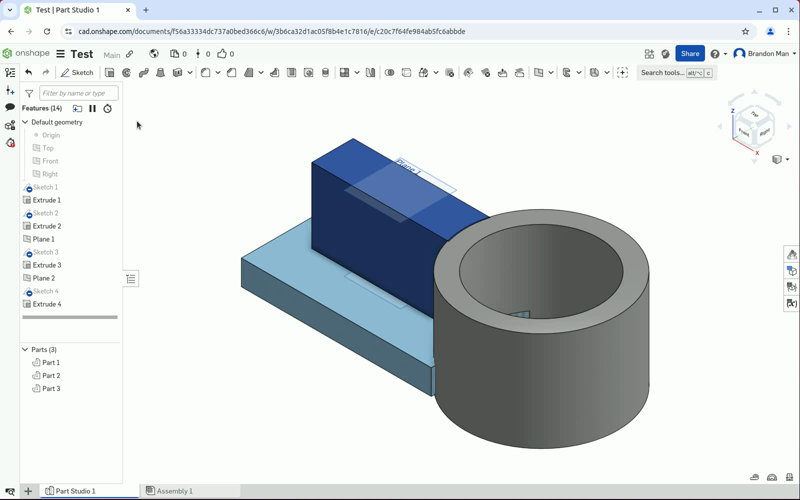
mouse_move(73, 189)
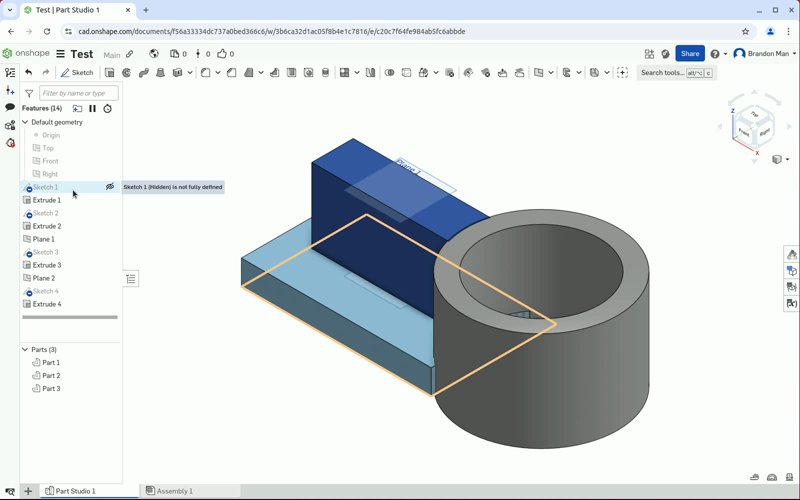
click(73, 189)